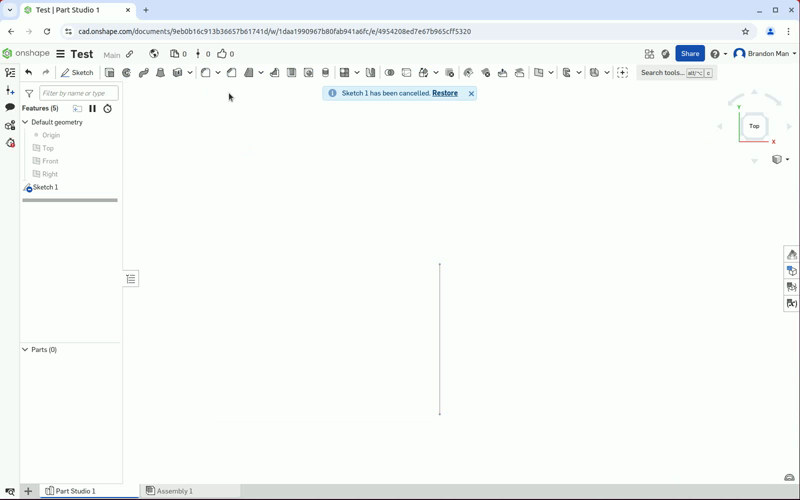
key(shift+h)
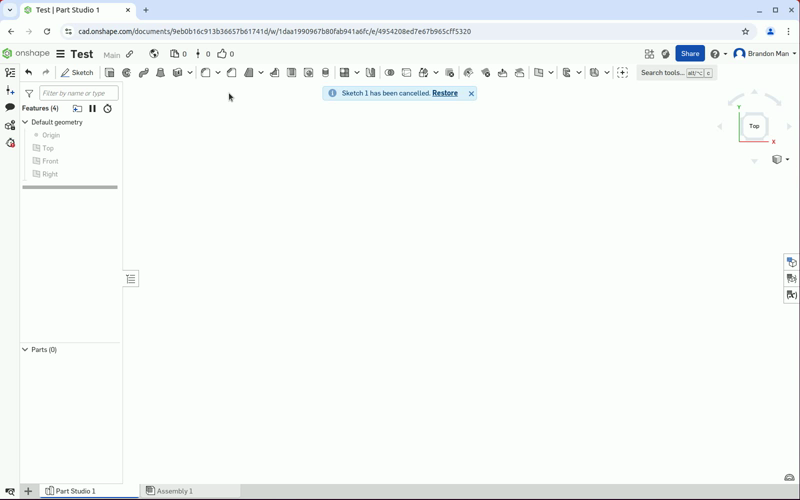
mouse_move(73, 352)
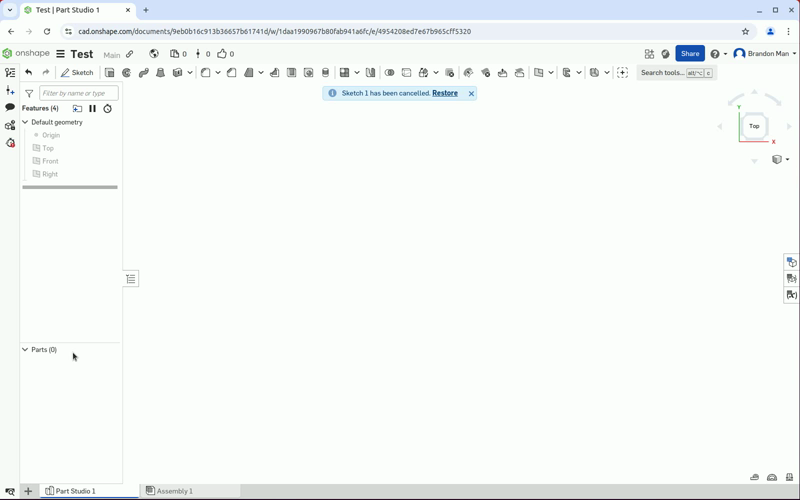
key(y)
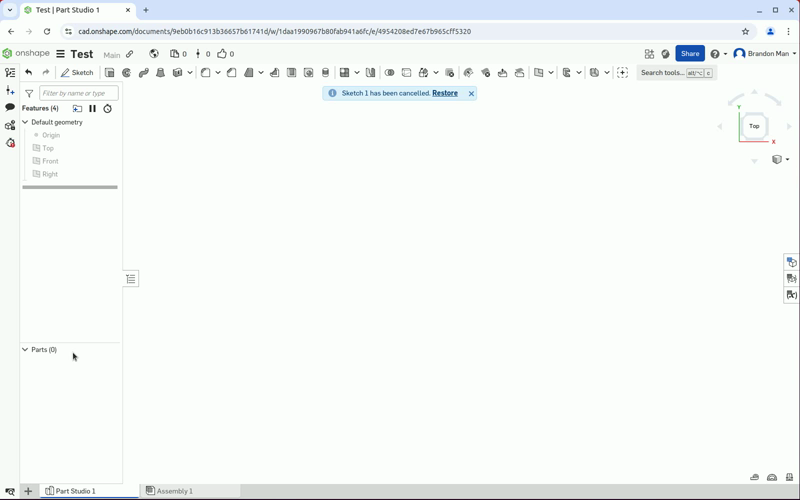
key(shift+p)
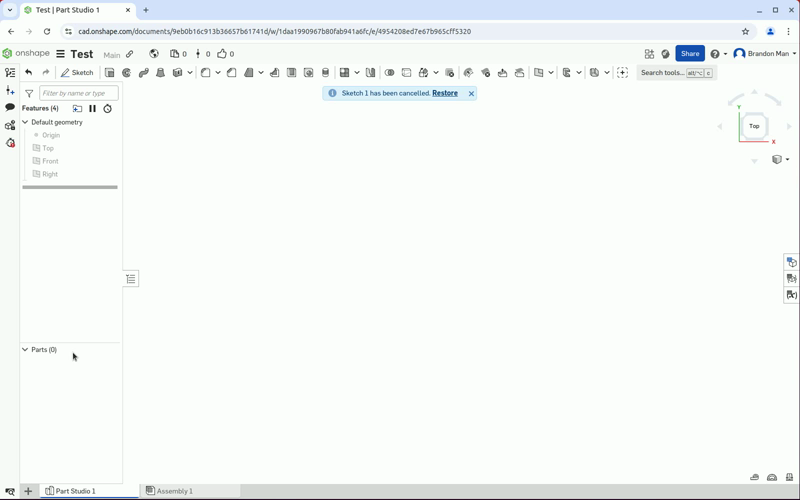
key(space)
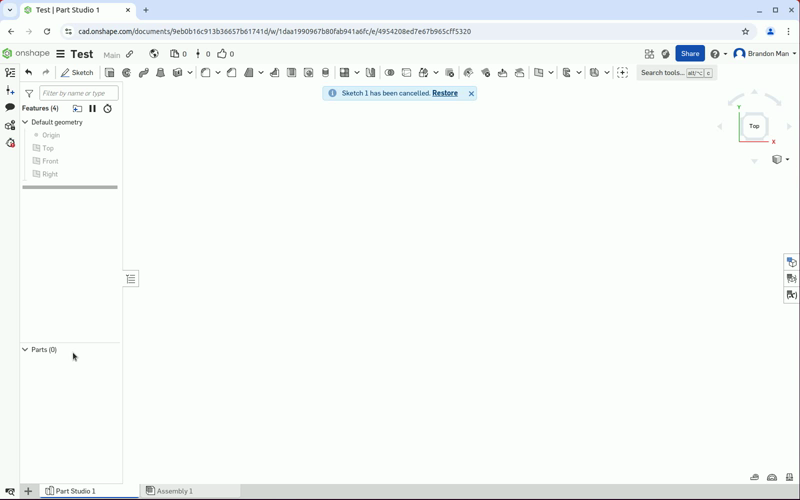
key_down(shift)
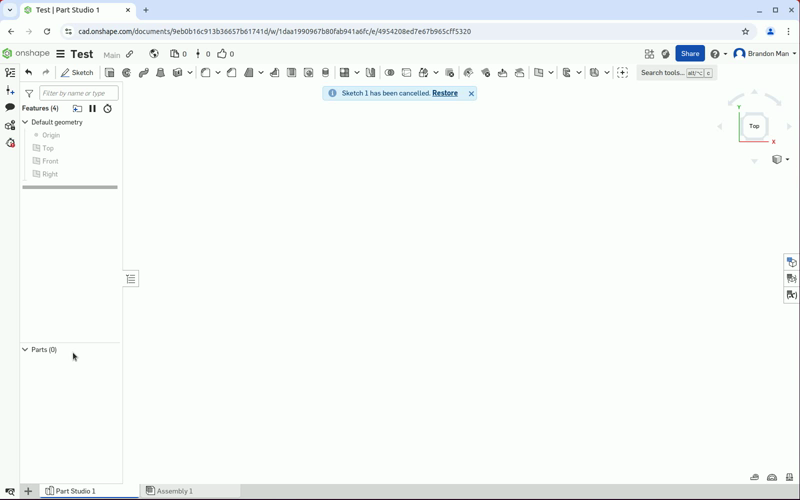
key(up)
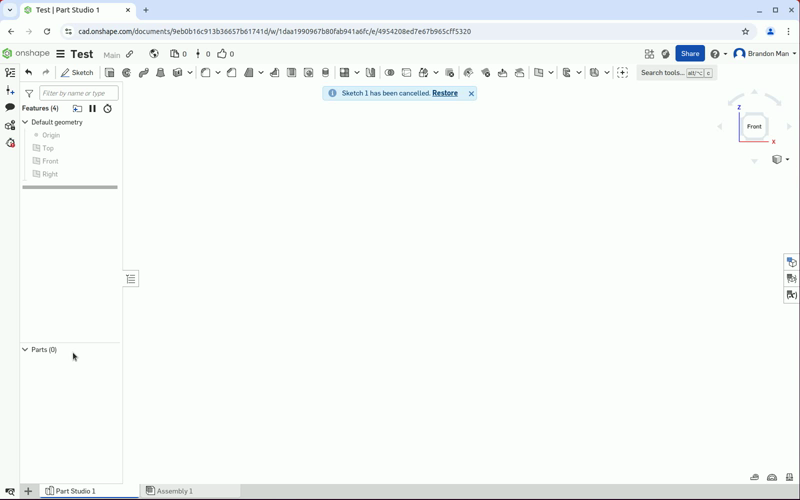
key_up(shift)
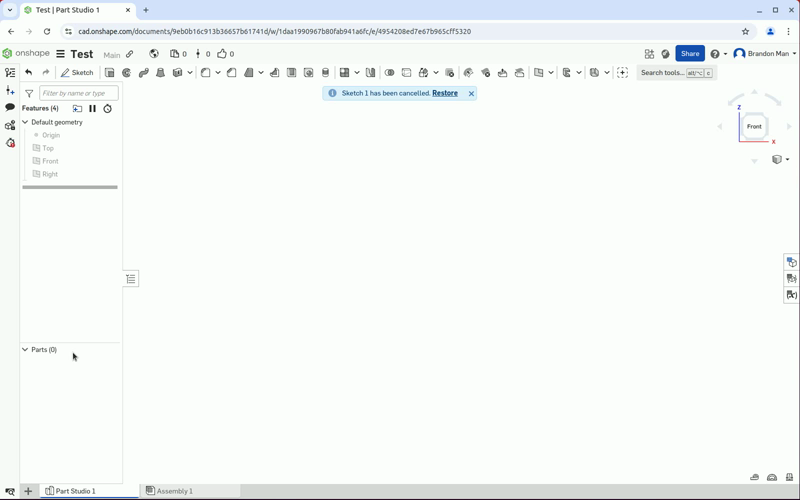
key(space)
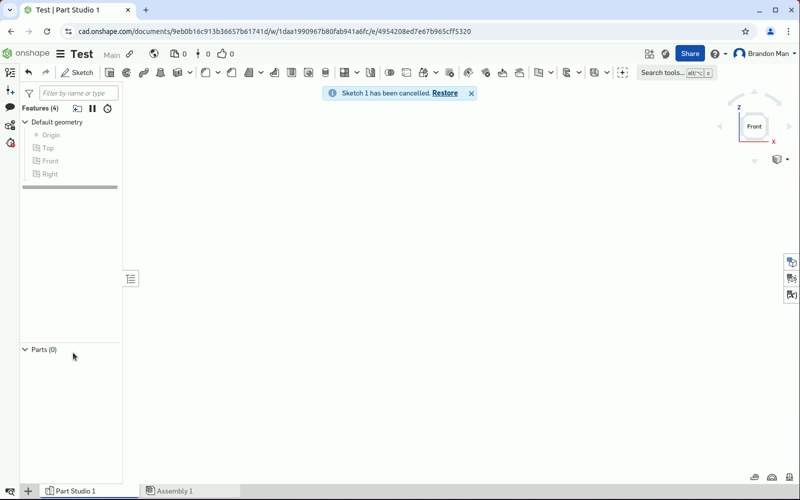
key_down(shift)
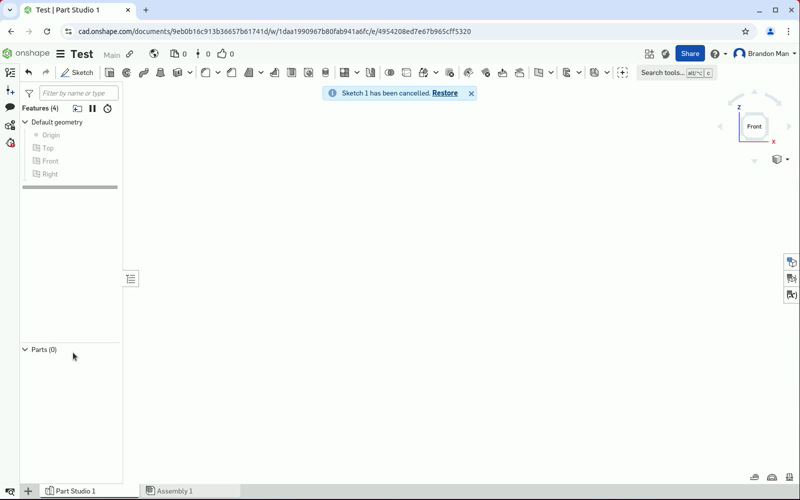
key(left)
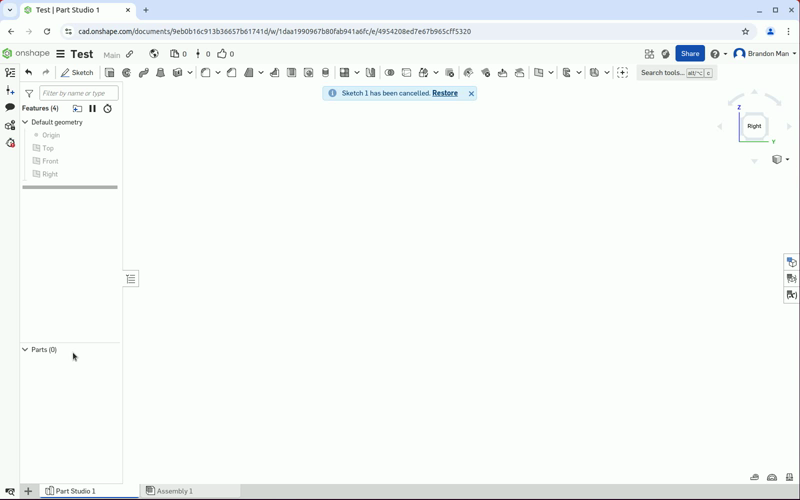
key_up(shift)
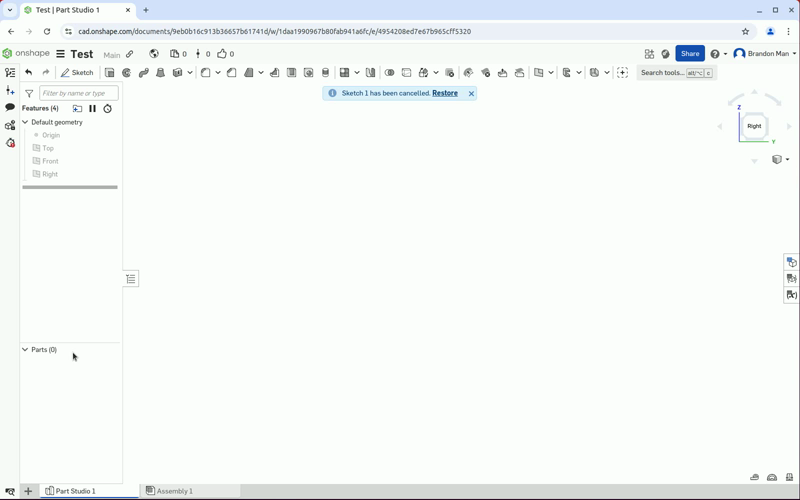
mouse_move(73, 352)
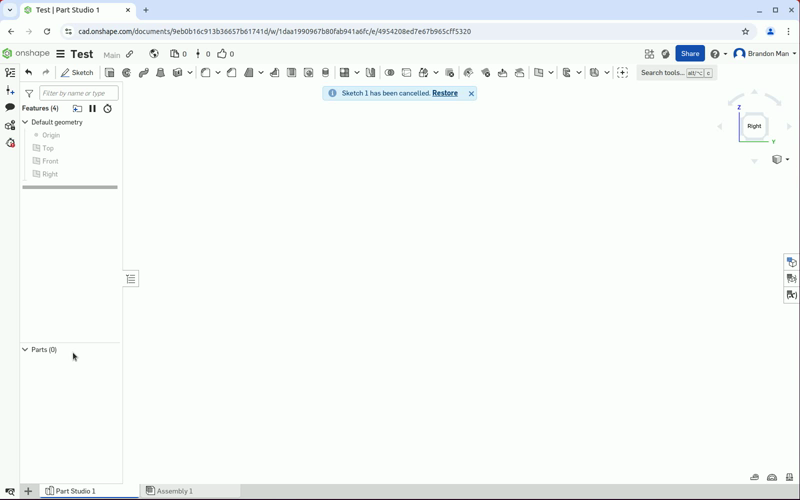
key(shift+y)
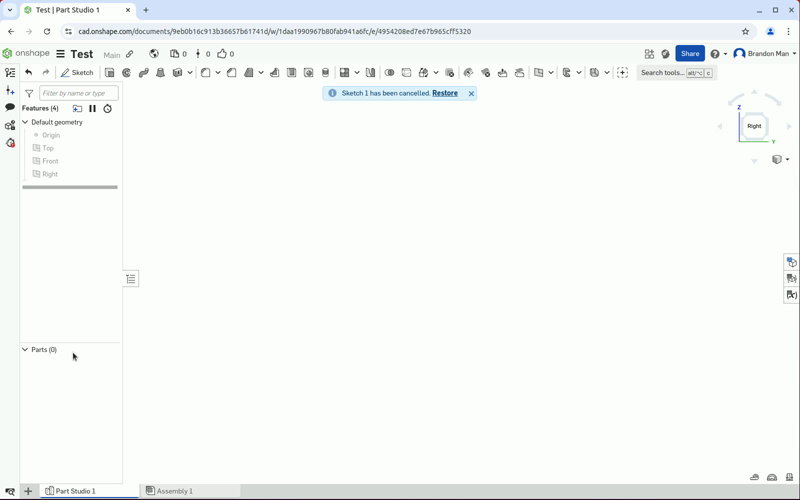
key(shift+s)
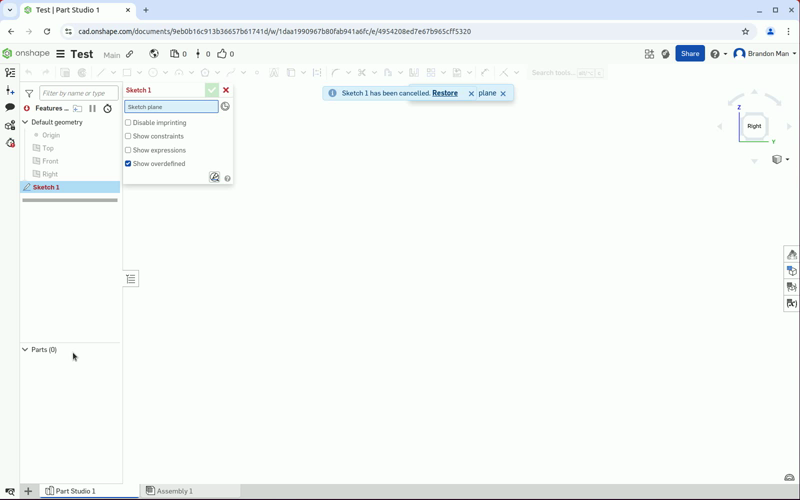
mouse_move(73, 176)
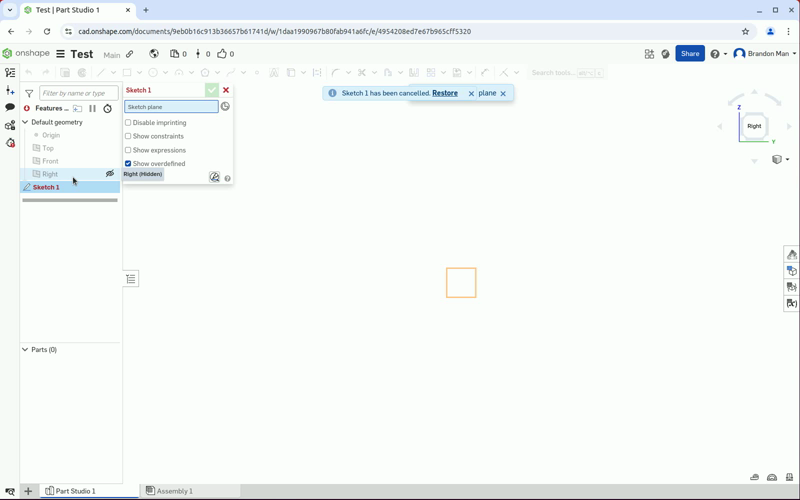
click(73, 176)
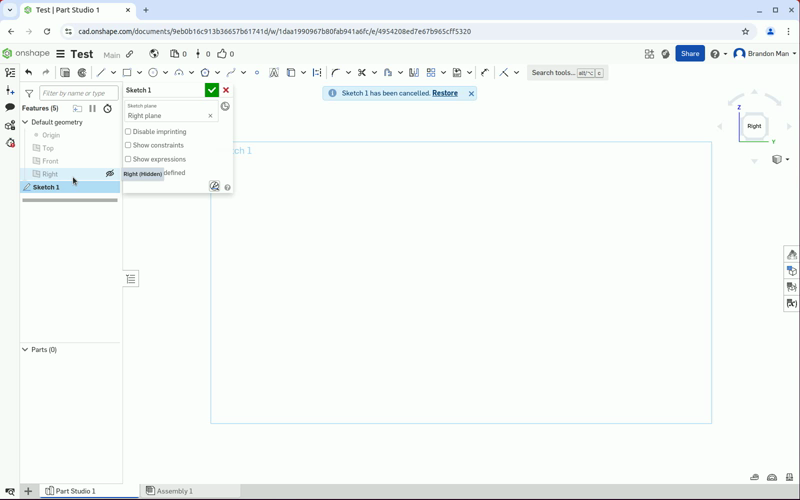
mouse_move(73, 352)
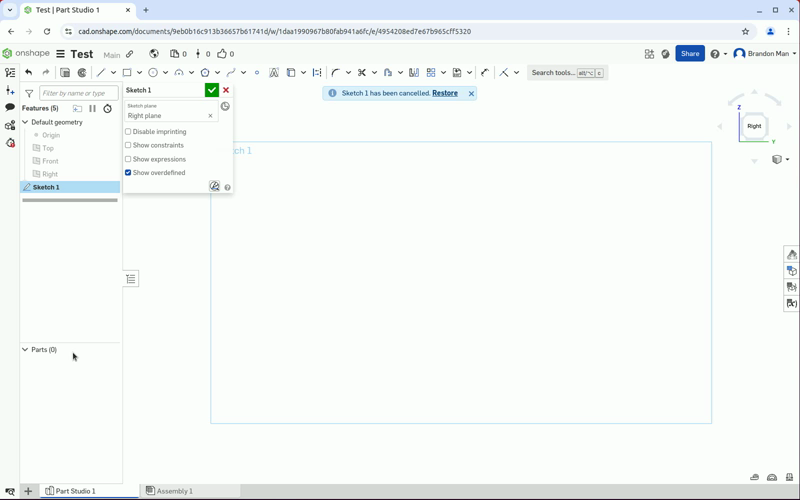
key(y)
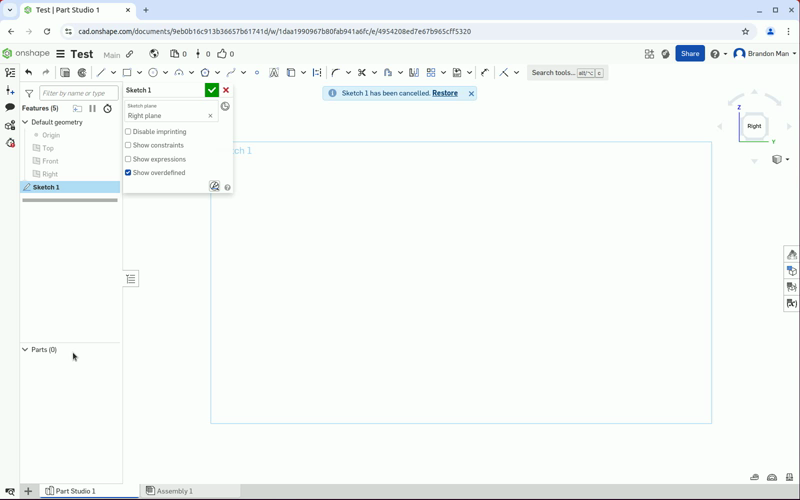
key(c)
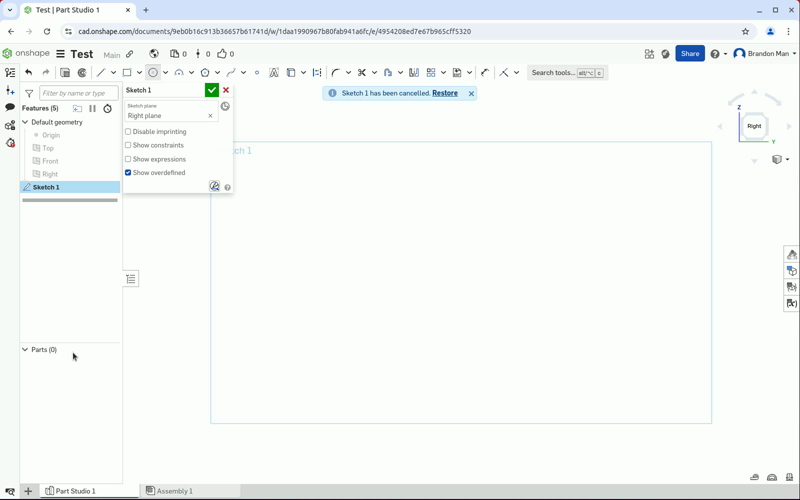
key_down(shift)
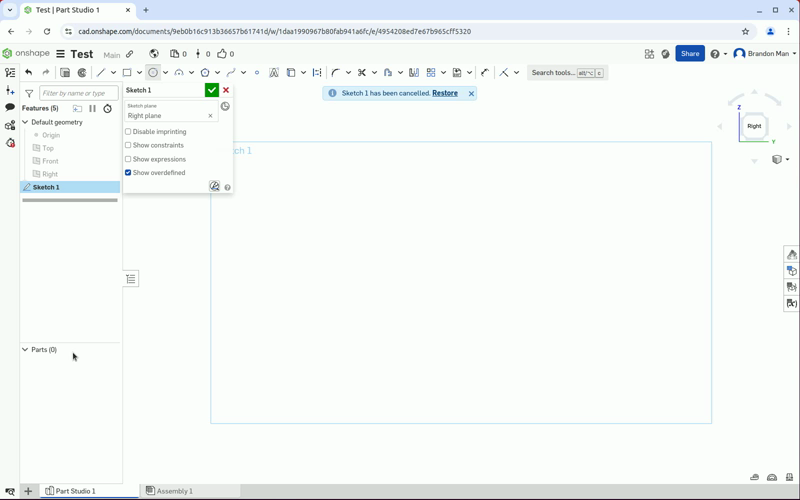
mouse_move(460, 282)
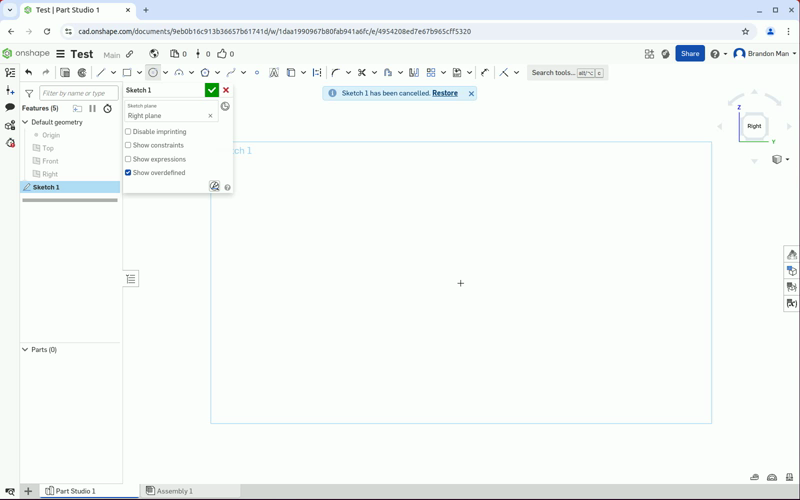
click(460, 282)
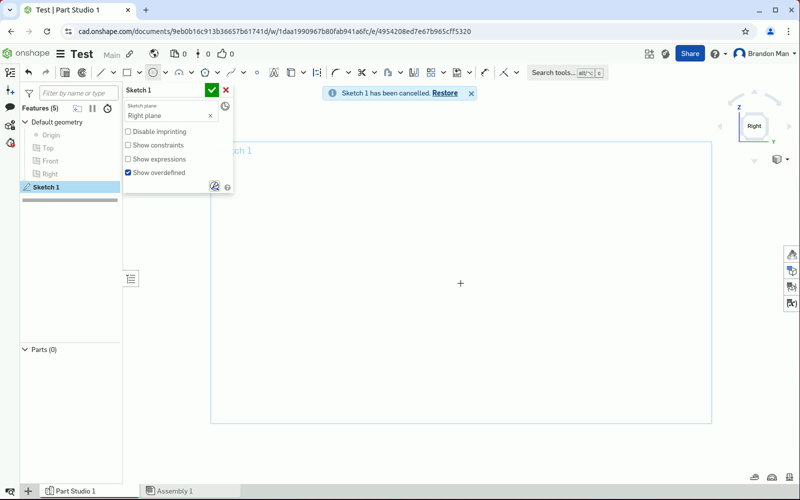
key_up(shift)
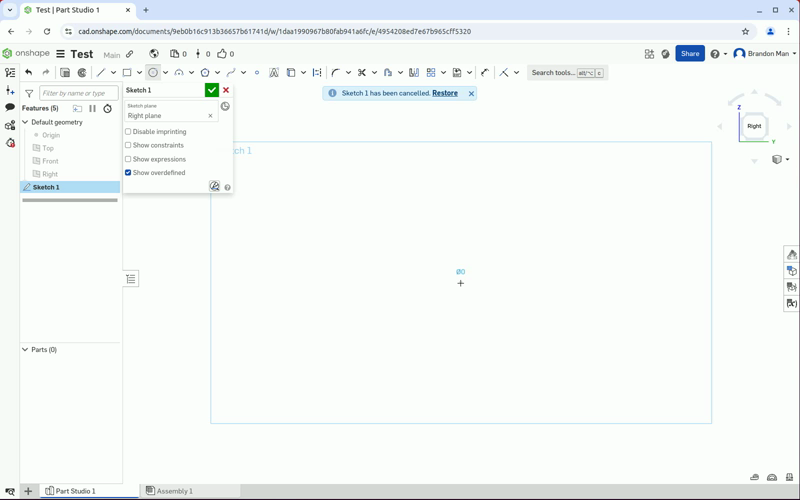
mouse_move(464, 282)
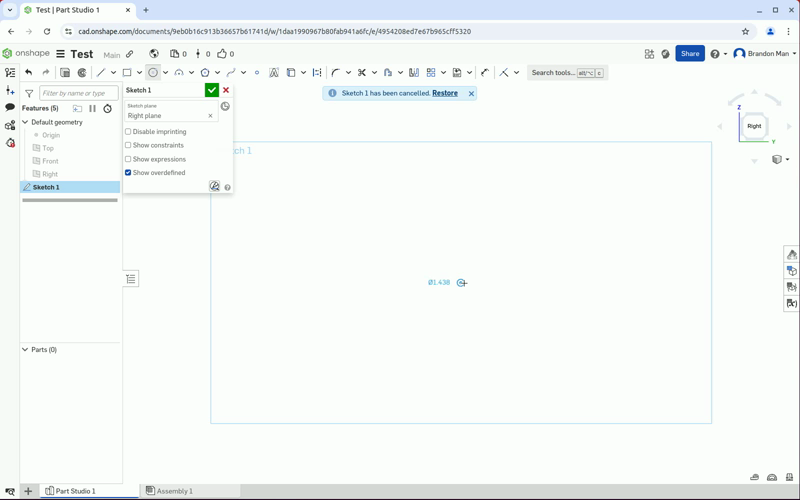
click(464, 282)
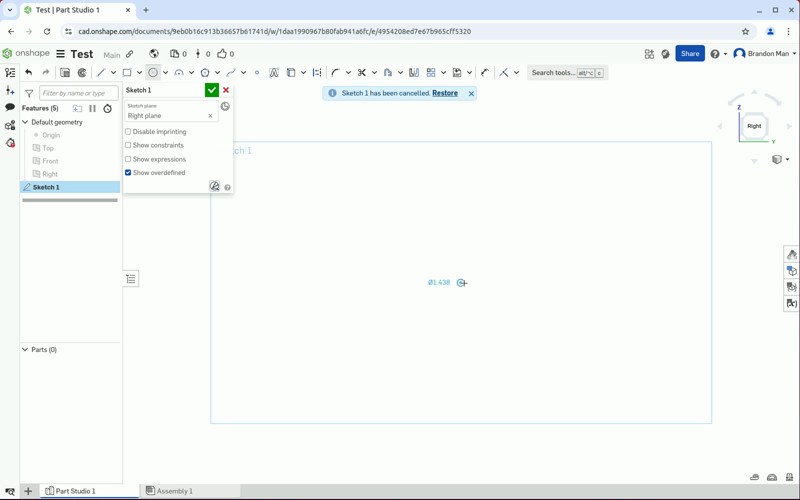
key(esc)
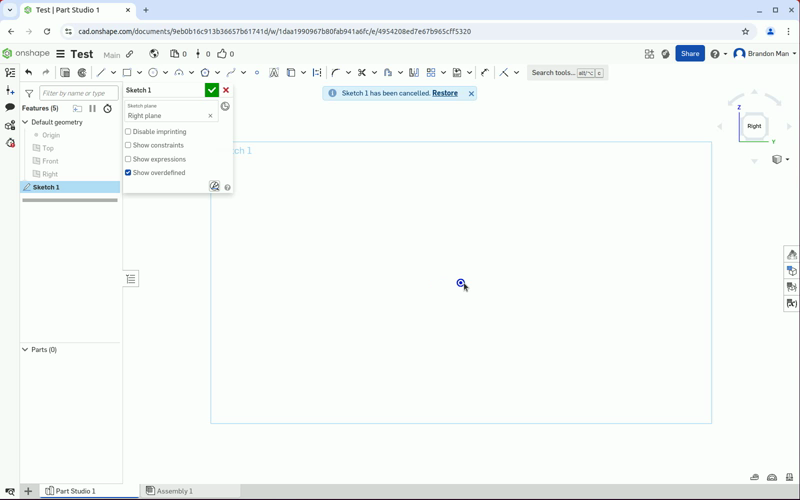
mouse_move(459, 283)
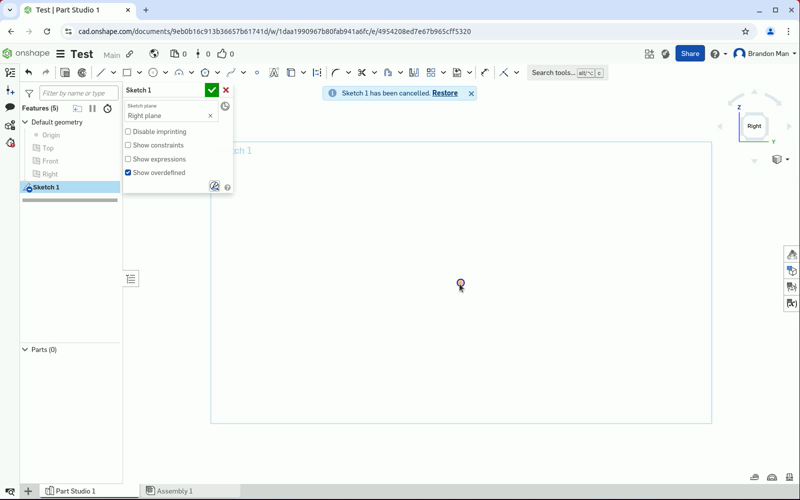
scroll(6)
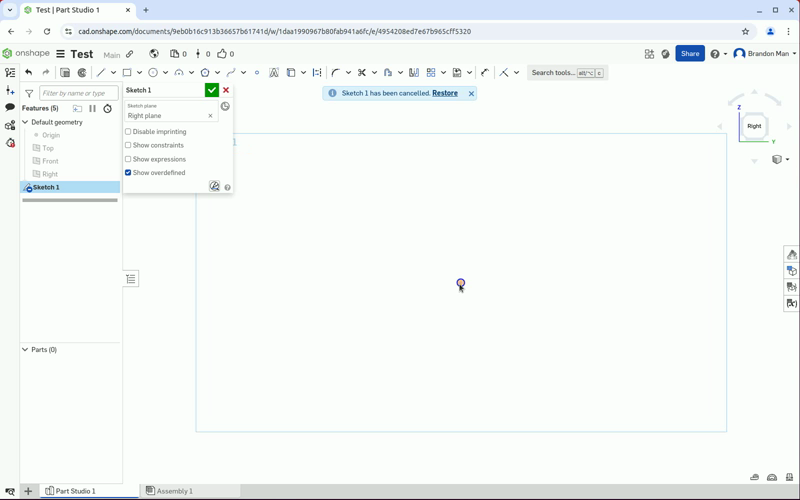
scroll(6)
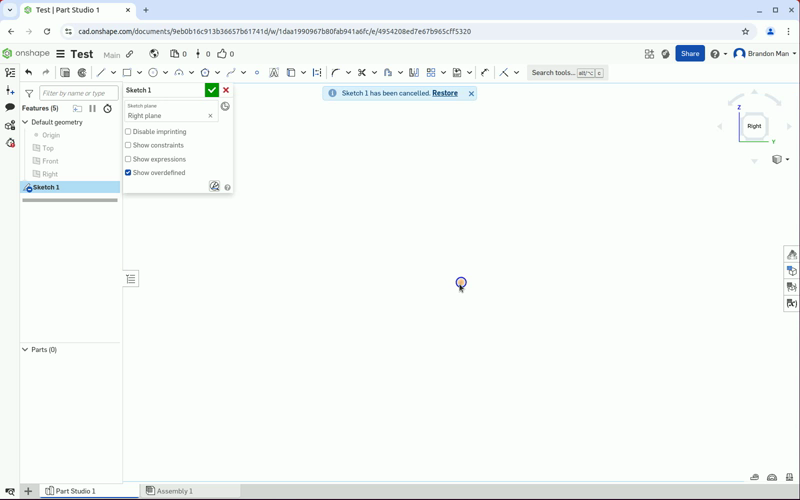
scroll(6)
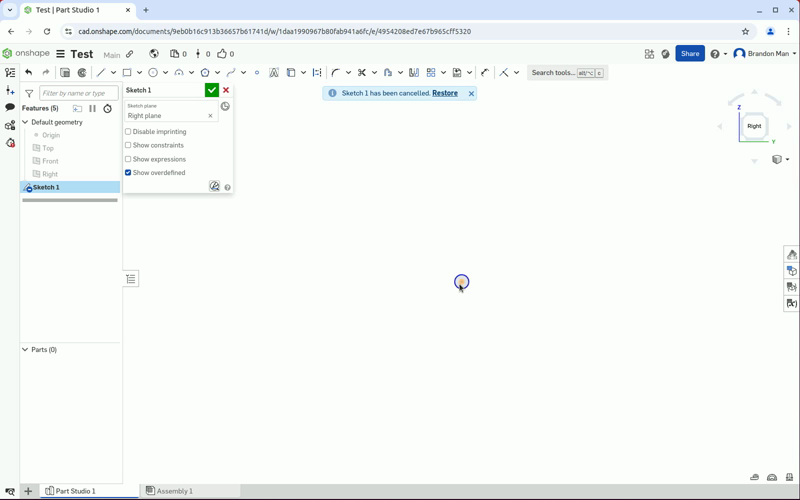
scroll(6)
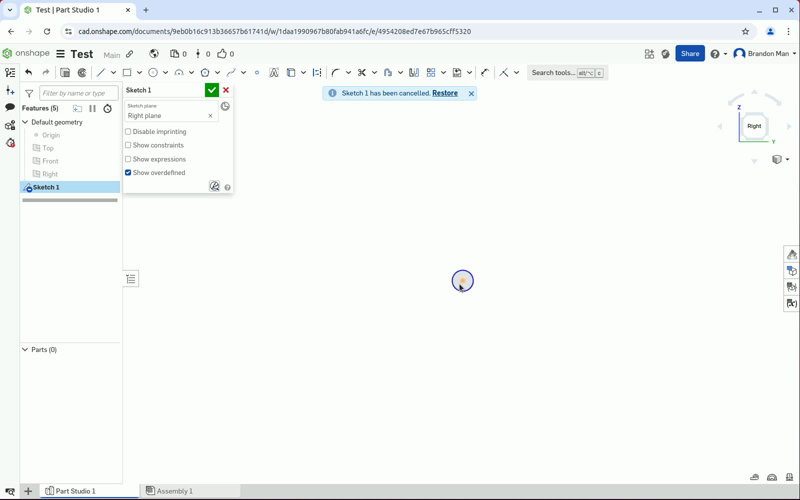
scroll(6)
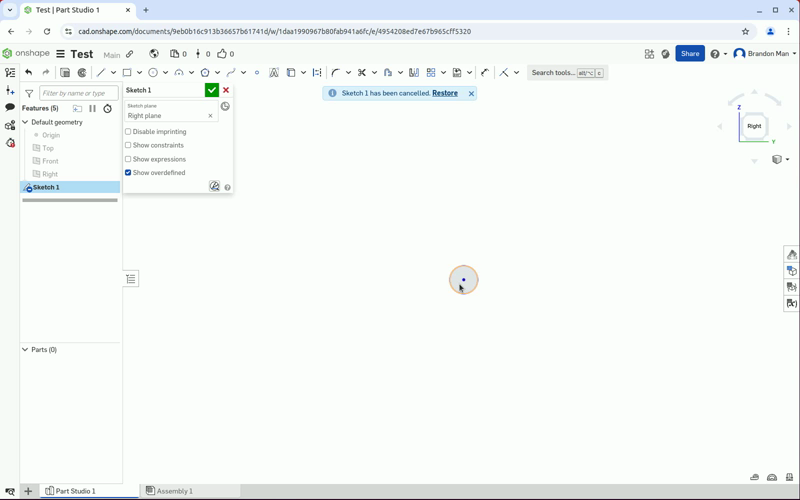
scroll(6)
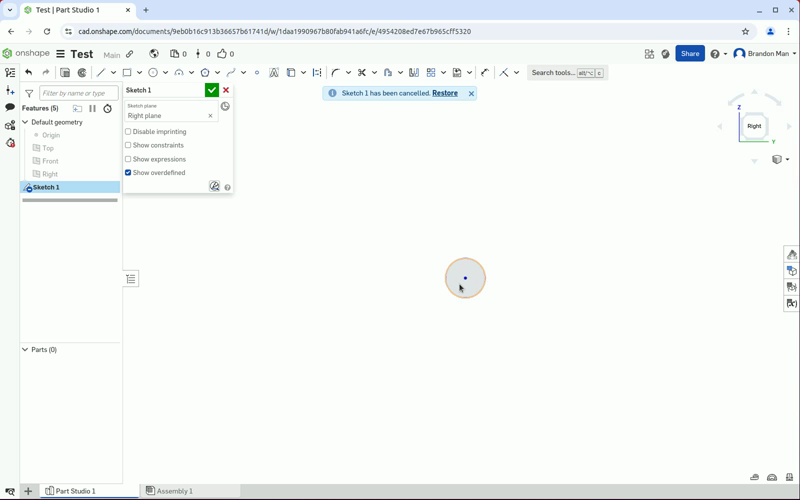
scroll(6)
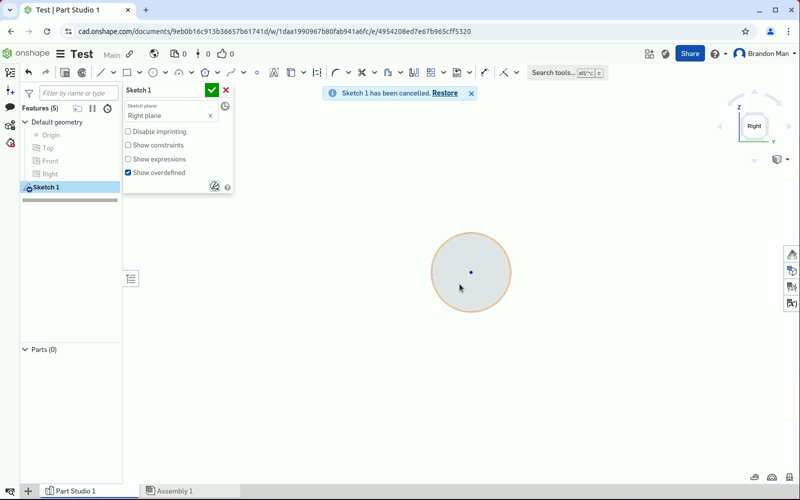
click(459, 283)
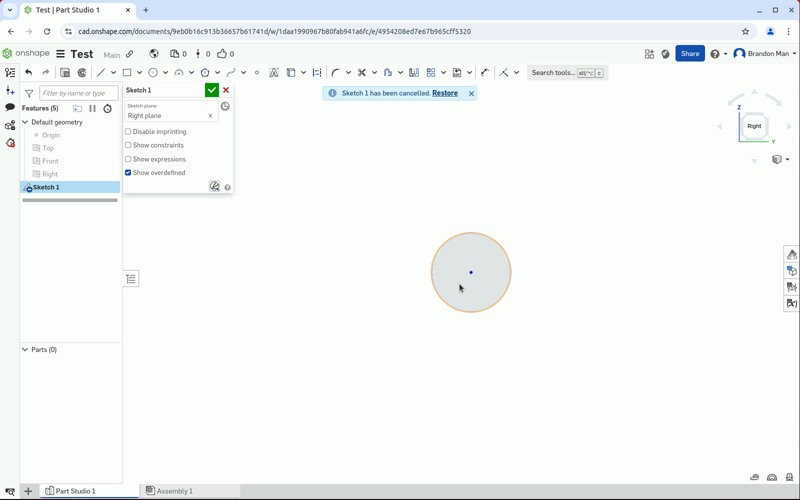
scroll(-6)
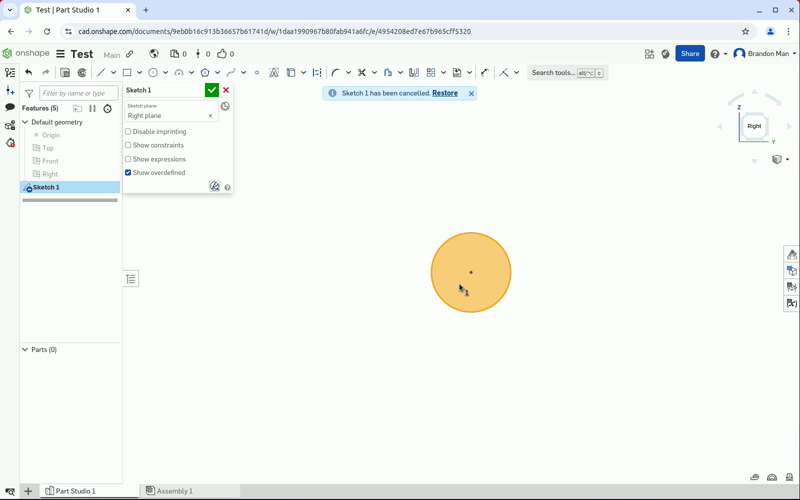
scroll(-6)
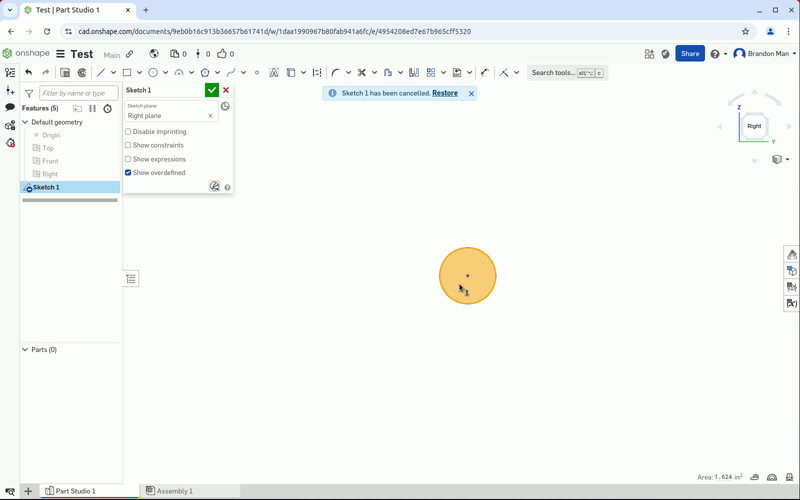
scroll(-6)
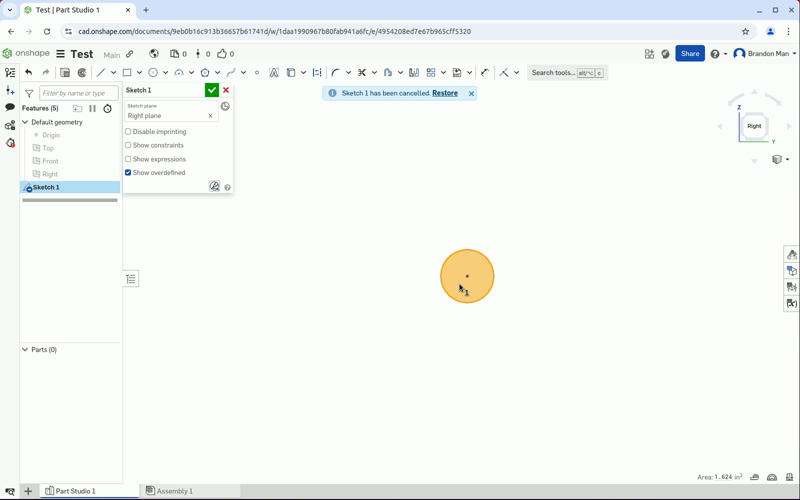
scroll(-6)
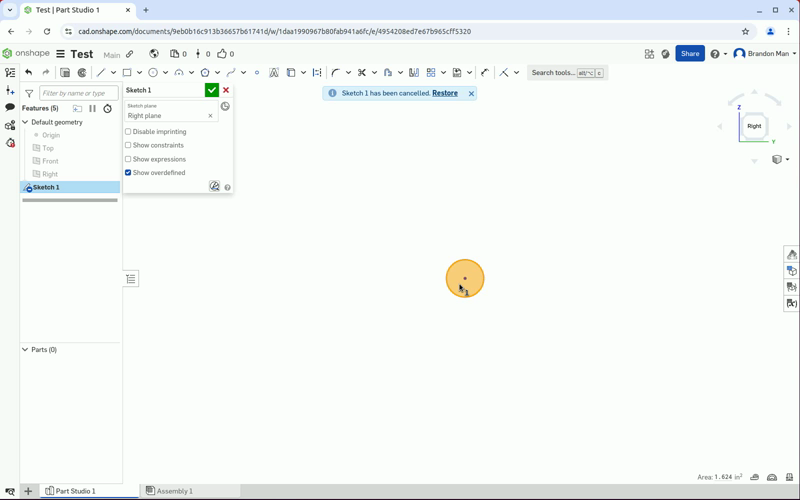
scroll(-6)
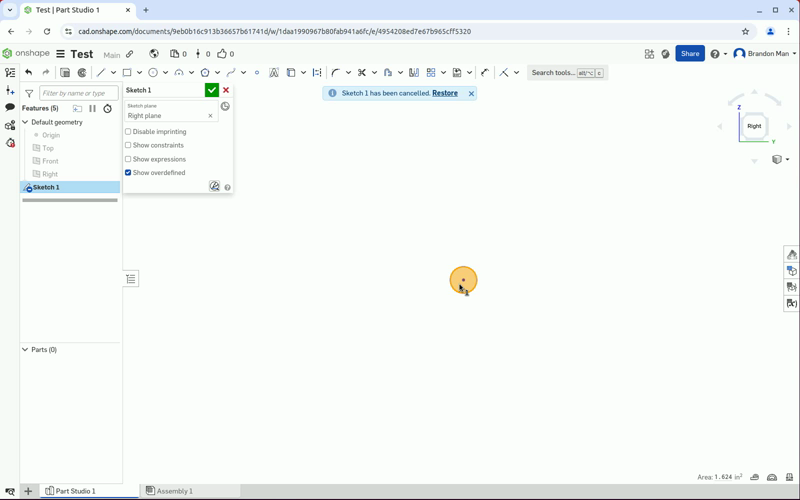
scroll(-6)
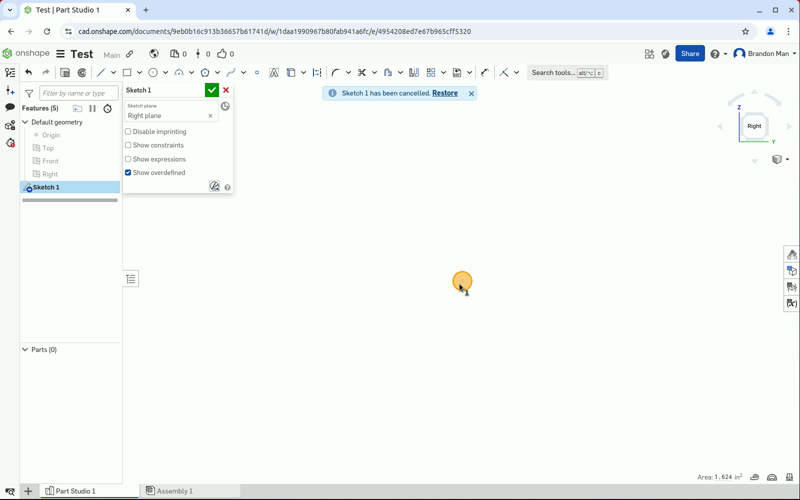
scroll(-6)
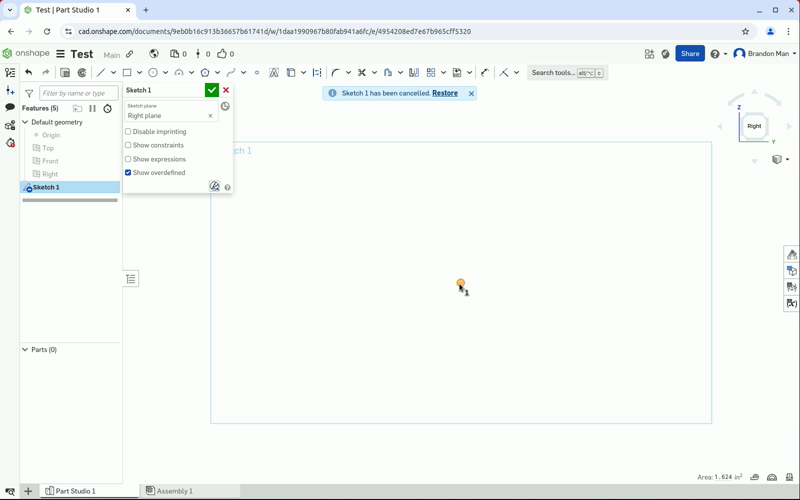
mouse_move(73, 352)
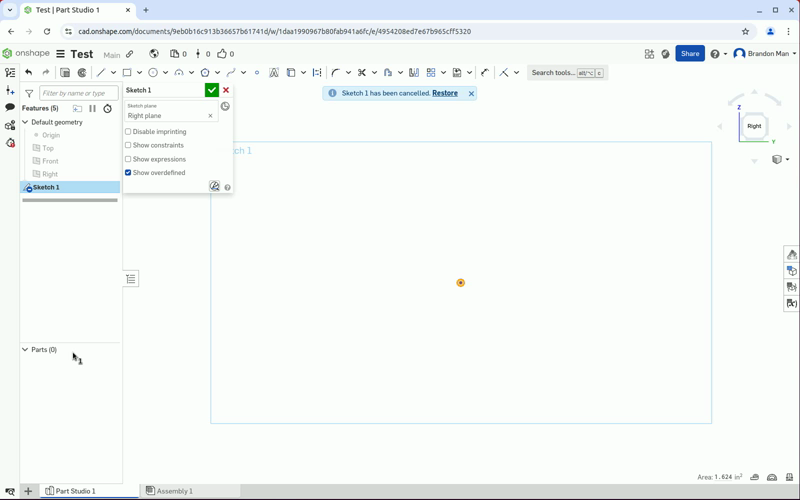
key(shift+y)
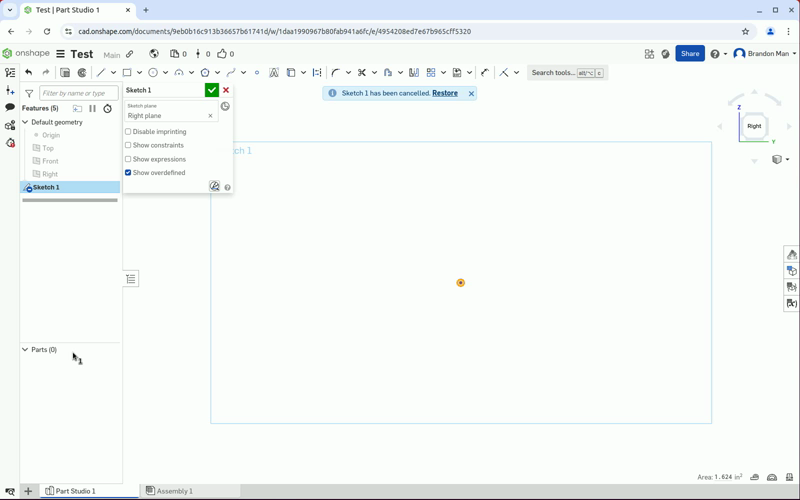
key(shift+e)
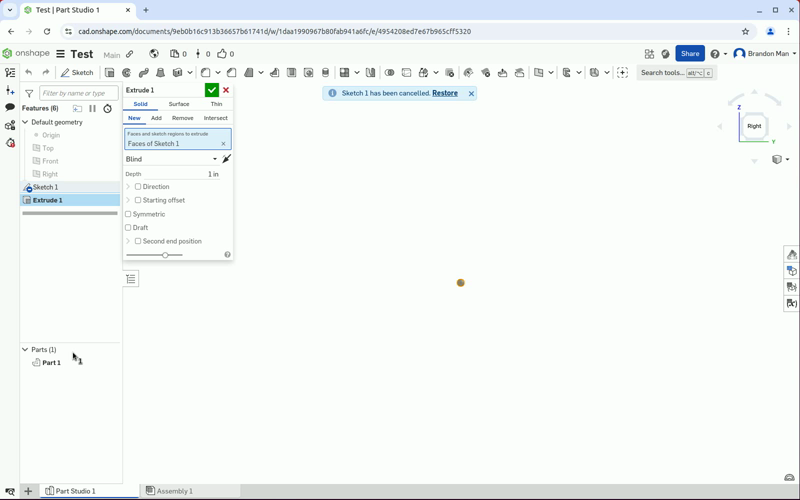
mouse_move(143, 106)
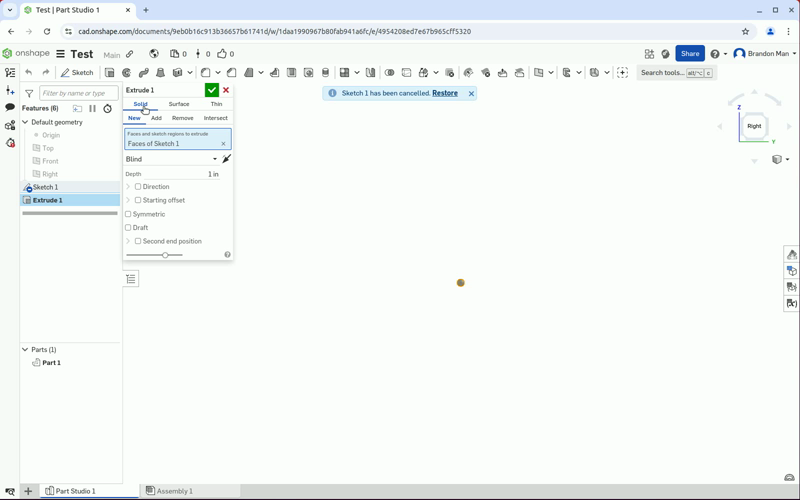
click(143, 106)
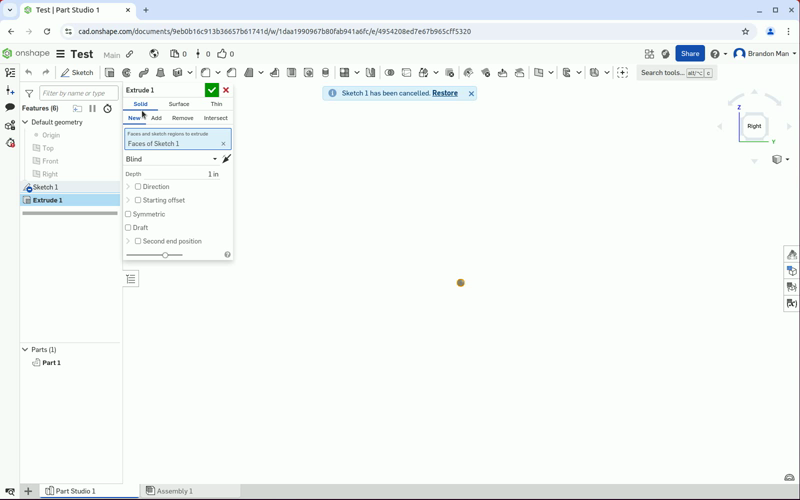
mouse_move(137, 120)
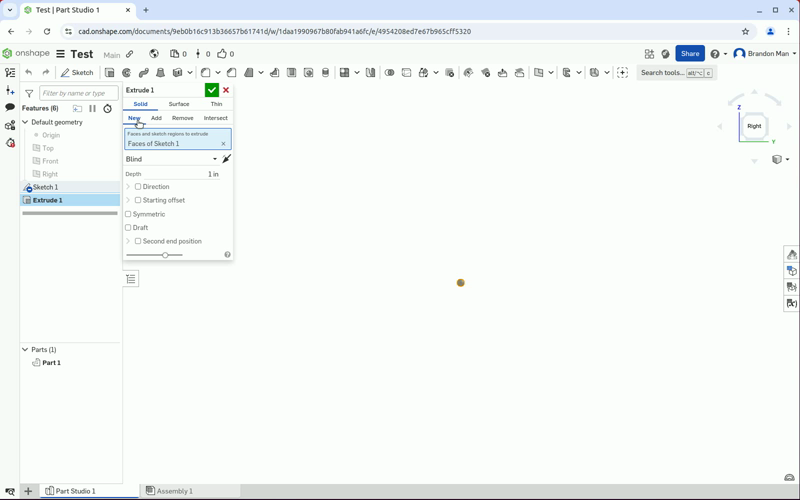
click(137, 120)
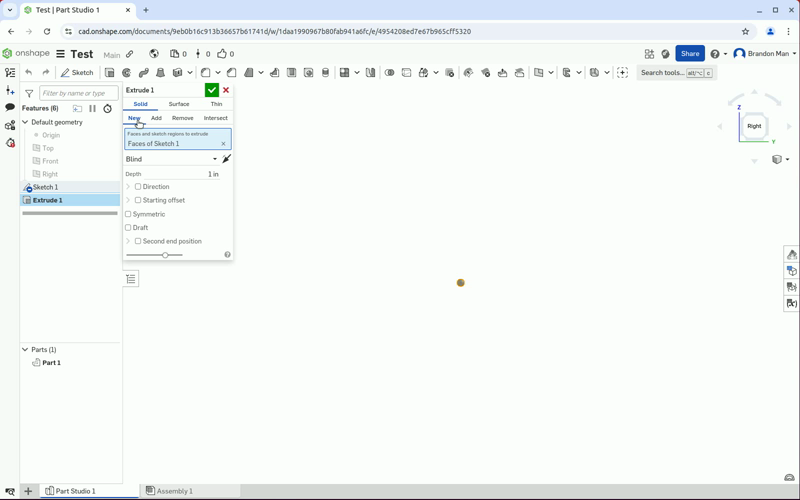
key(tab, 4)
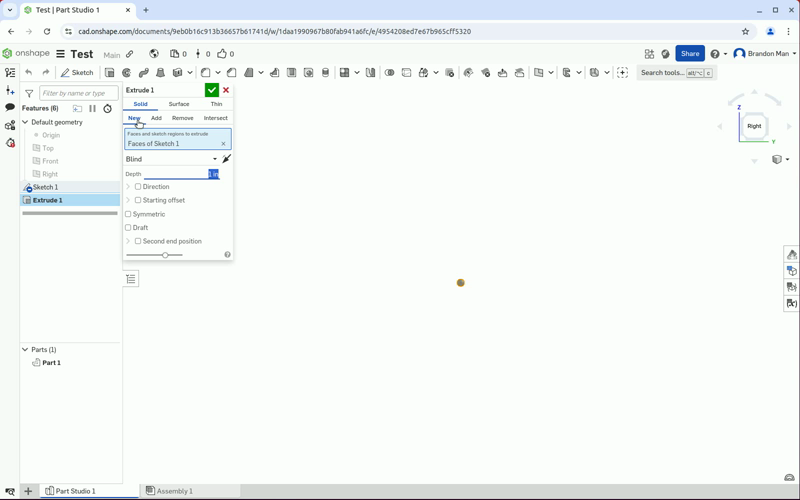
text(46.216)
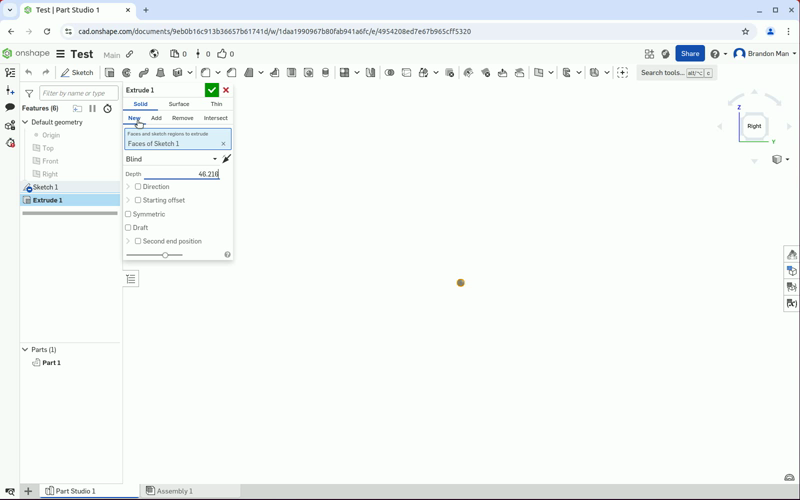
key(tab, 3)
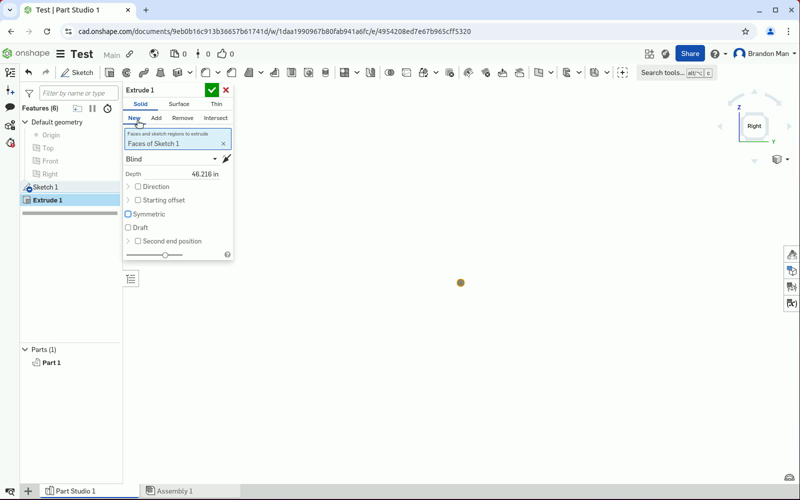
key(space)
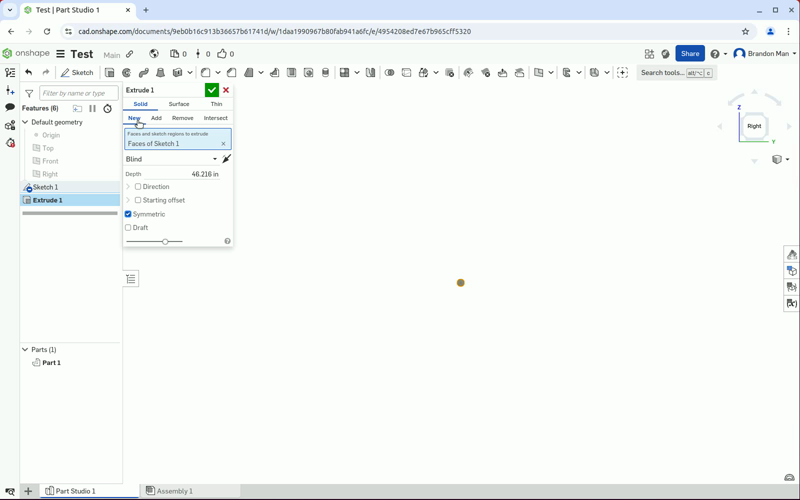
key(enter)
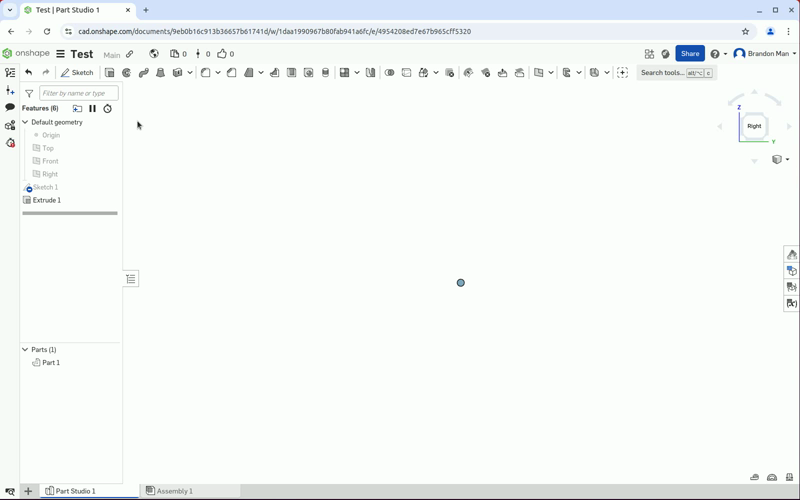
key(shift+h)
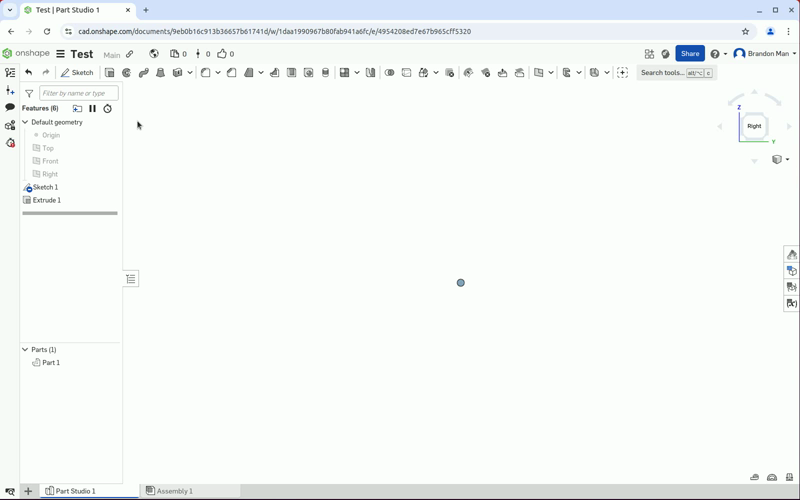
key(shift+h)
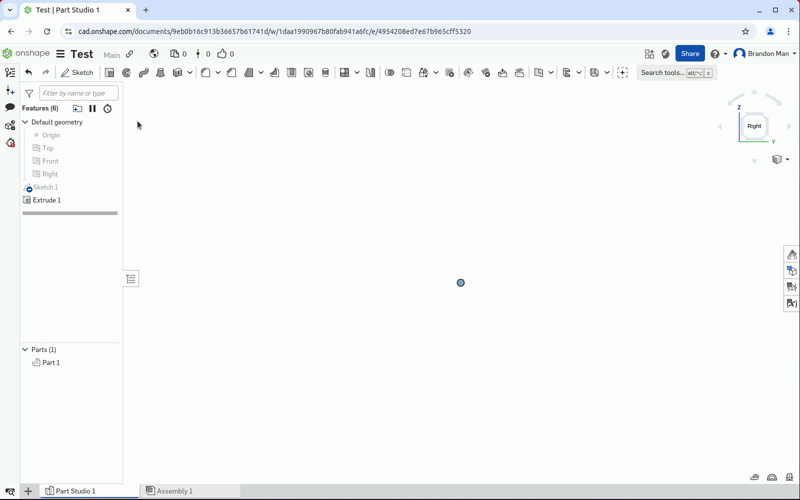
mouse_move(73, 189)
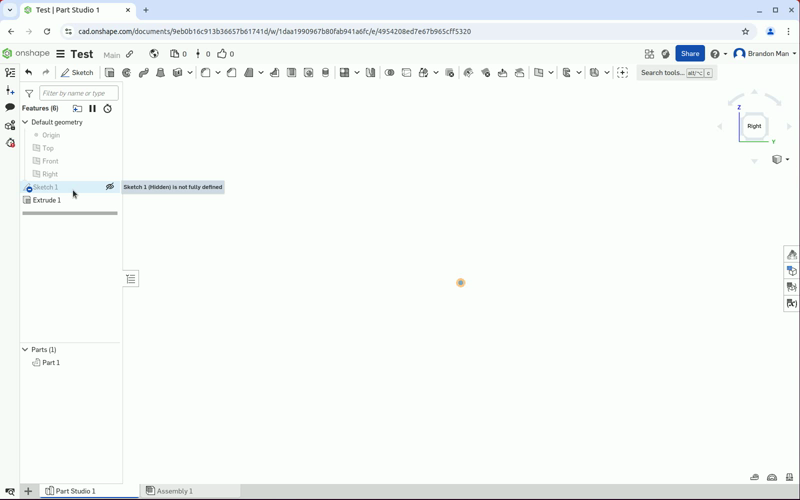
click(73, 189)
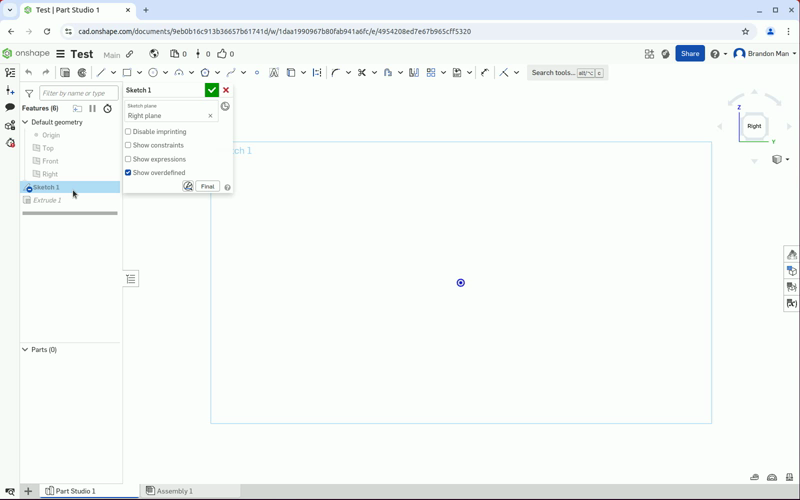
mouse_move(229, 92)
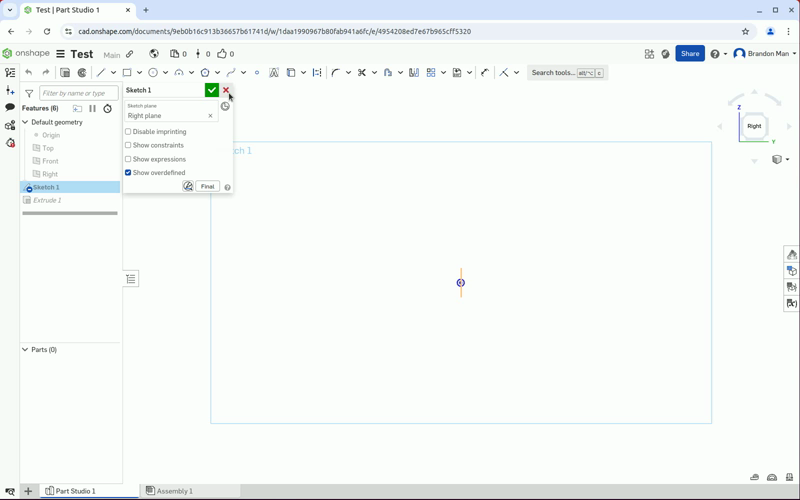
click(229, 92)
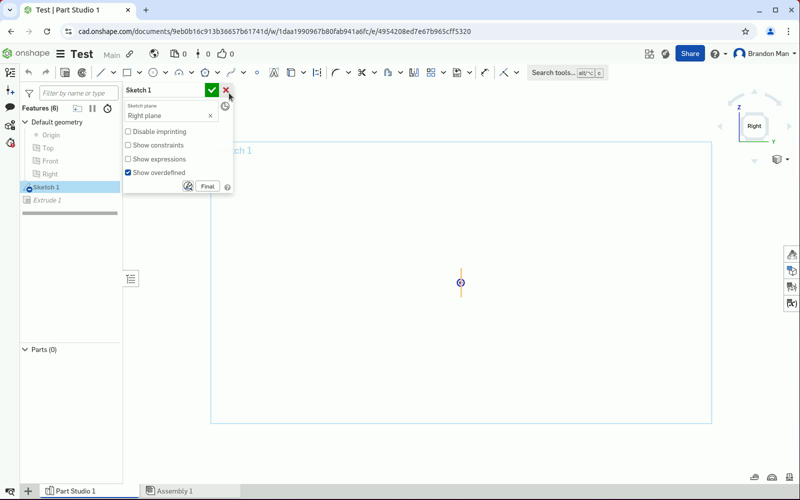
key(shift+s)
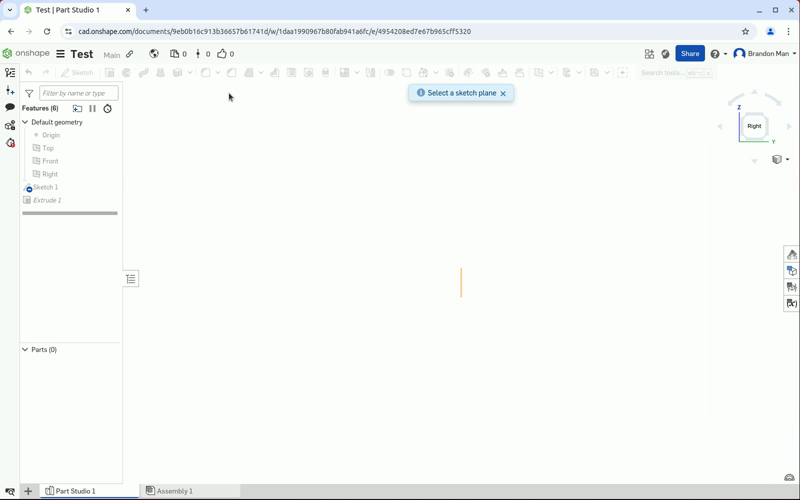
mouse_move(73, 176)
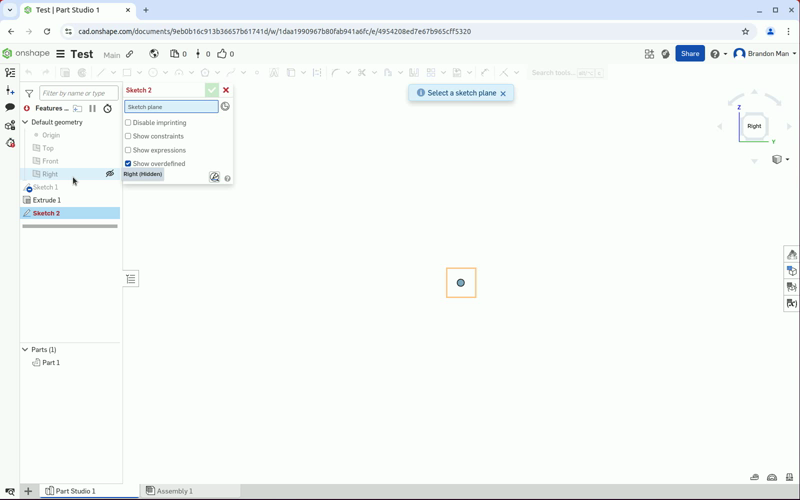
click(73, 176)
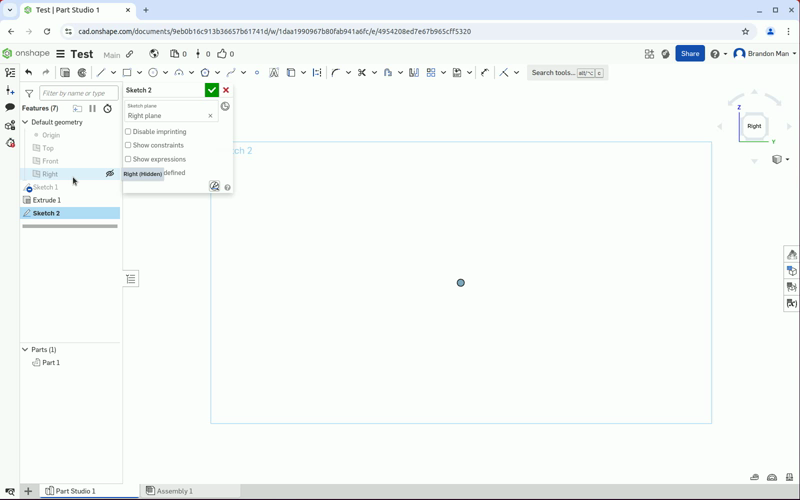
mouse_move(73, 352)
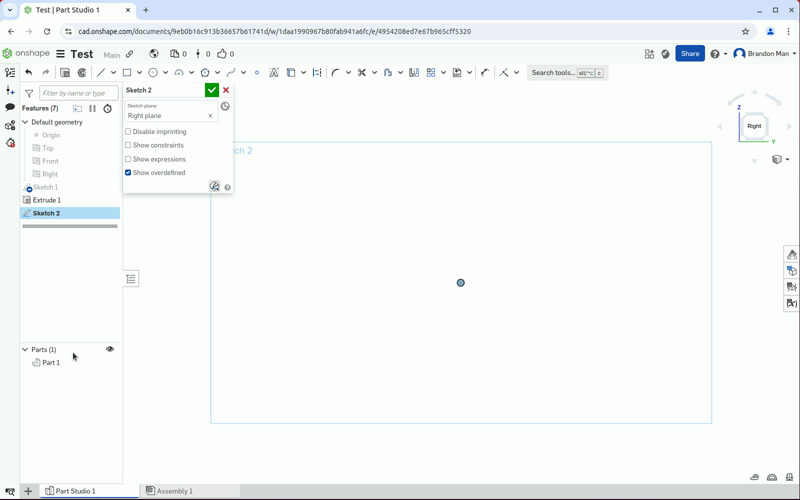
key(y)
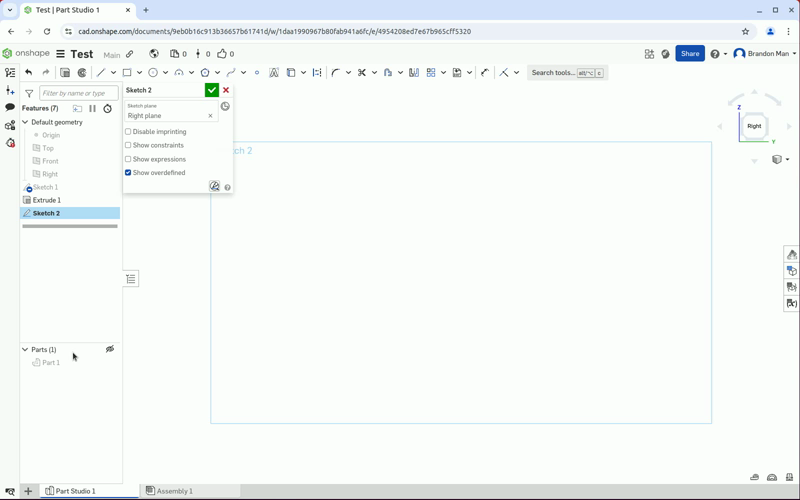
key(c)
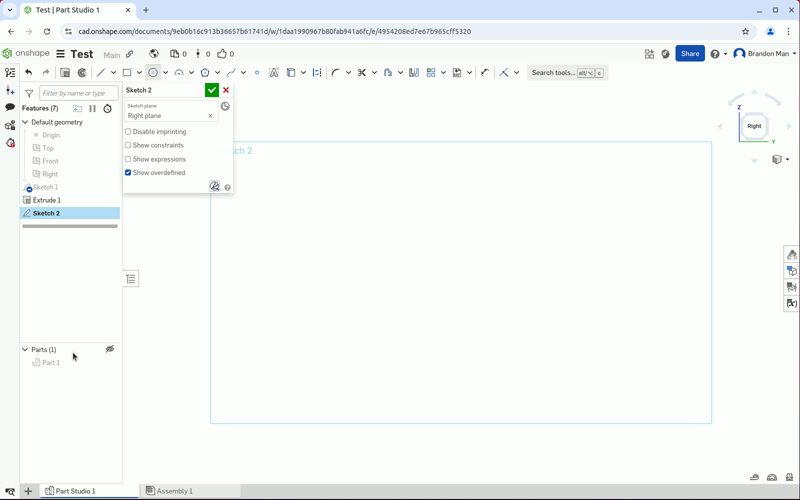
key_down(shift)
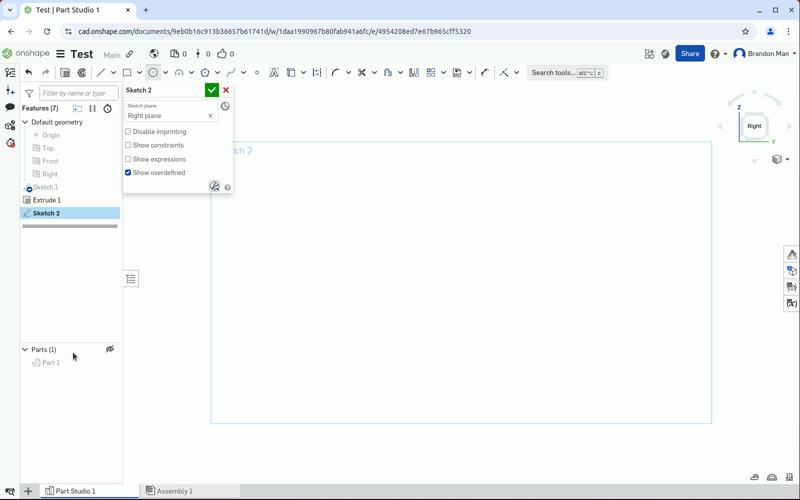
mouse_move(461, 282)
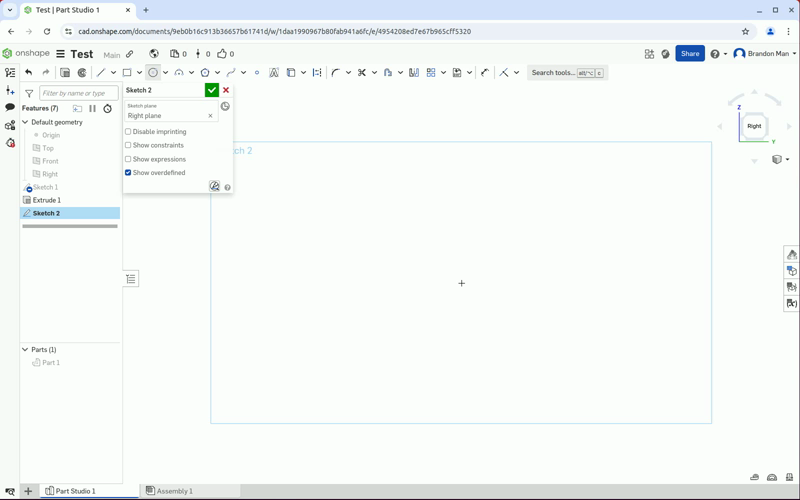
click(461, 282)
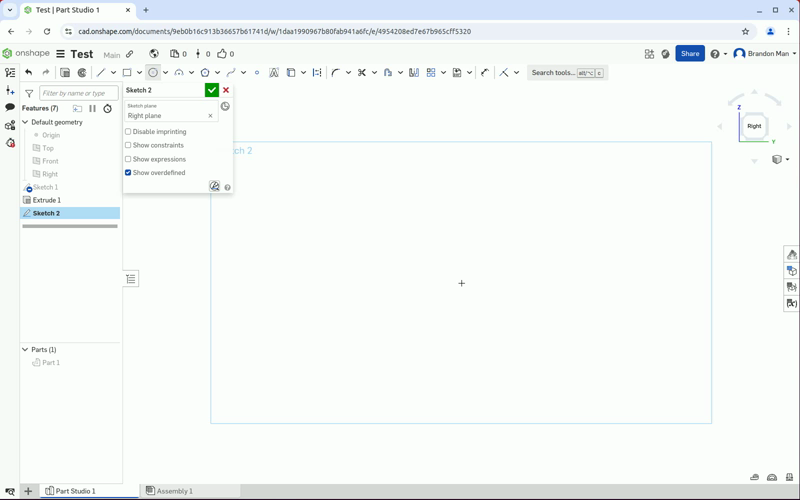
key_up(shift)
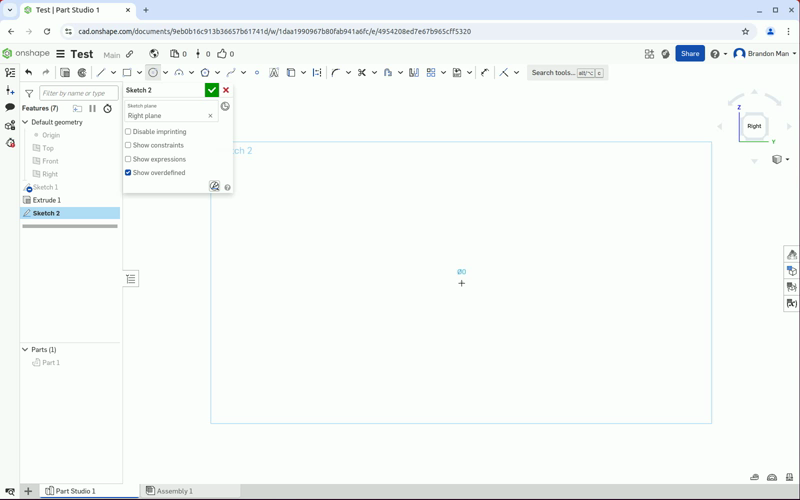
mouse_move(466, 282)
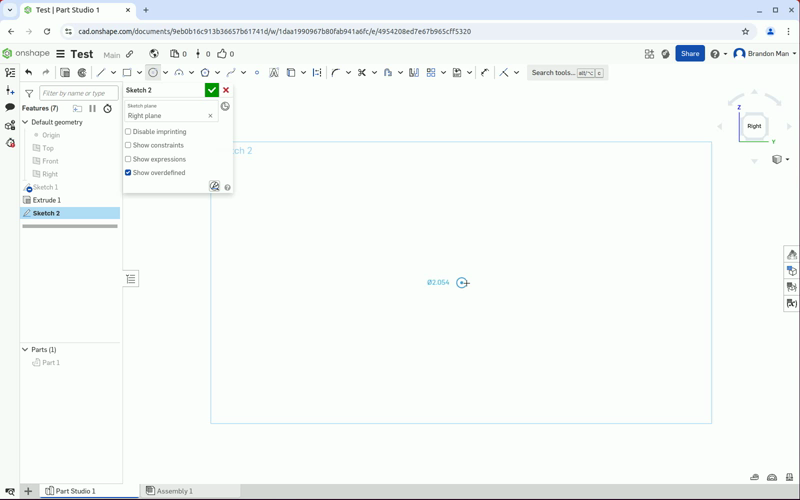
click(466, 282)
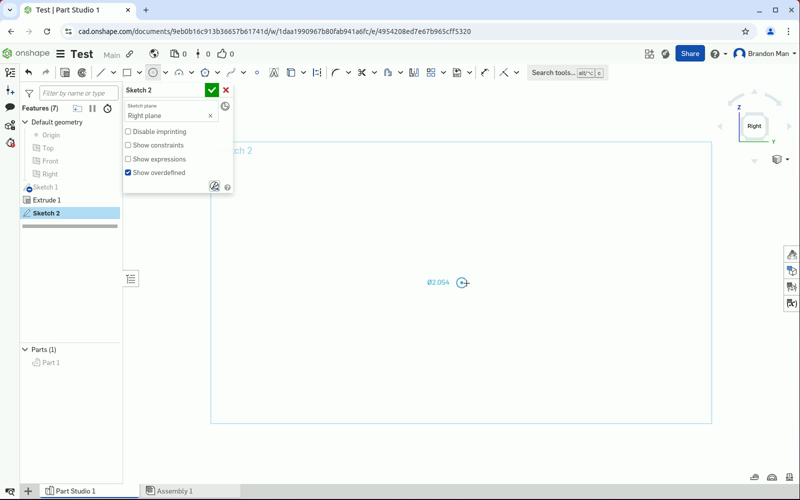
key(esc)
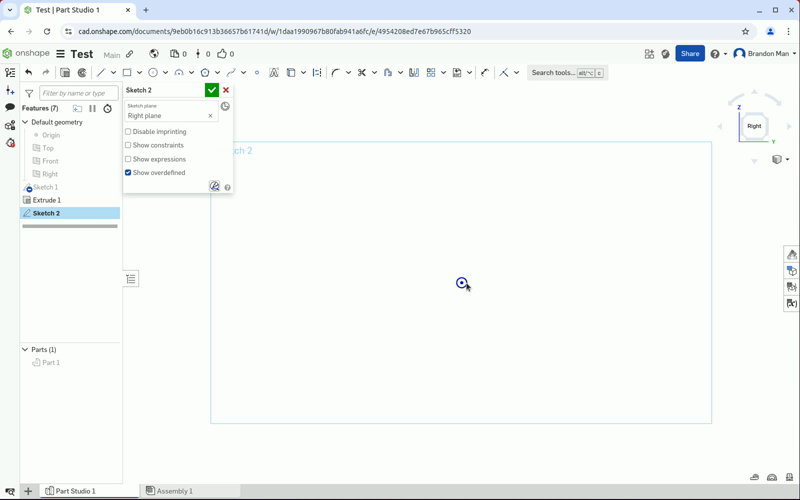
mouse_move(463, 278)
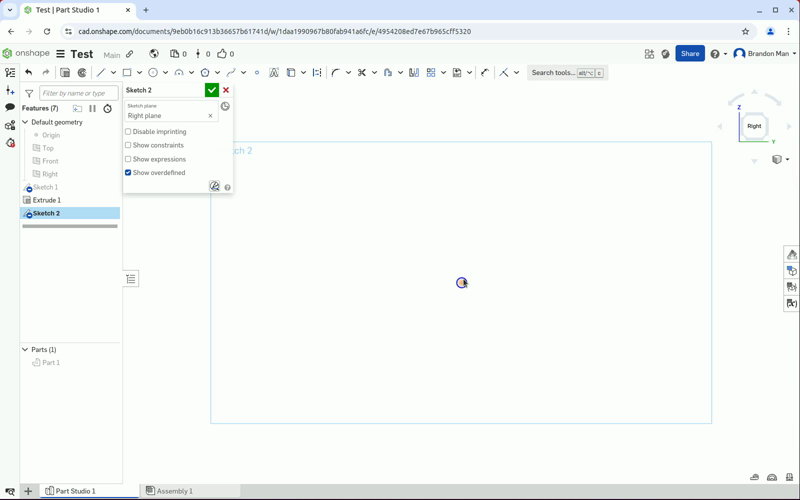
scroll(6)
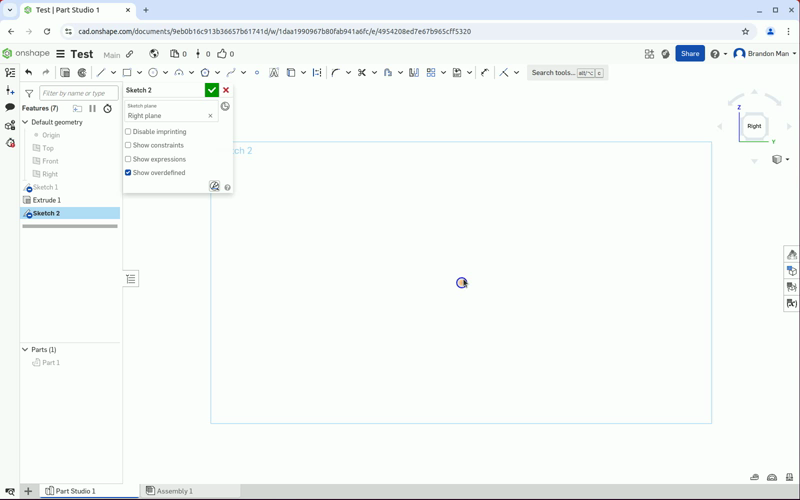
scroll(6)
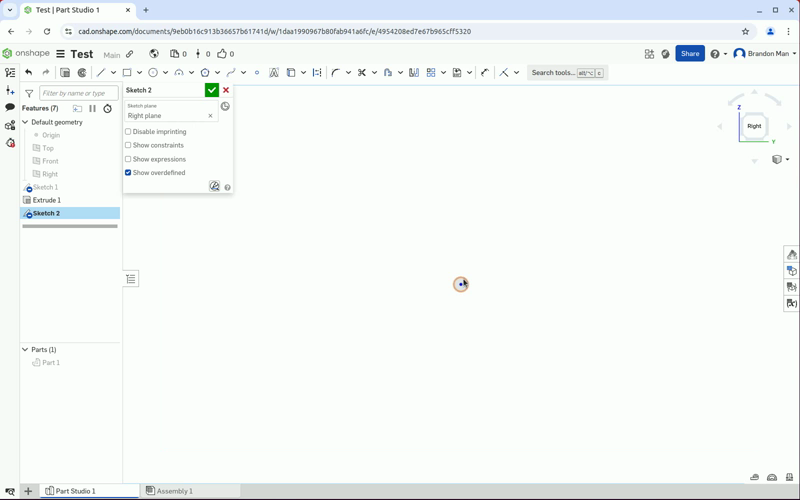
scroll(6)
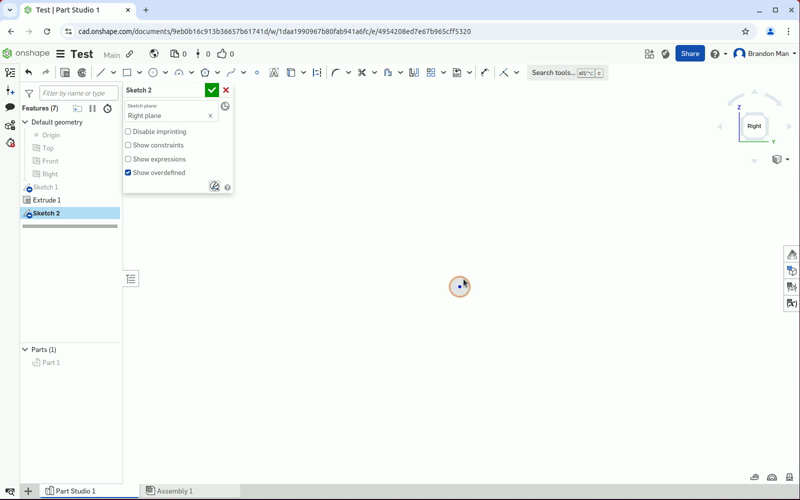
scroll(6)
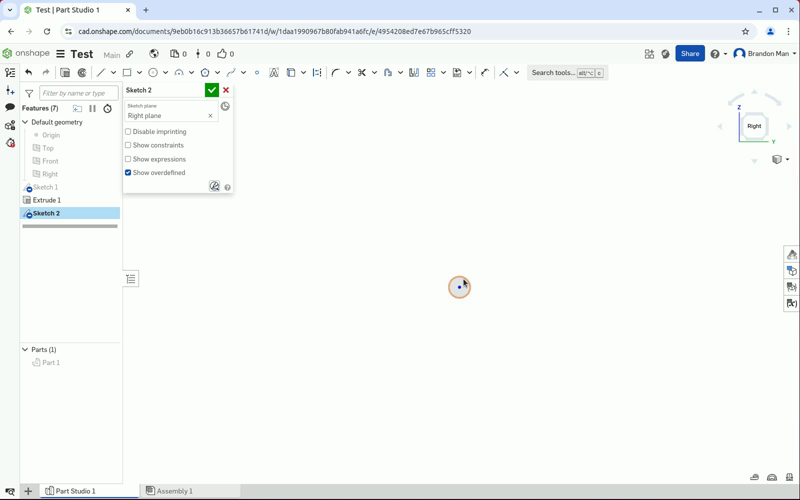
scroll(6)
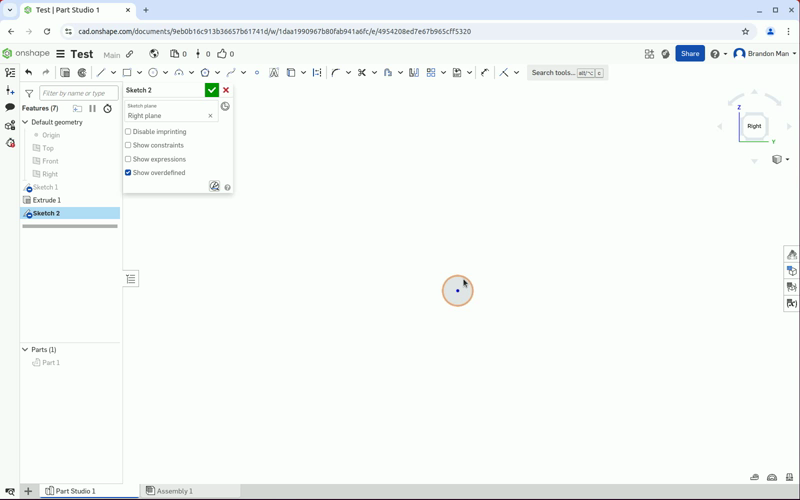
scroll(6)
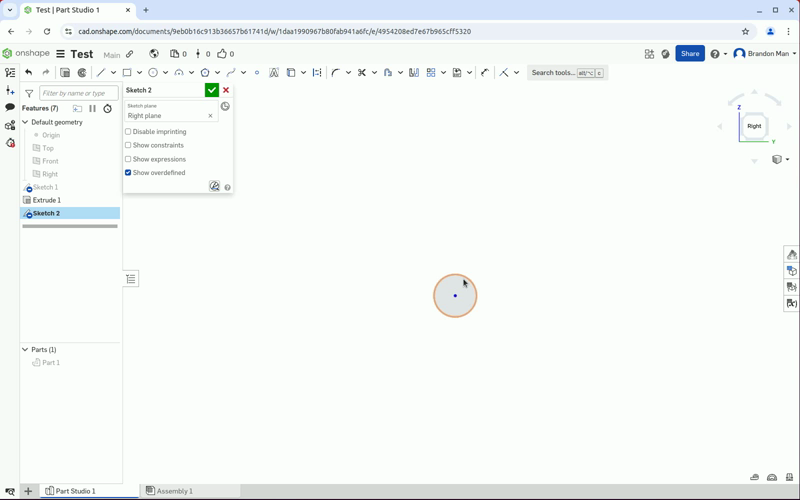
scroll(6)
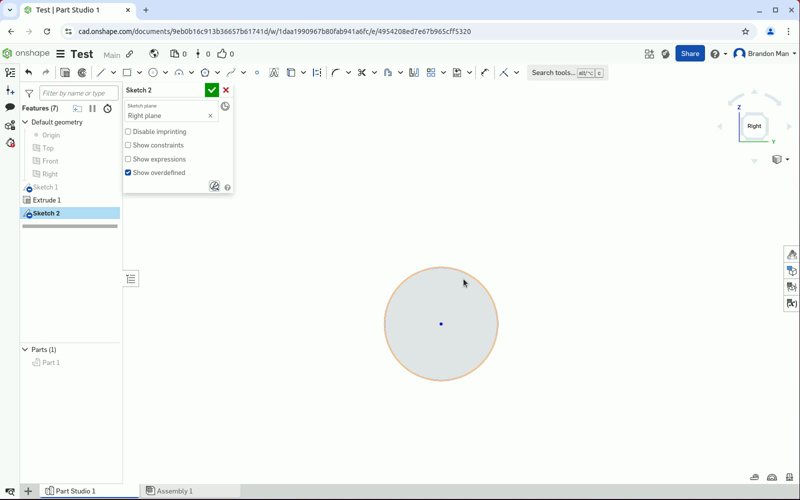
click(463, 278)
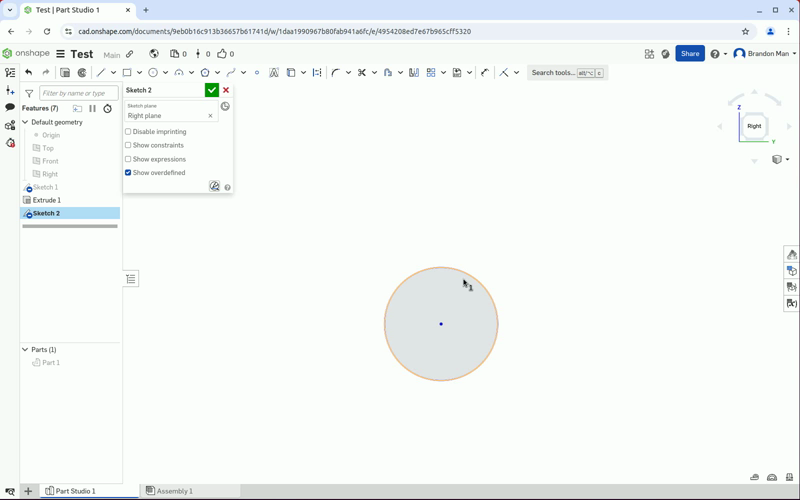
scroll(-6)
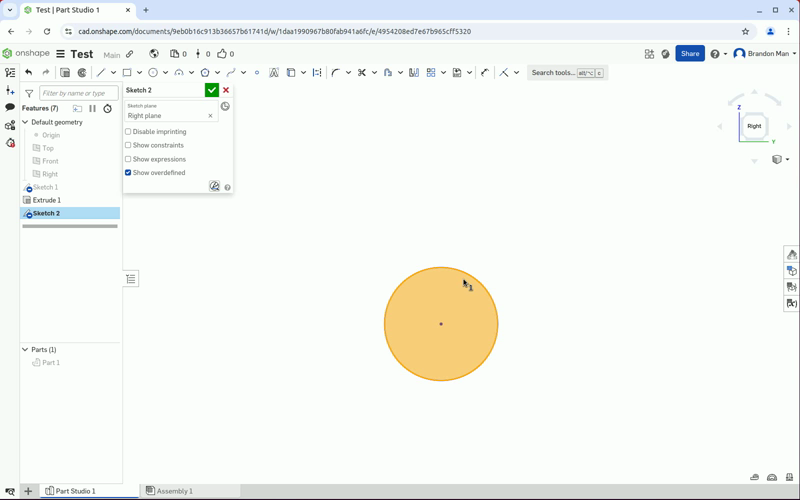
scroll(-6)
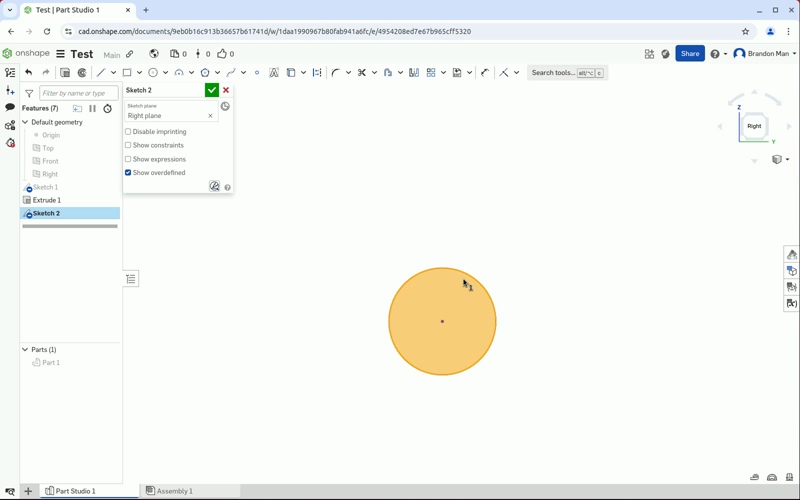
scroll(-6)
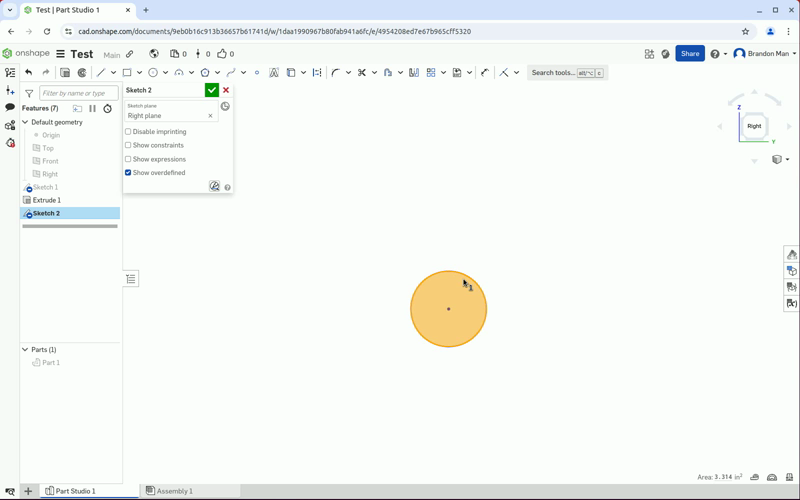
scroll(-6)
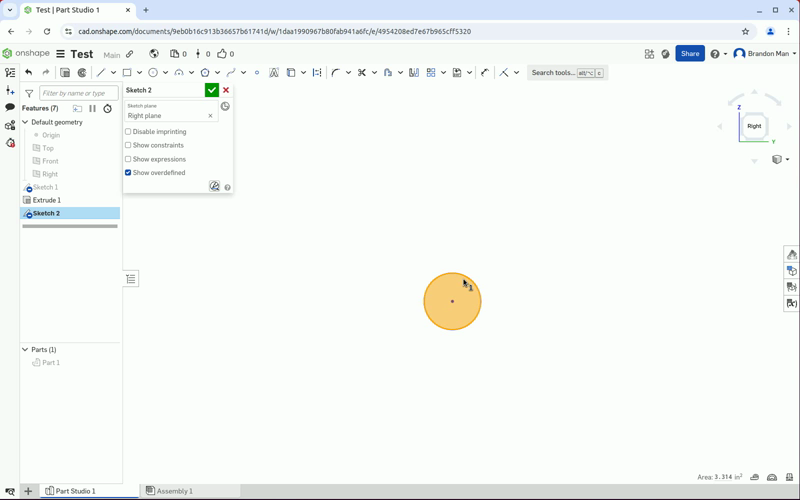
scroll(-6)
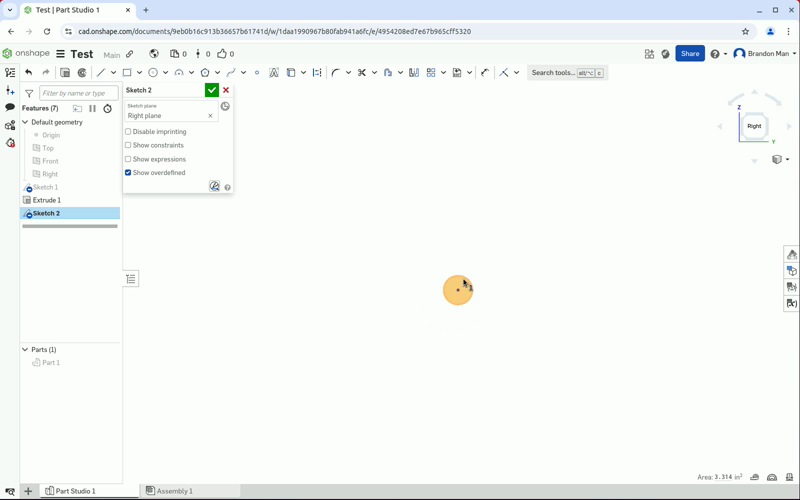
scroll(-6)
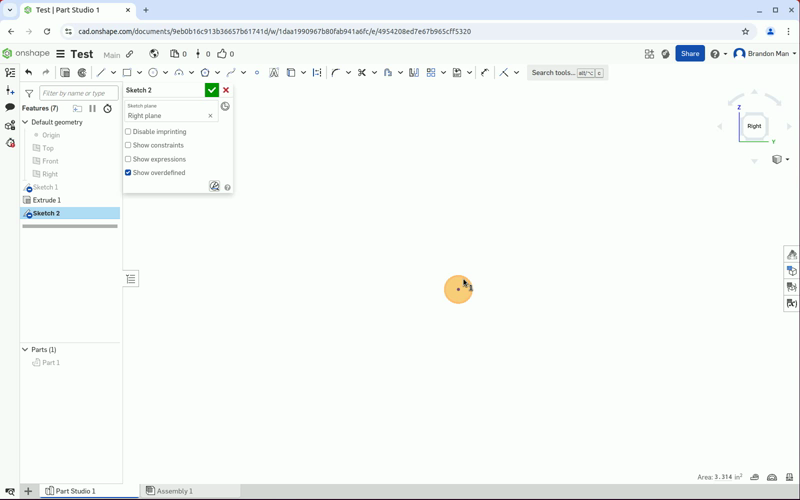
scroll(-6)
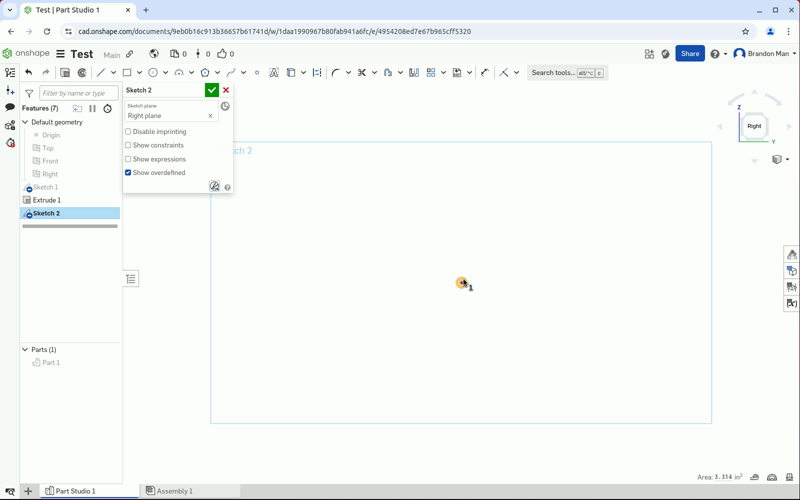
mouse_move(73, 352)
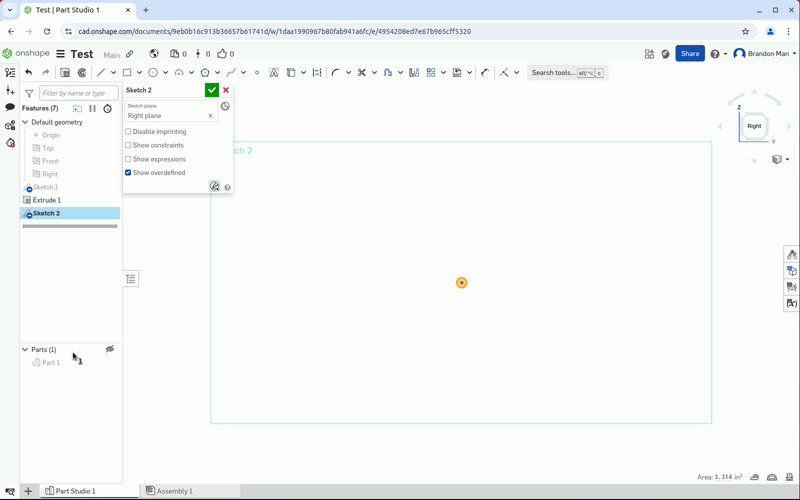
key(shift+y)
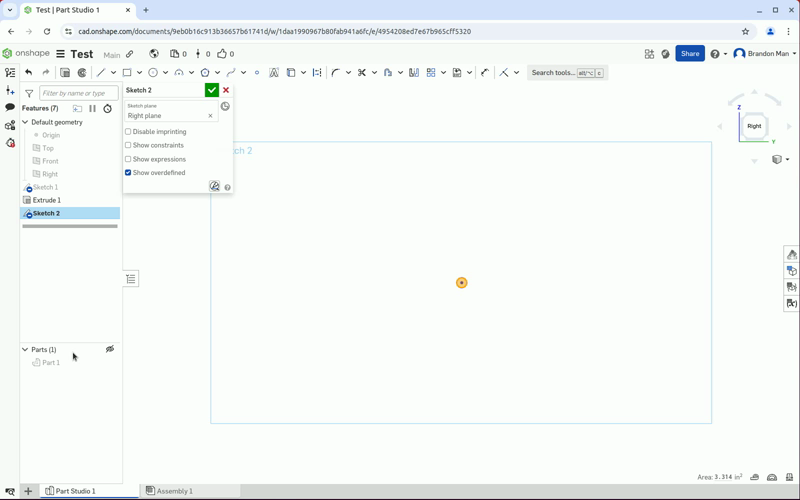
key(shift+e)
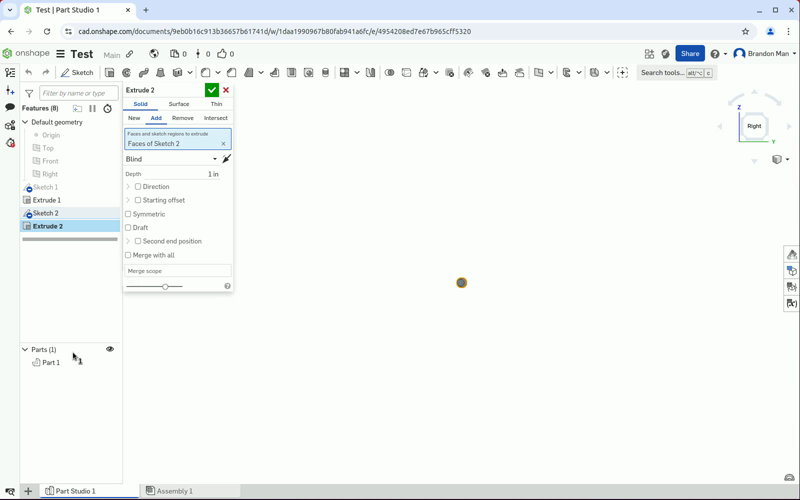
mouse_move(143, 106)
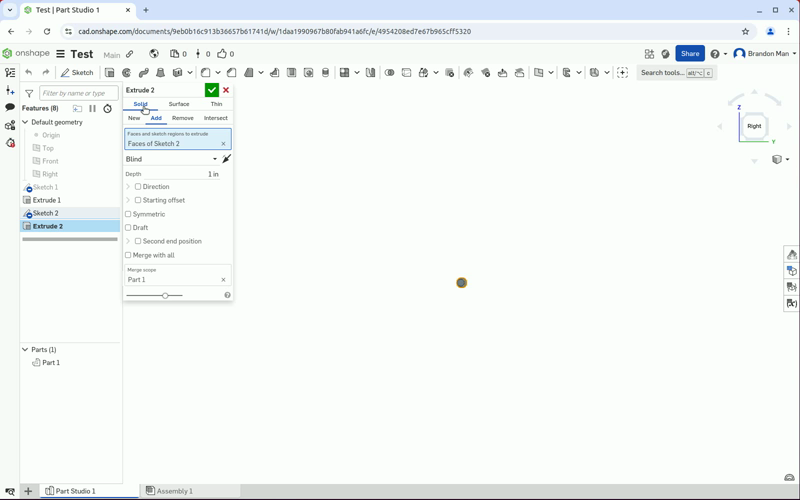
click(143, 106)
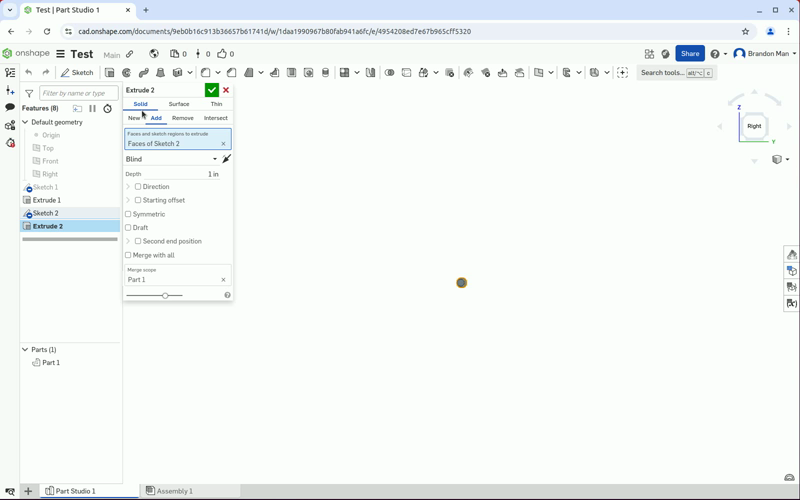
mouse_move(137, 120)
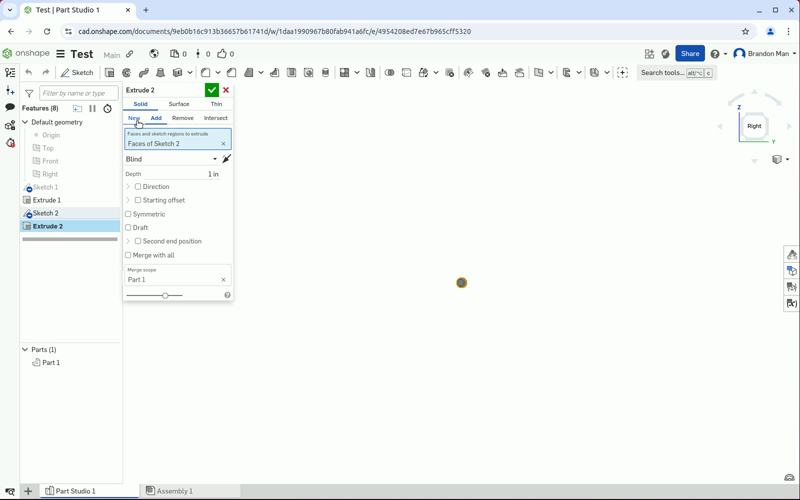
click(137, 120)
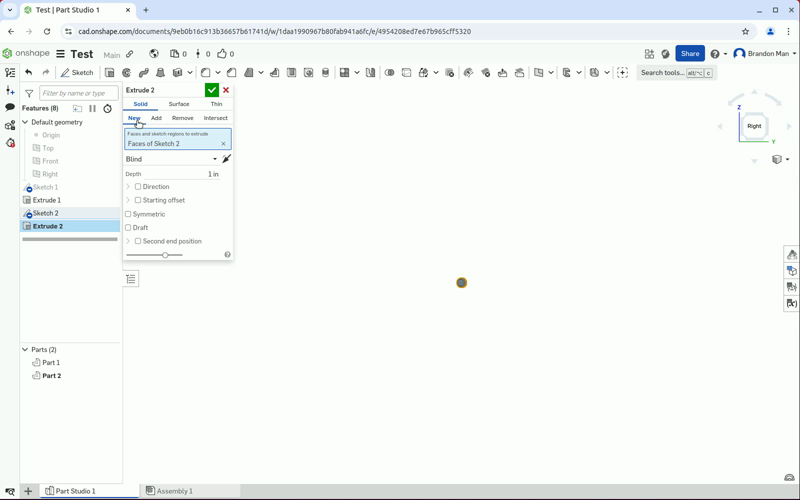
key(tab, 4)
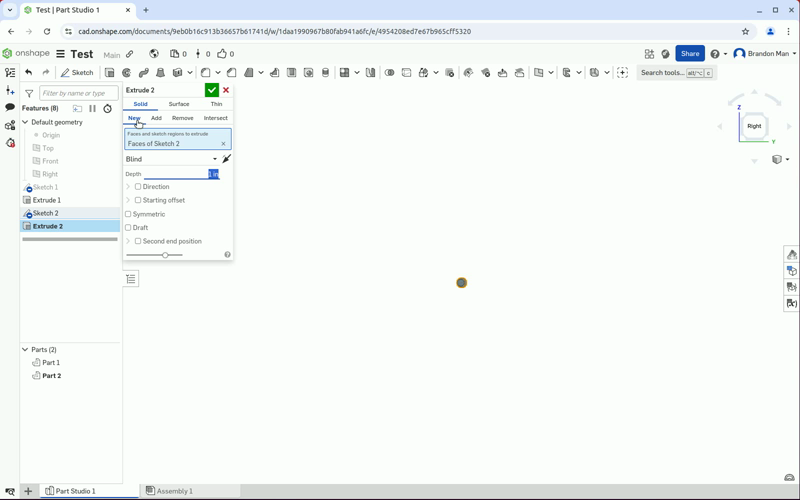
text(-23.108)
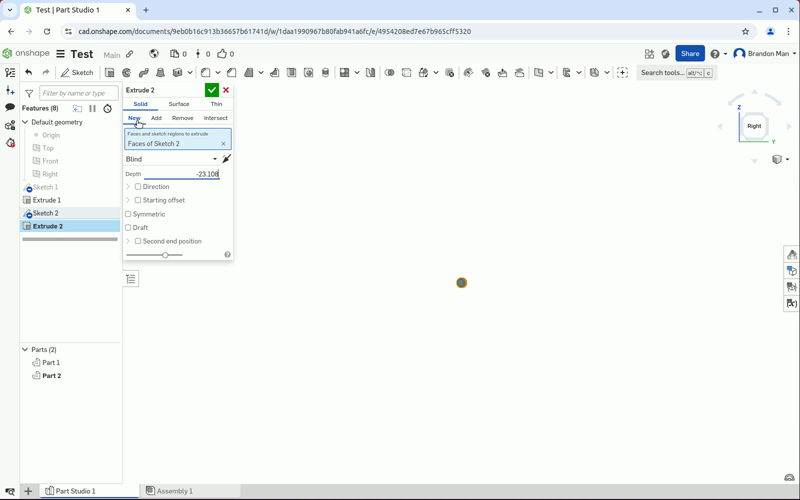
key(enter)
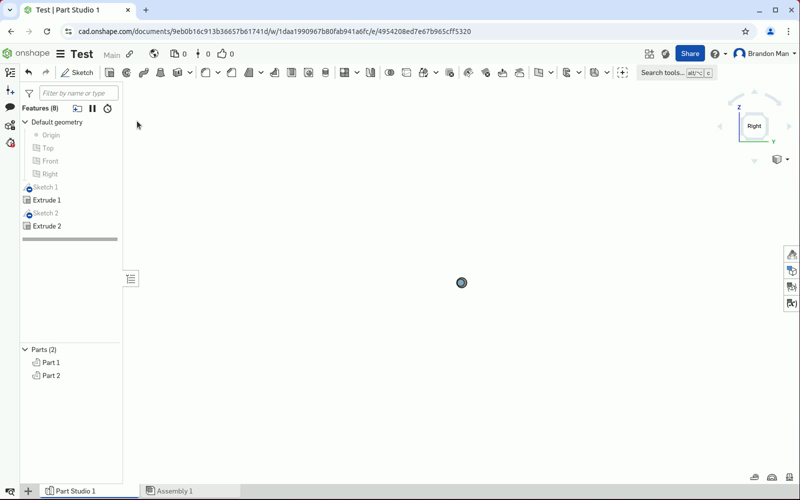
key(shift+h)
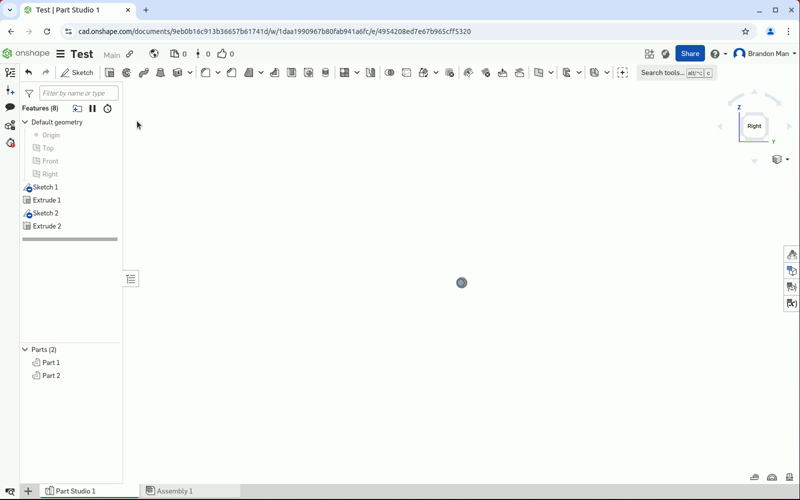
key(shift+h)
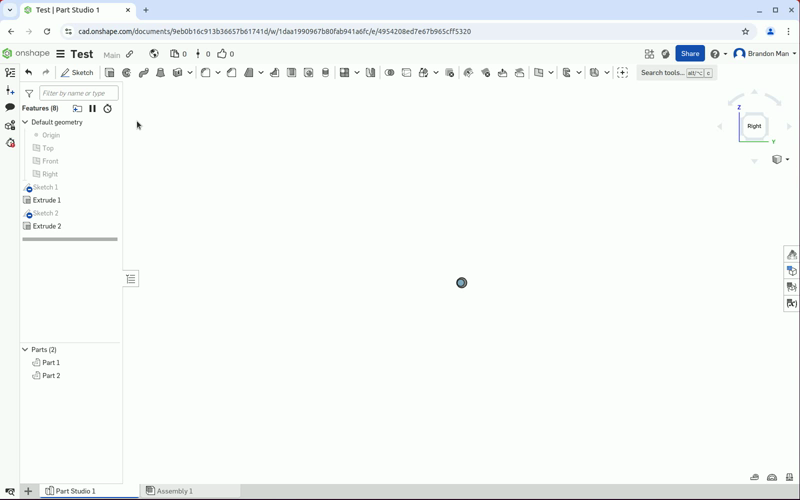
mouse_move(73, 189)
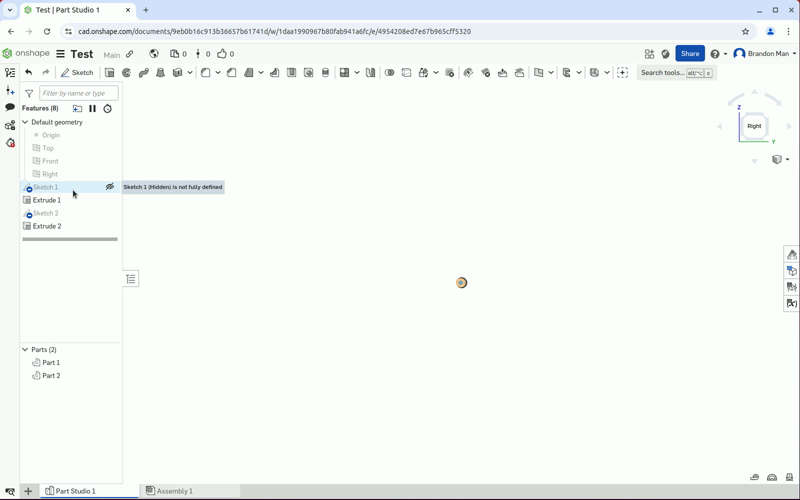
click(73, 189)
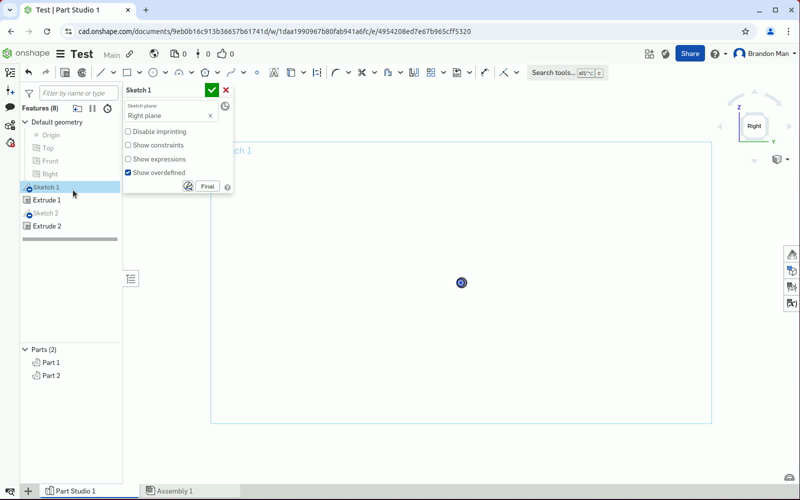
mouse_move(229, 92)
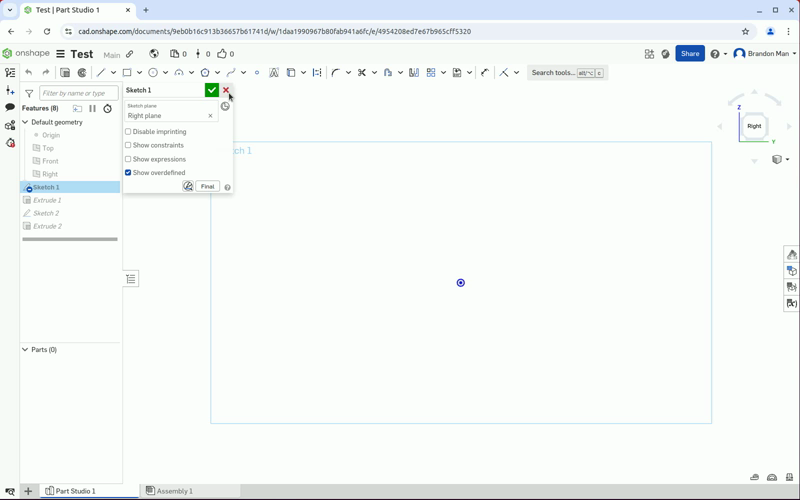
click(229, 92)
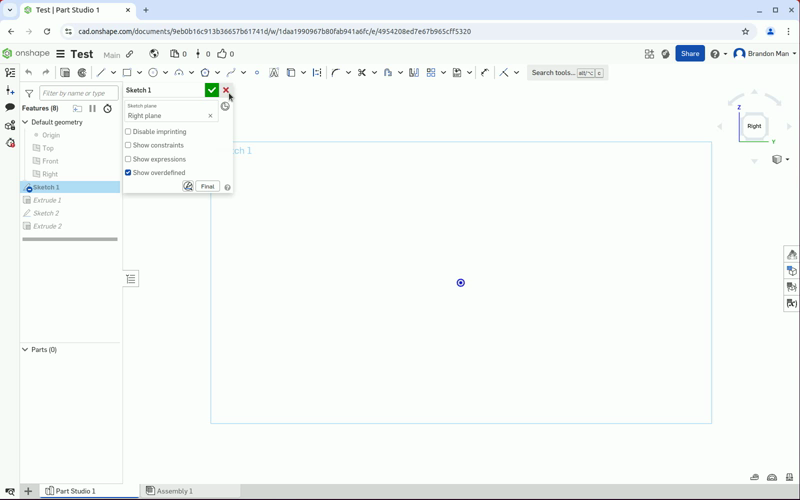
key(shift+s)
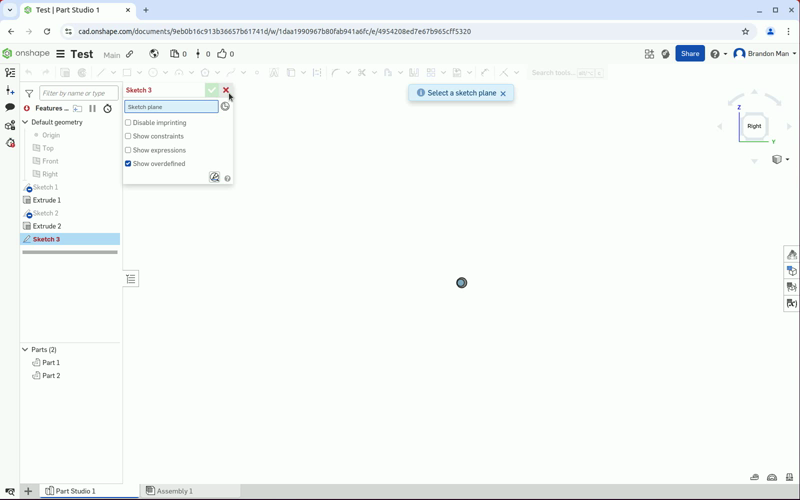
mouse_move(73, 176)
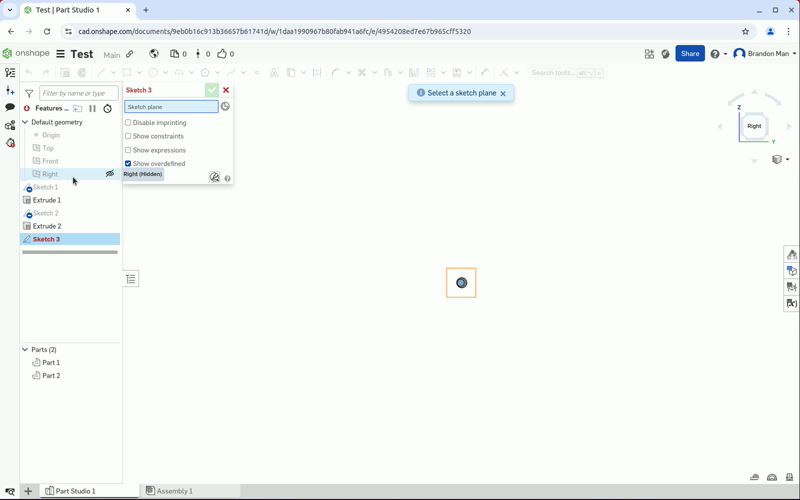
click(73, 176)
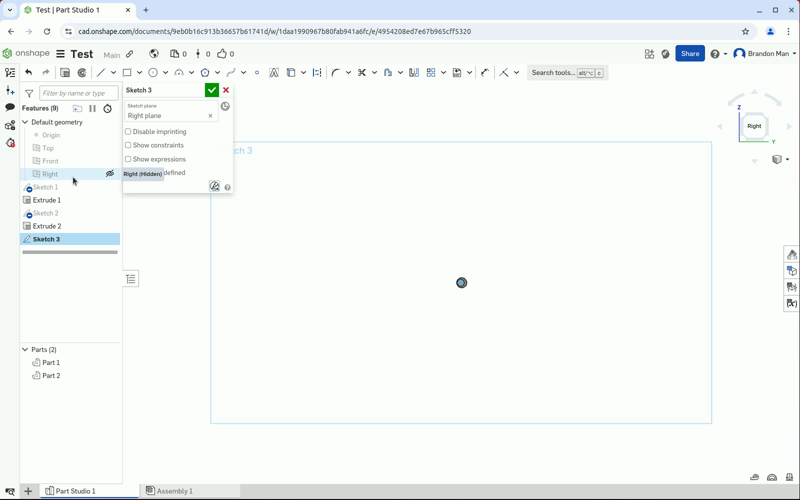
mouse_move(73, 352)
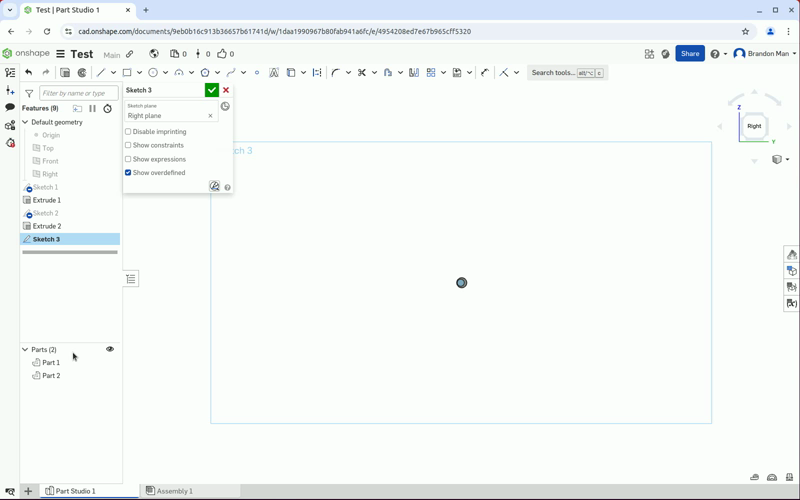
key(y)
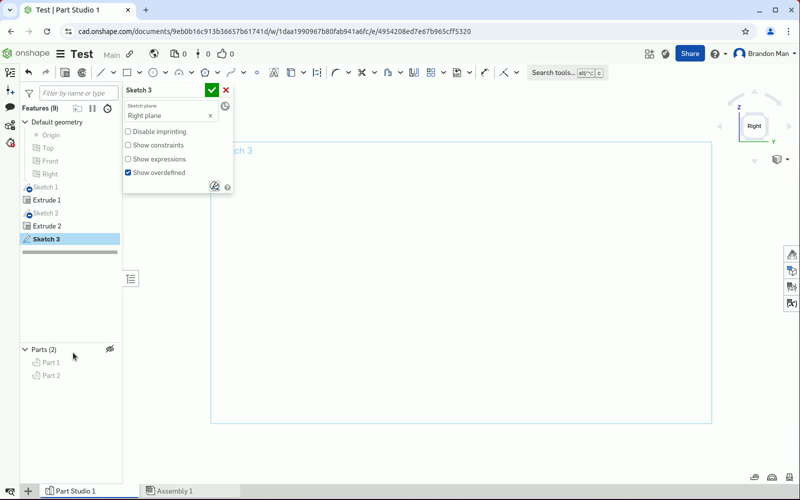
key(c)
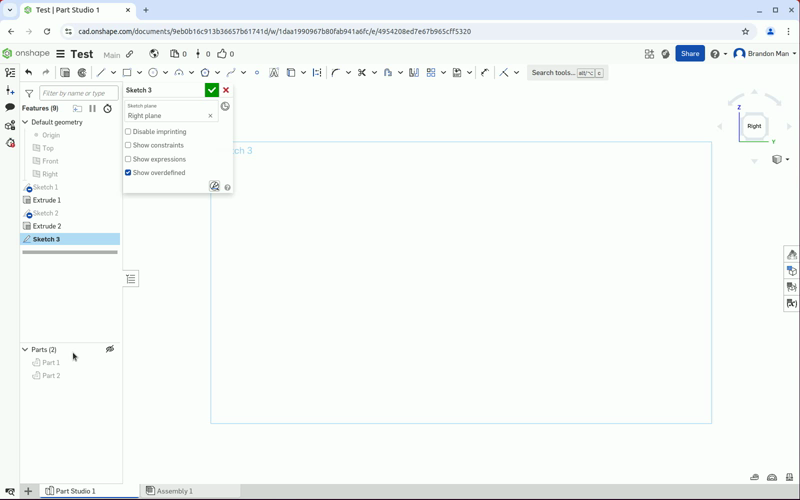
key_down(shift)
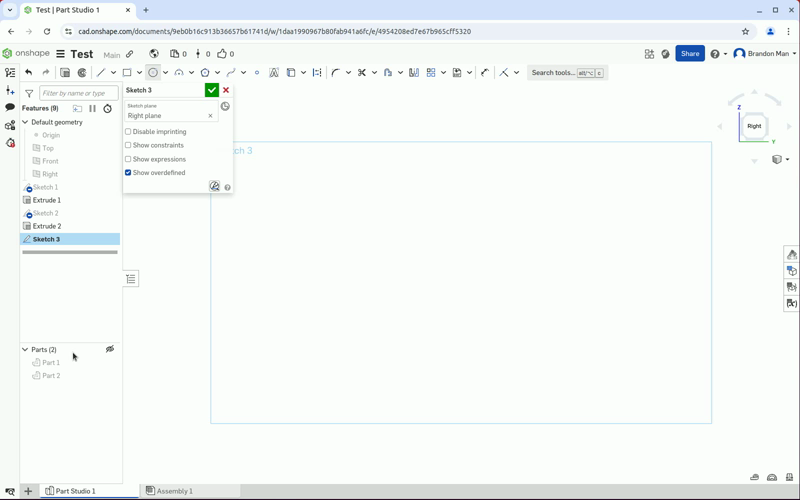
mouse_move(461, 275)
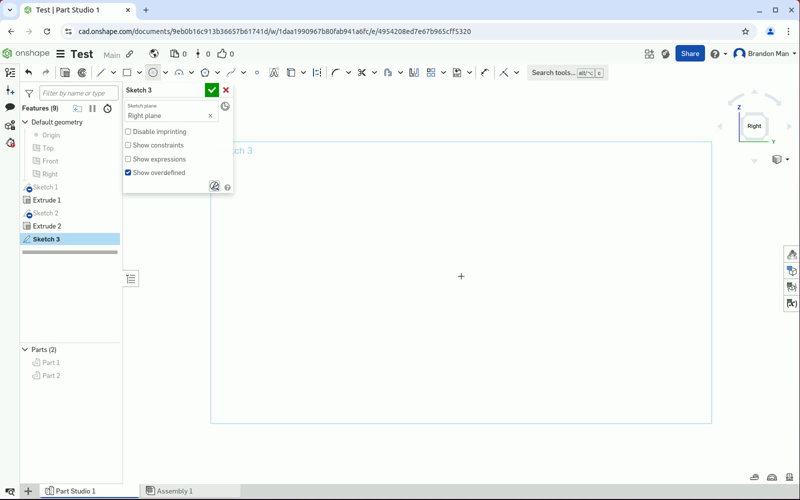
click(461, 275)
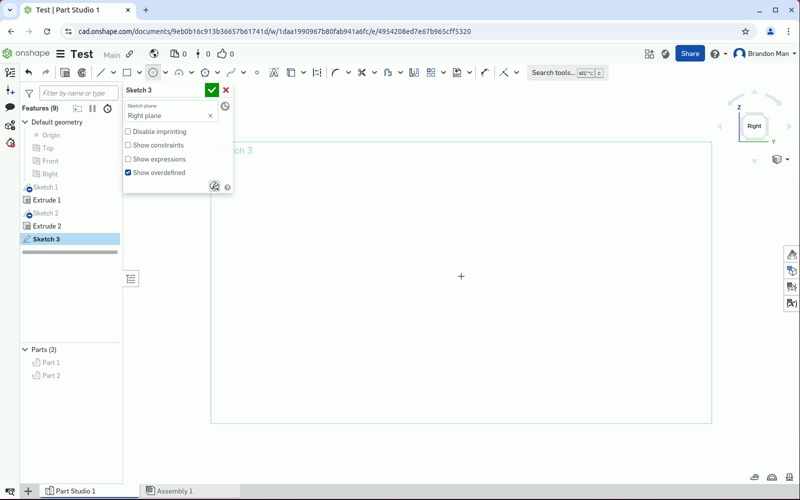
key_up(shift)
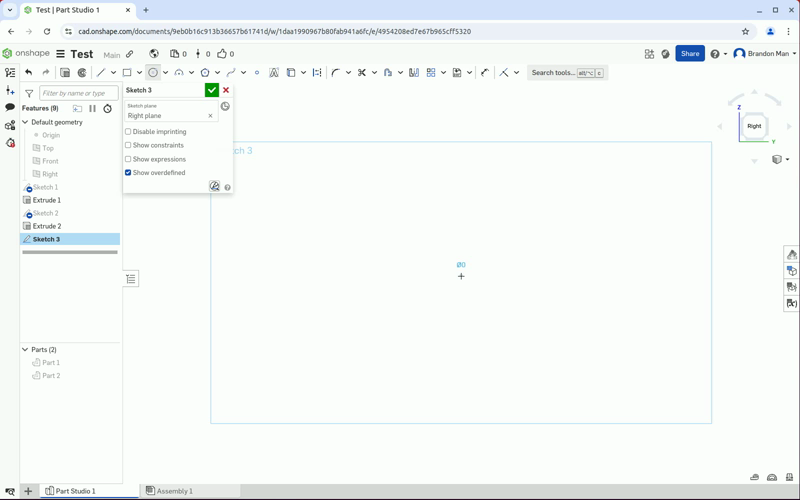
mouse_move(463, 275)
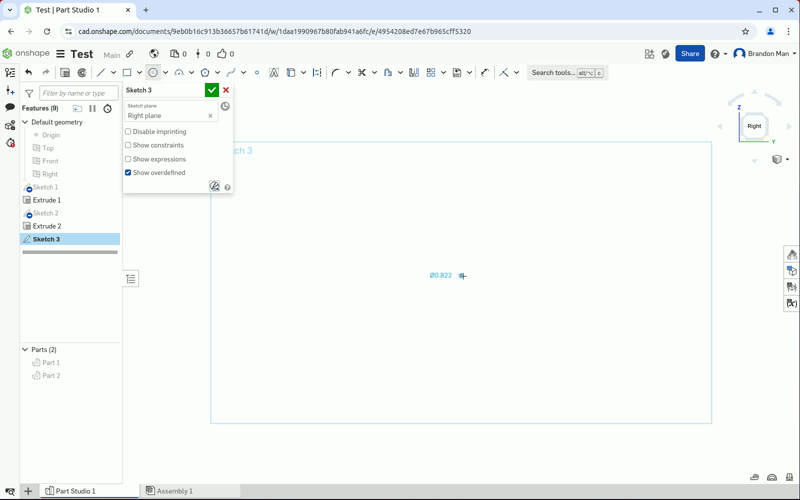
scroll(6)
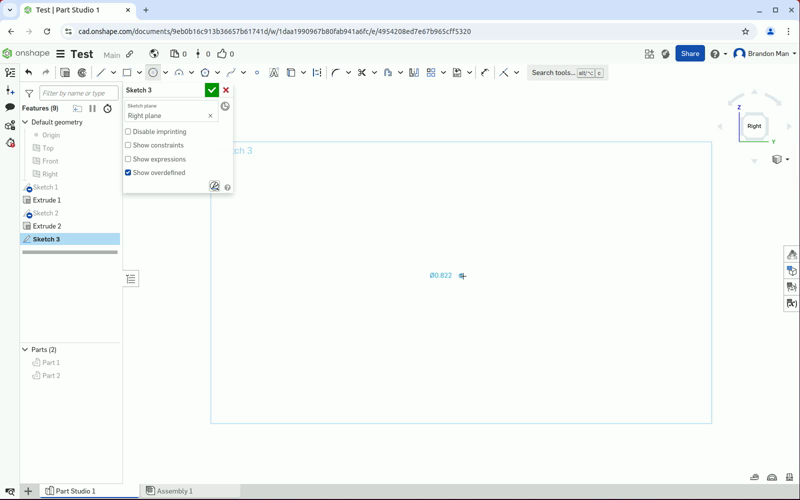
scroll(6)
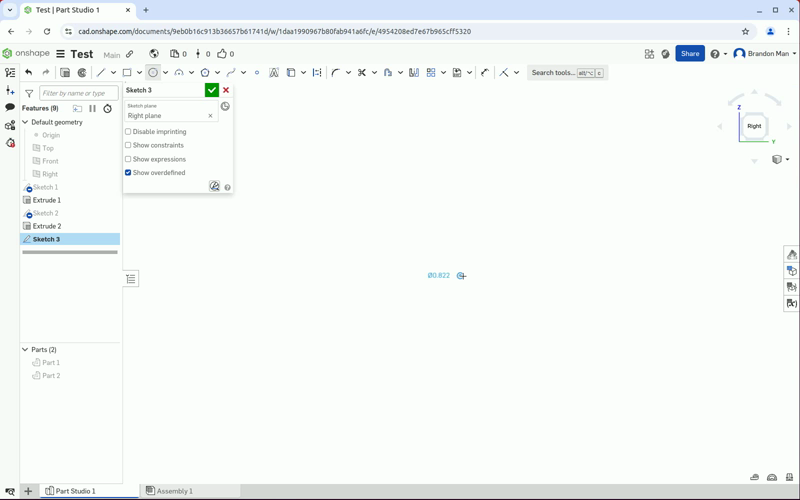
scroll(6)
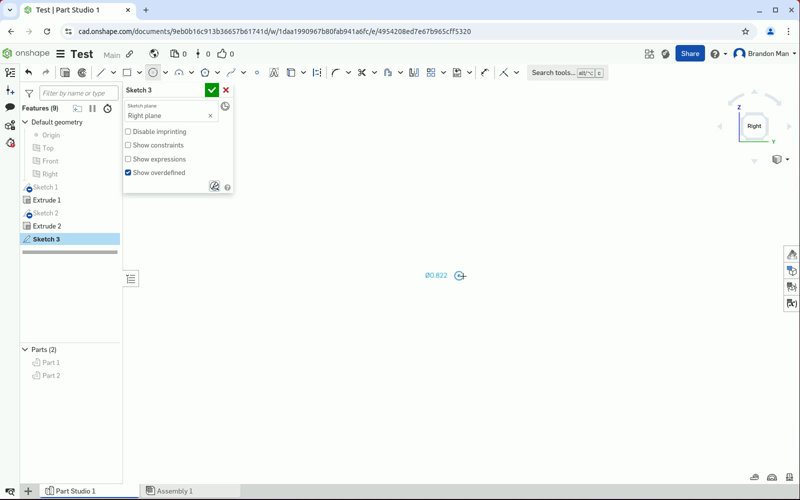
scroll(6)
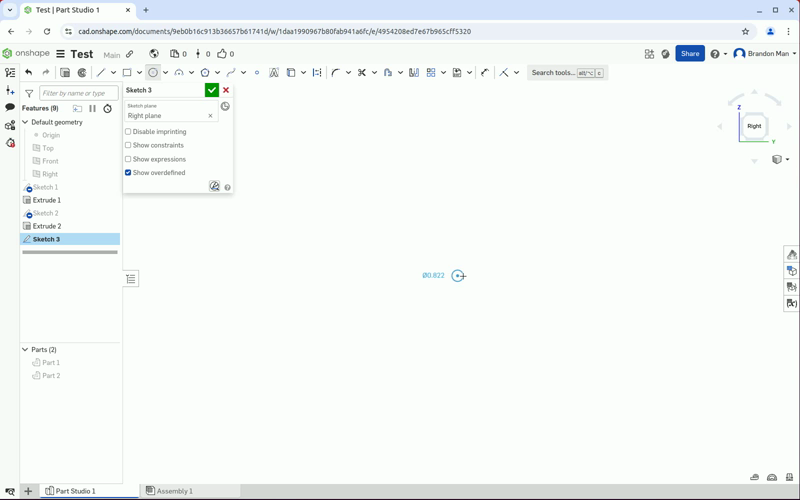
scroll(6)
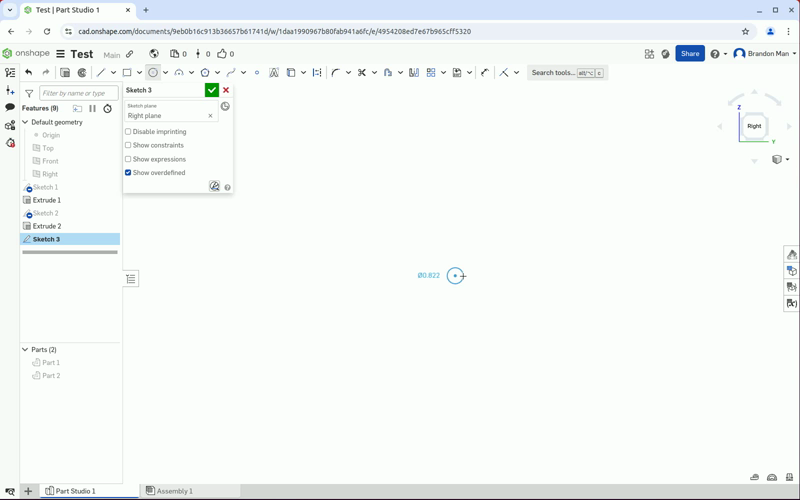
scroll(6)
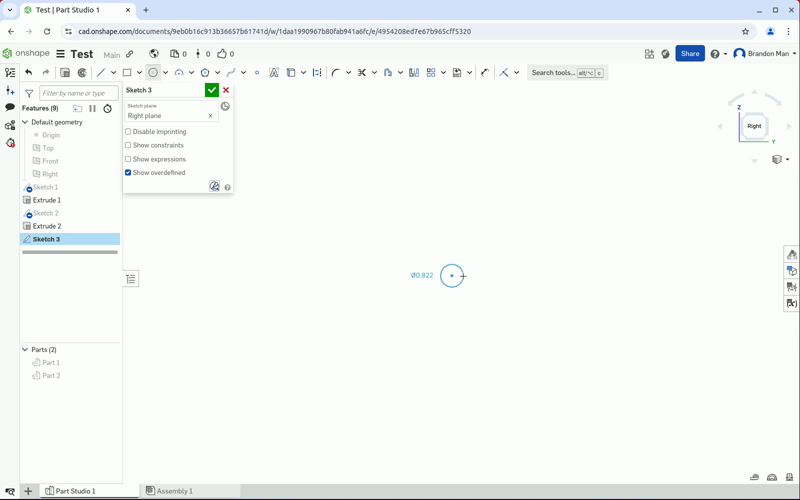
scroll(6)
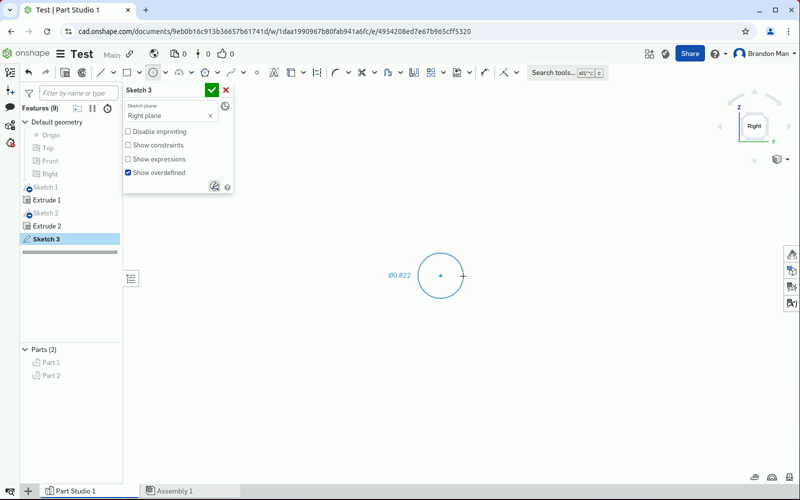
click(463, 275)
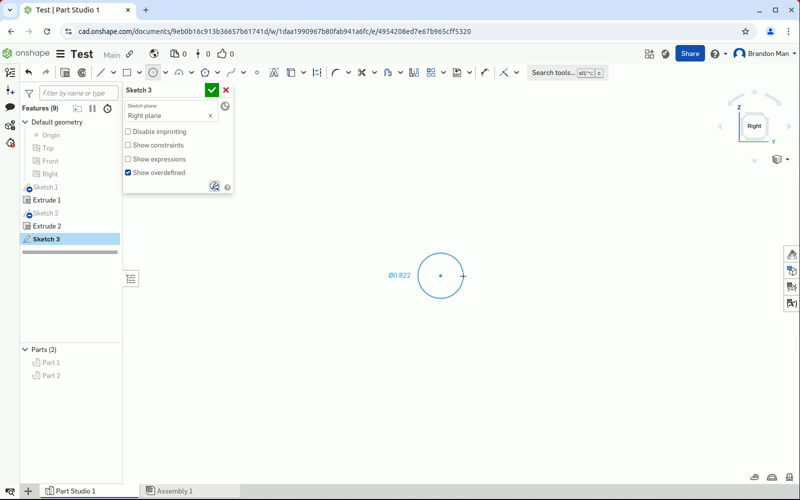
scroll(-6)
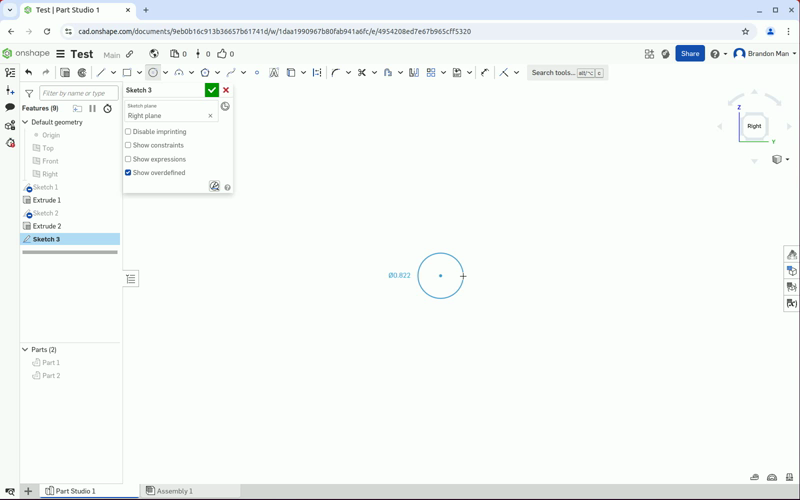
scroll(-6)
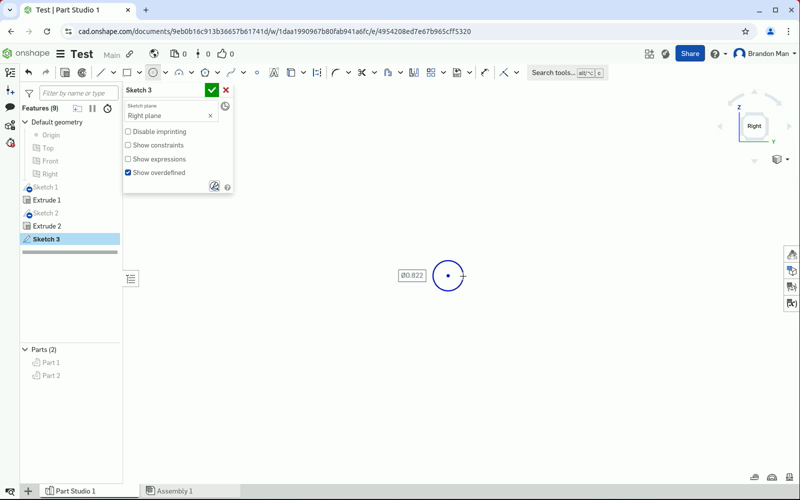
scroll(-6)
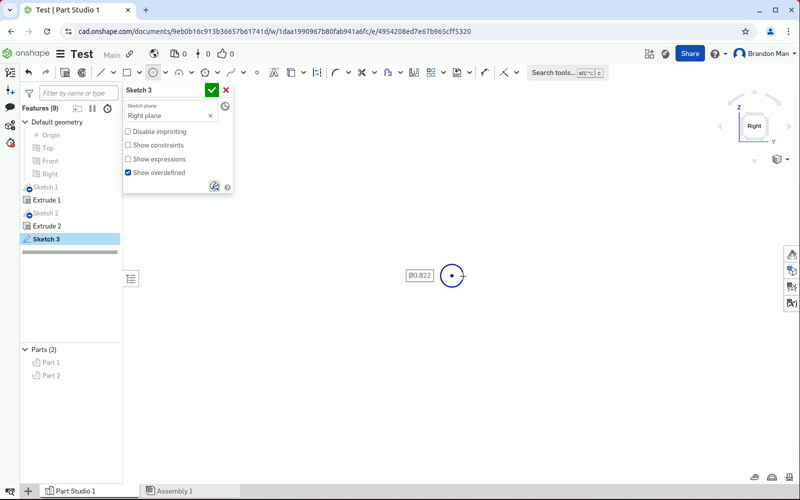
scroll(-6)
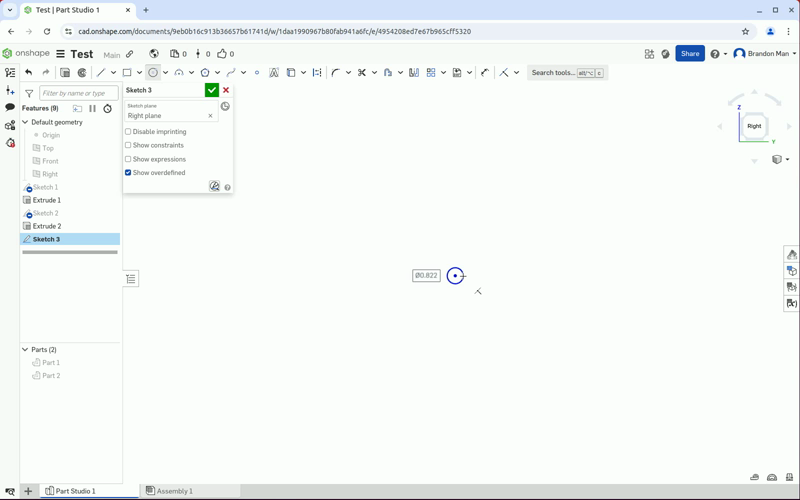
scroll(-6)
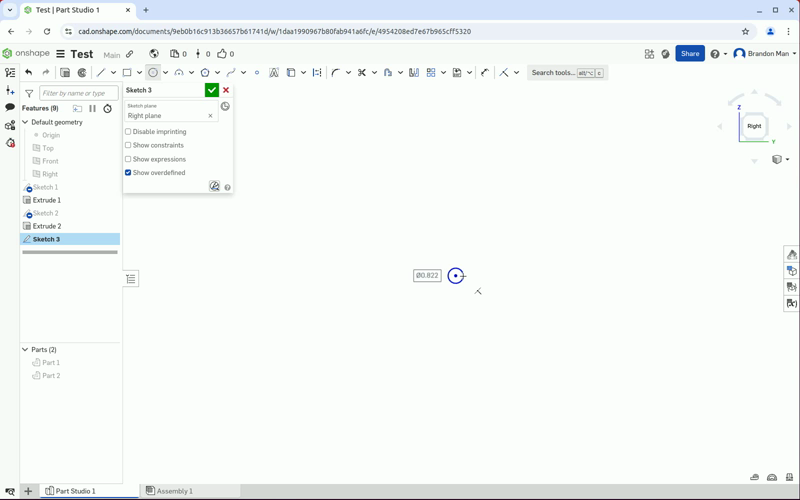
scroll(-6)
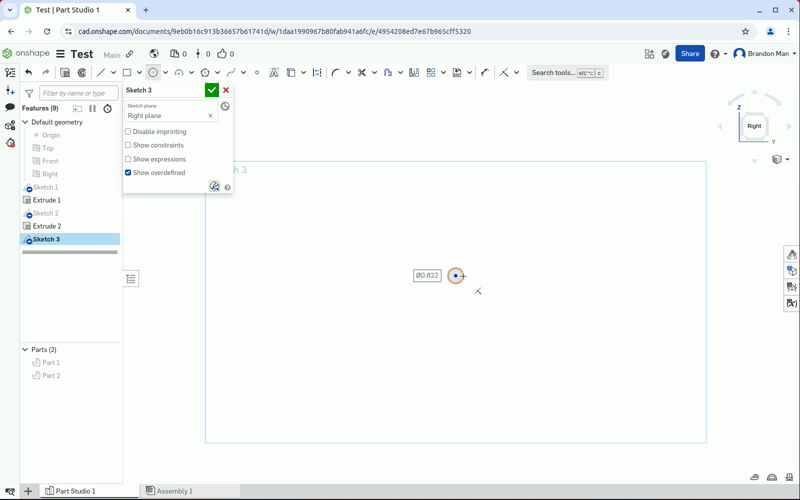
scroll(-6)
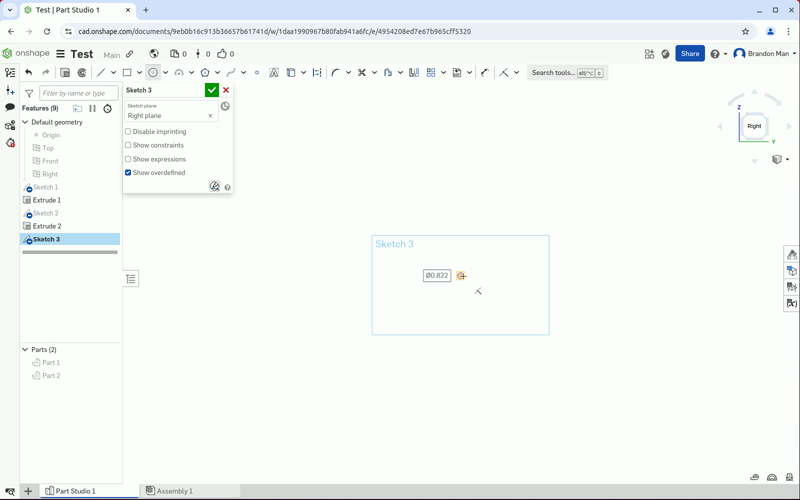
key(esc)
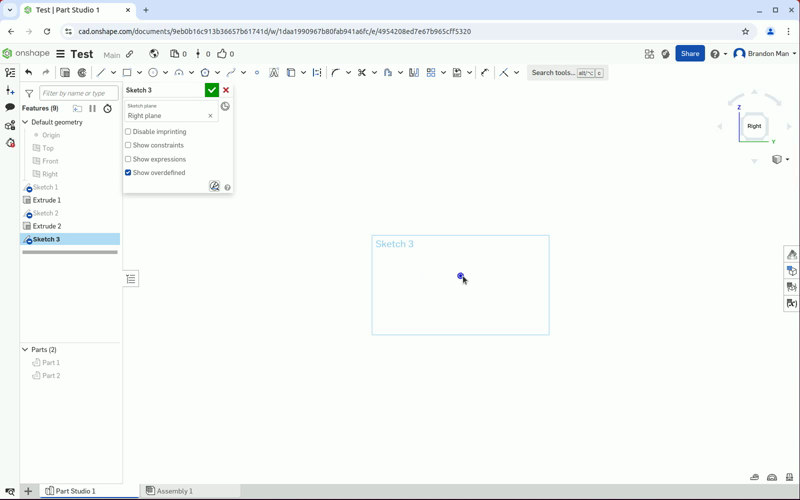
mouse_move(460, 275)
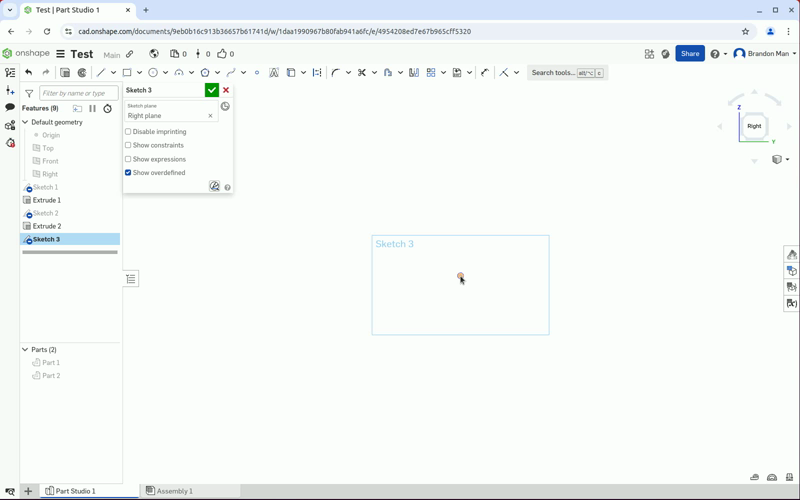
scroll(6)
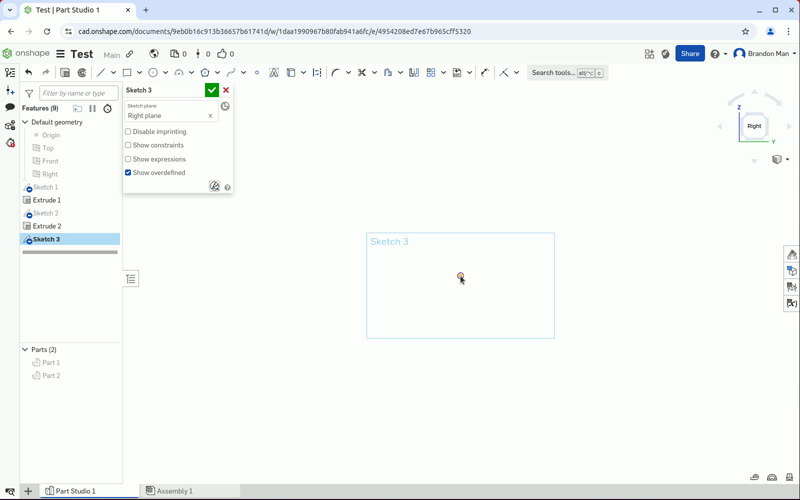
scroll(6)
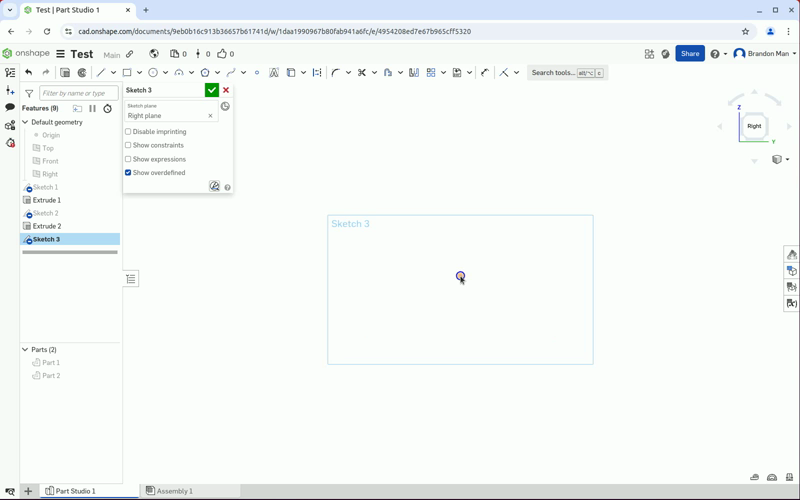
scroll(6)
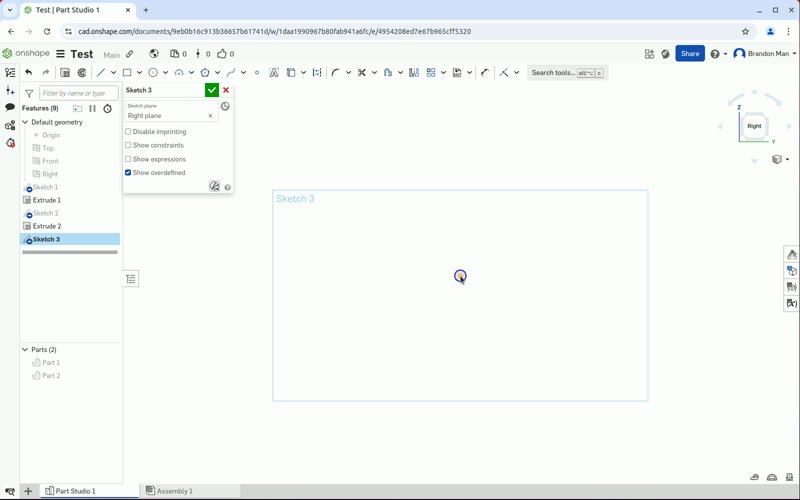
scroll(6)
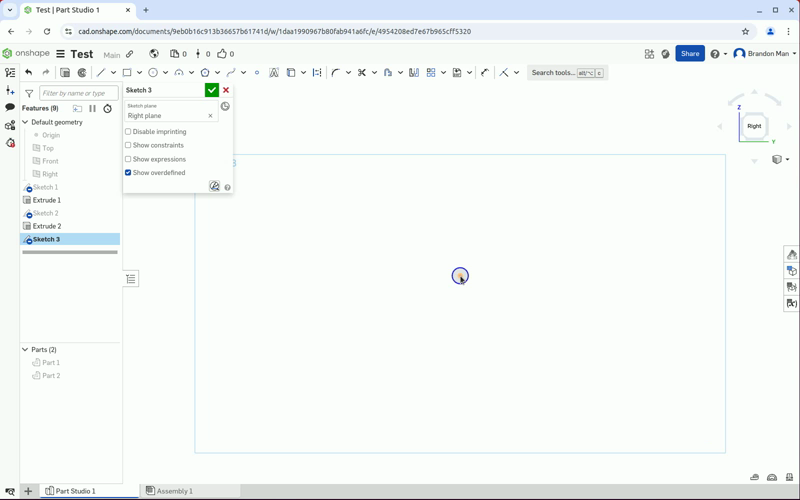
scroll(6)
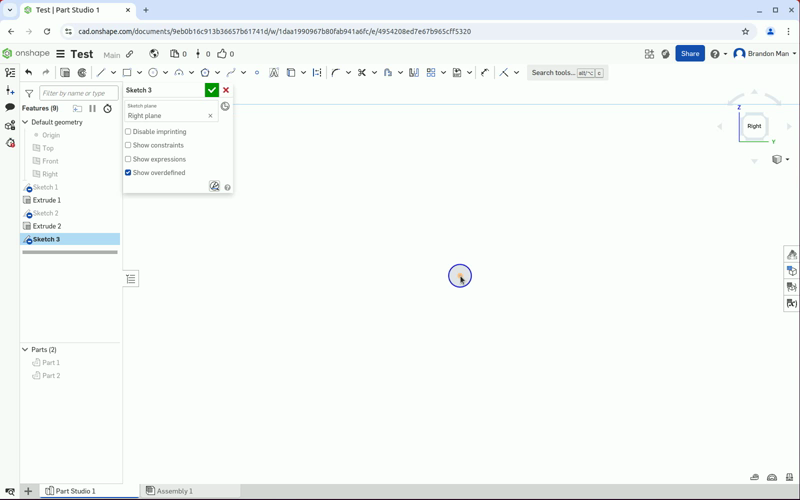
scroll(6)
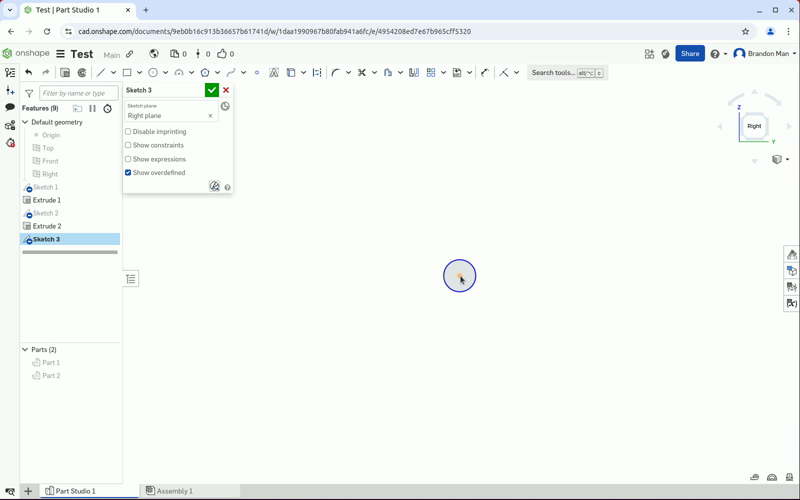
scroll(6)
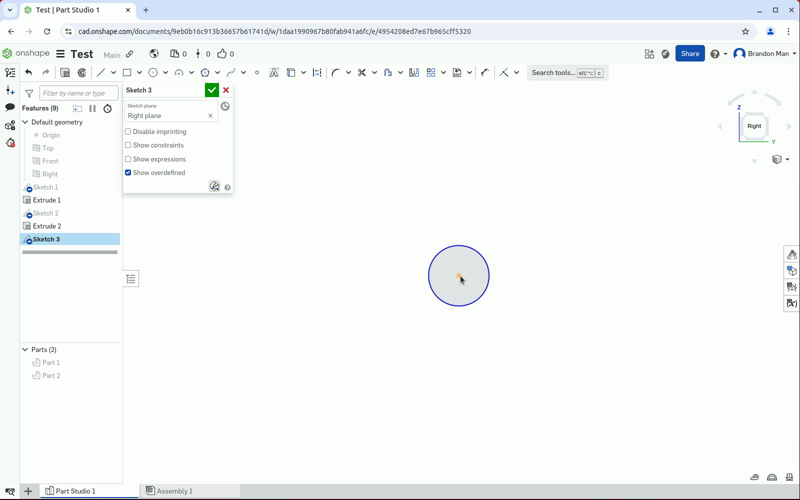
click(460, 275)
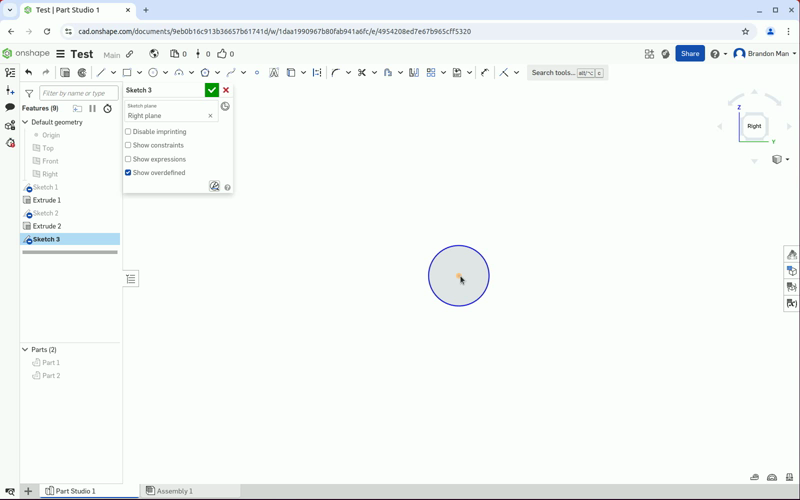
scroll(-6)
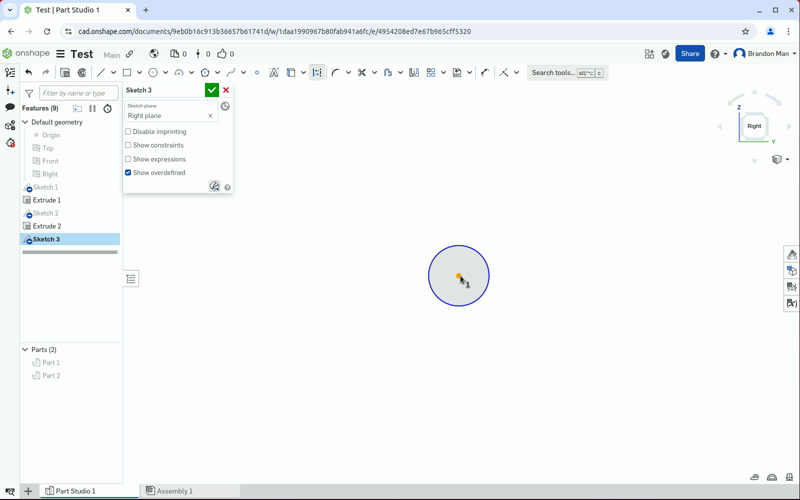
scroll(-6)
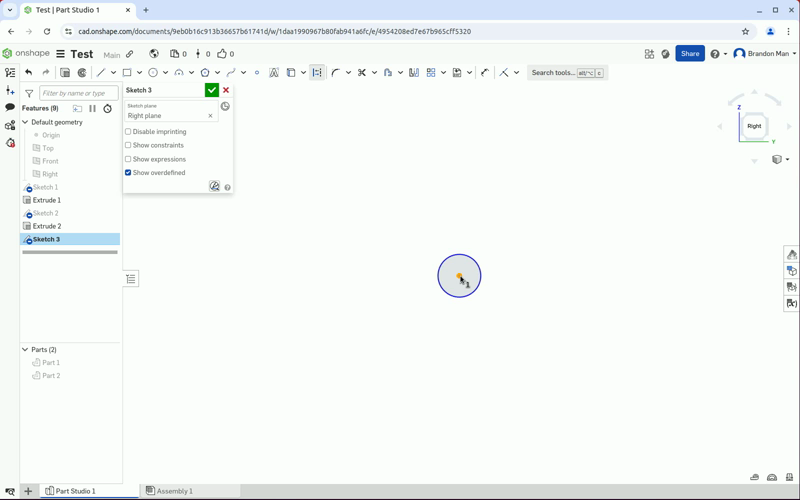
scroll(-6)
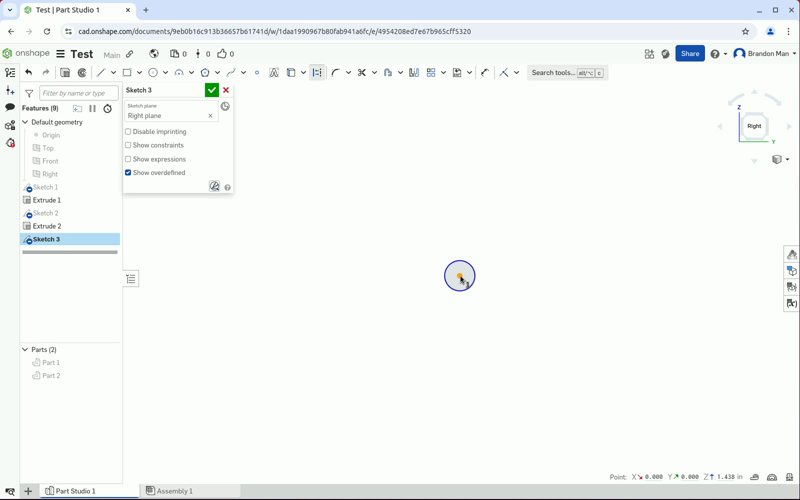
scroll(-6)
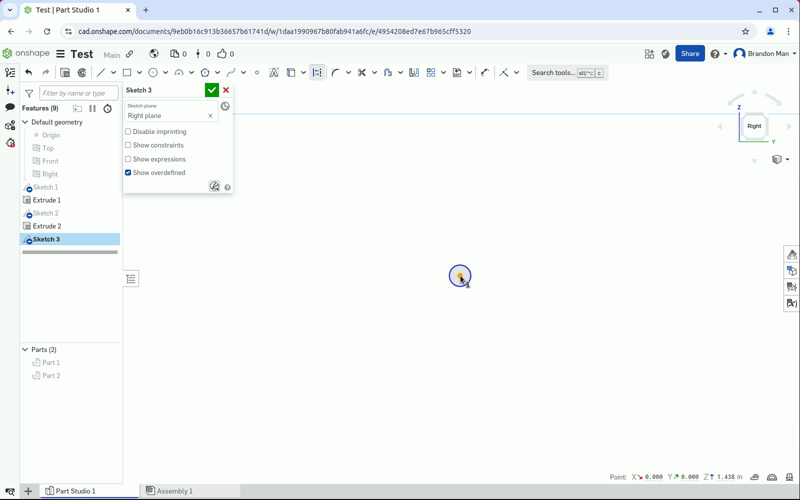
scroll(-6)
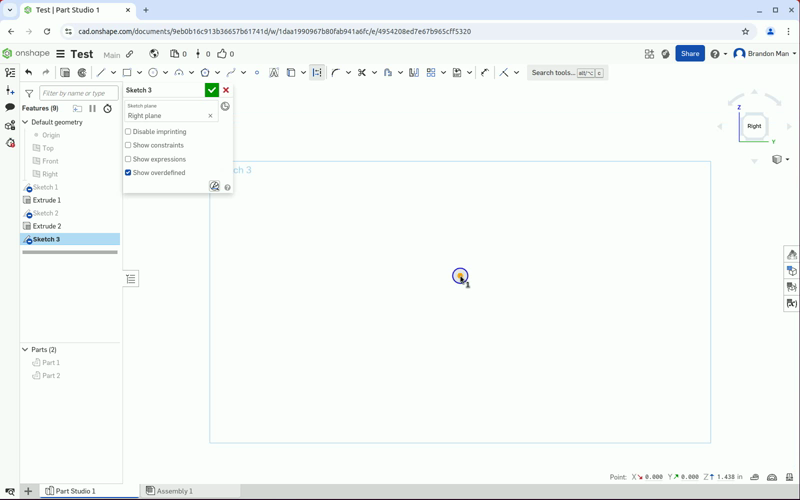
scroll(-6)
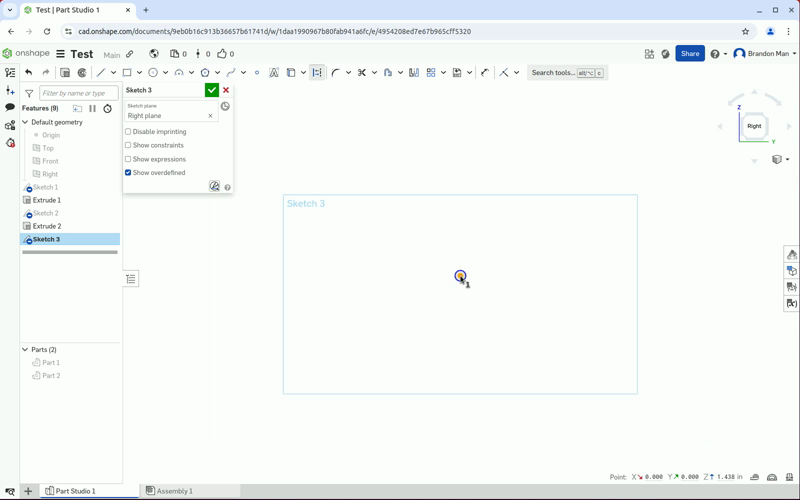
scroll(-6)
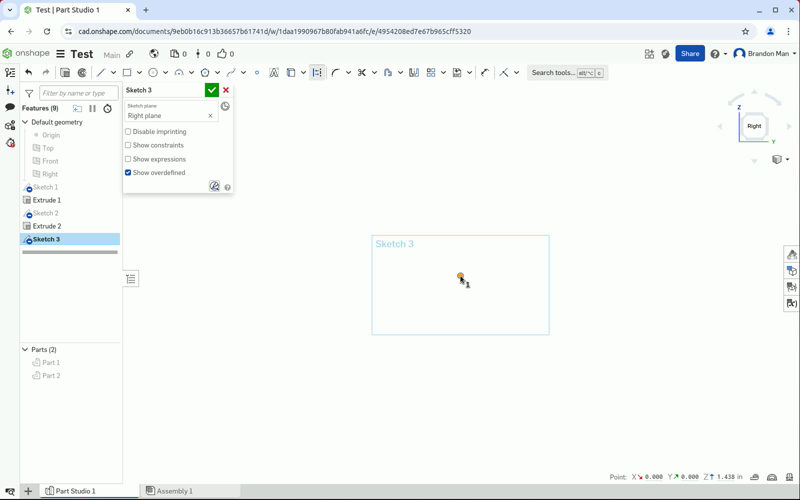
mouse_move(73, 352)
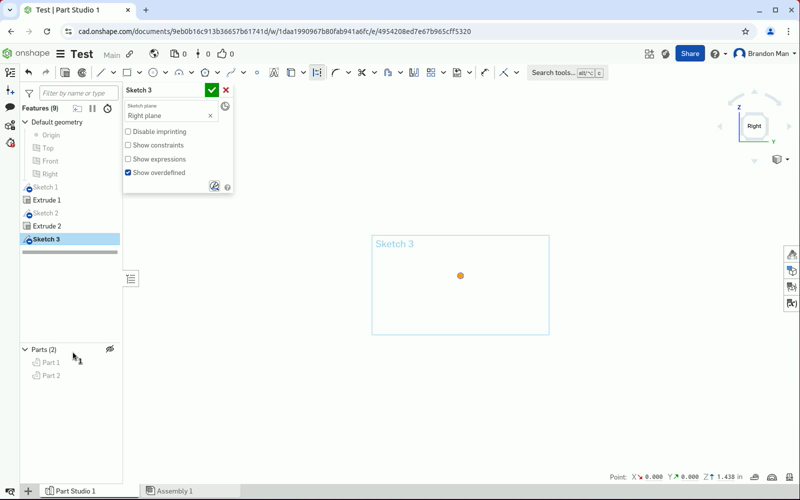
key(shift+y)
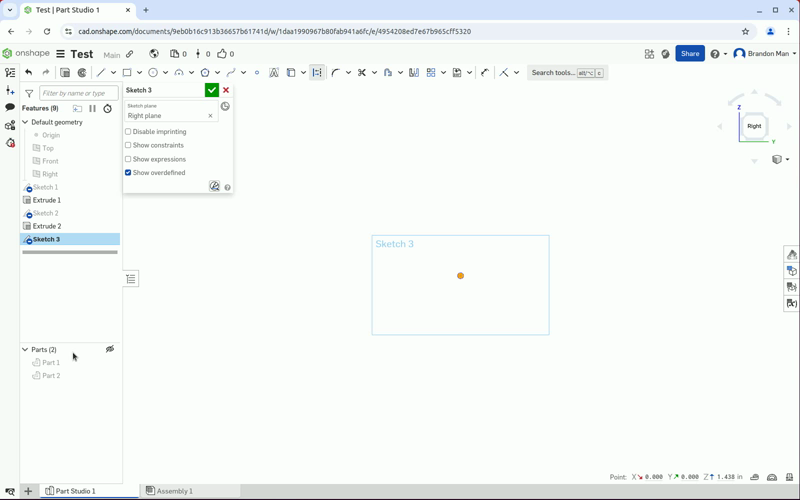
key(shift+e)
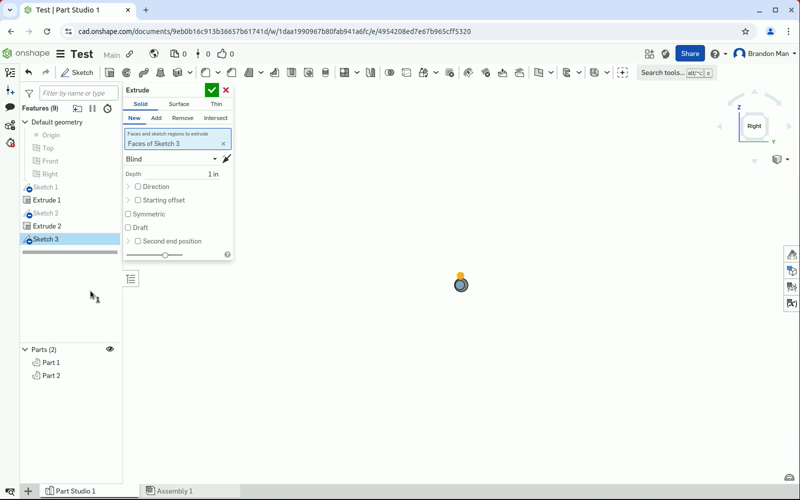
mouse_move(143, 106)
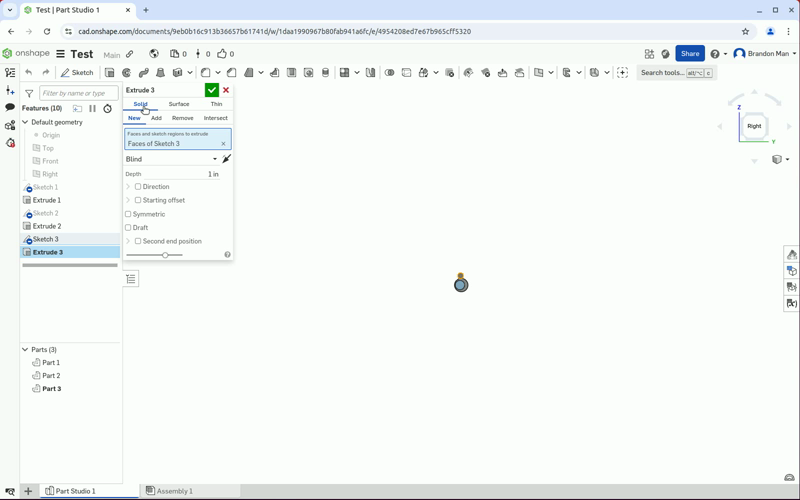
click(143, 106)
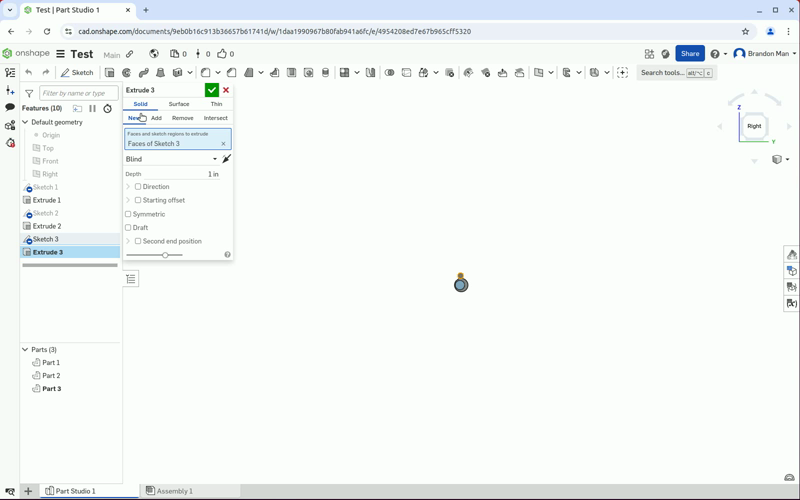
mouse_move(137, 120)
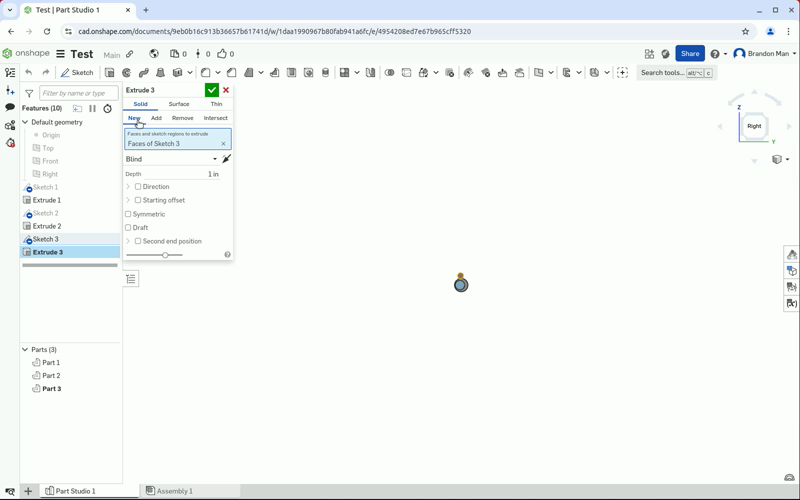
click(137, 120)
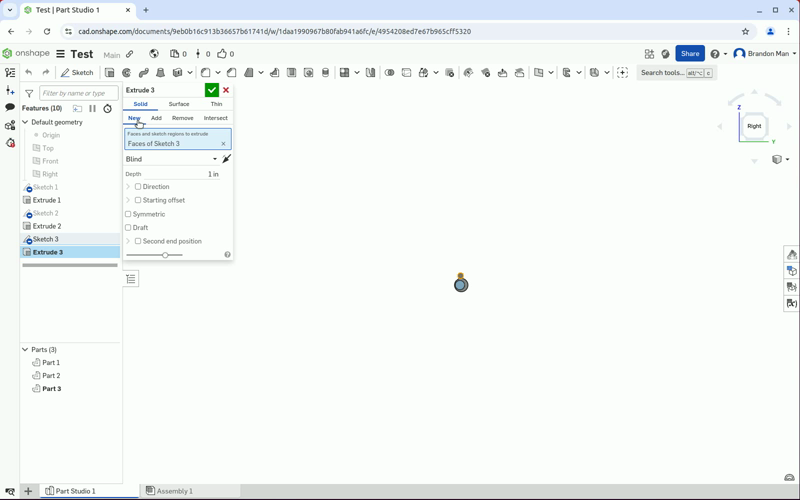
key(tab, 4)
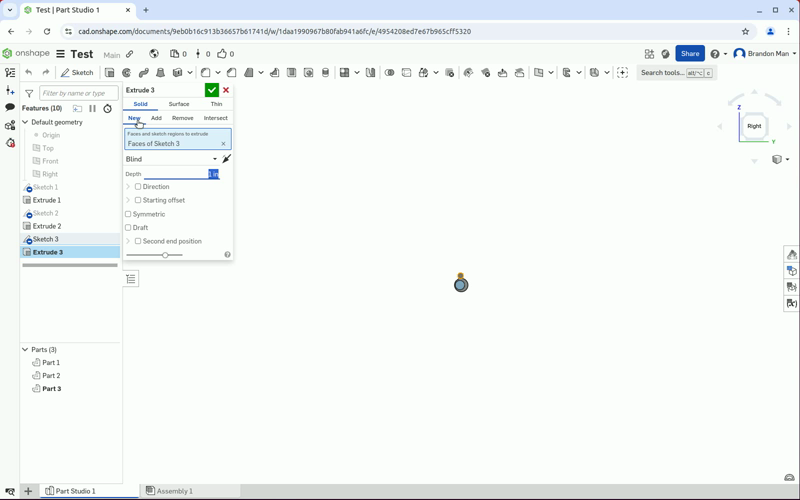
text(-23.108)
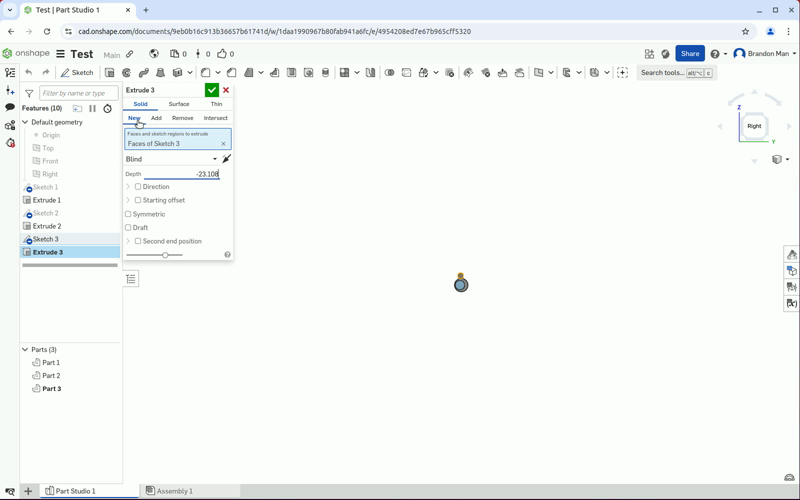
key(enter)
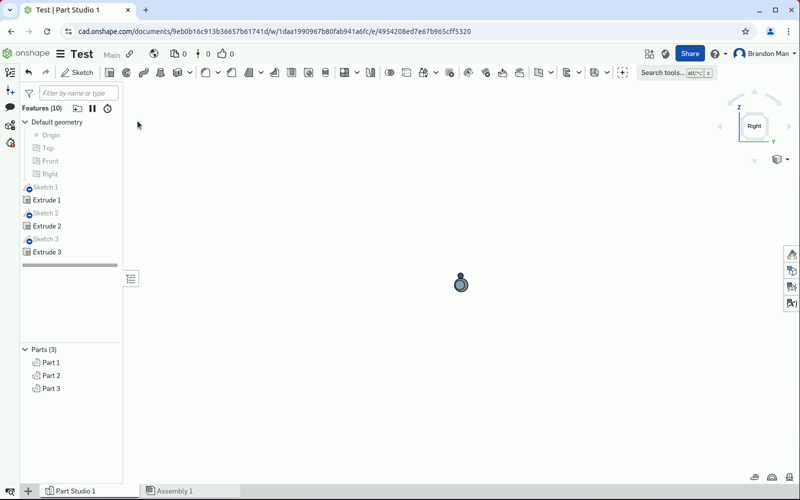
key(shift+h)
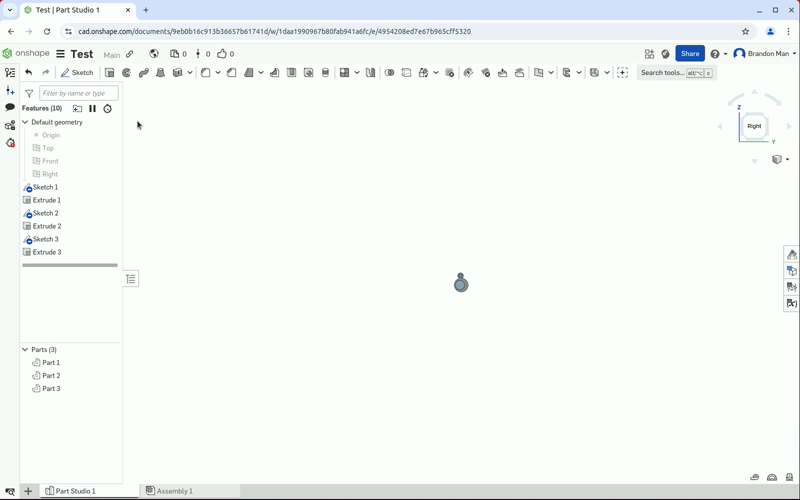
key(shift+h)
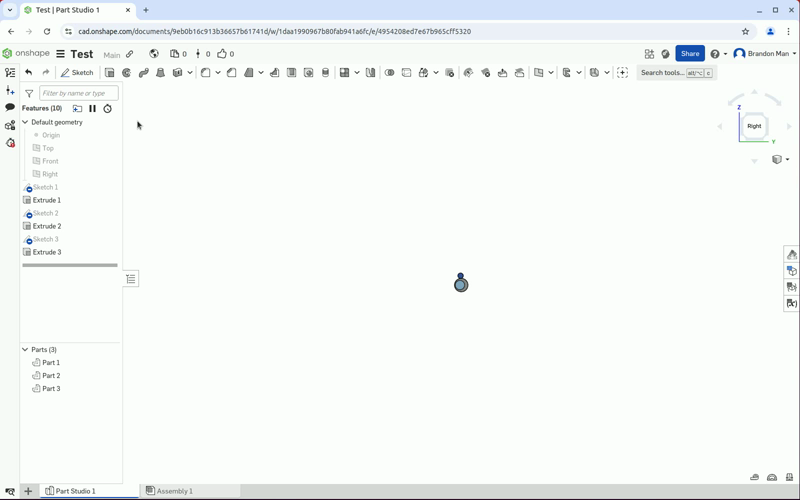
mouse_move(73, 189)
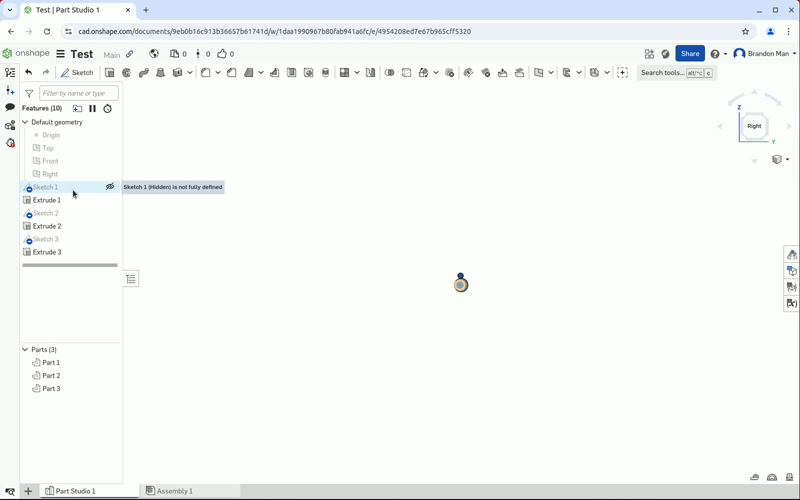
click(73, 189)
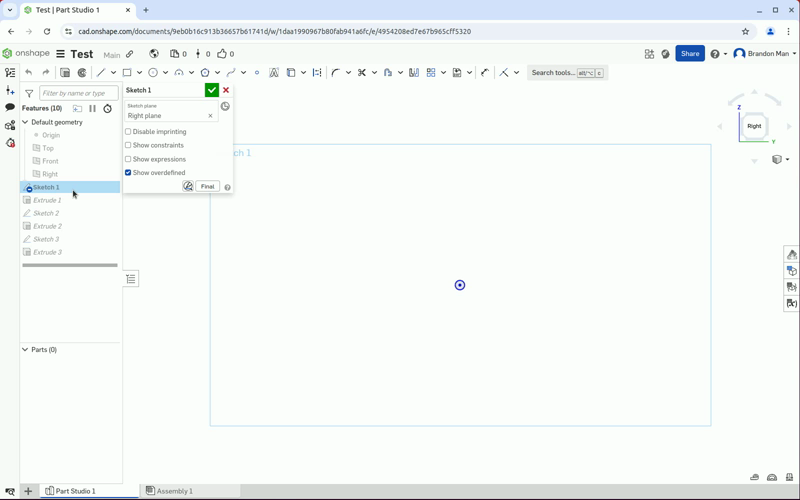
mouse_move(229, 92)
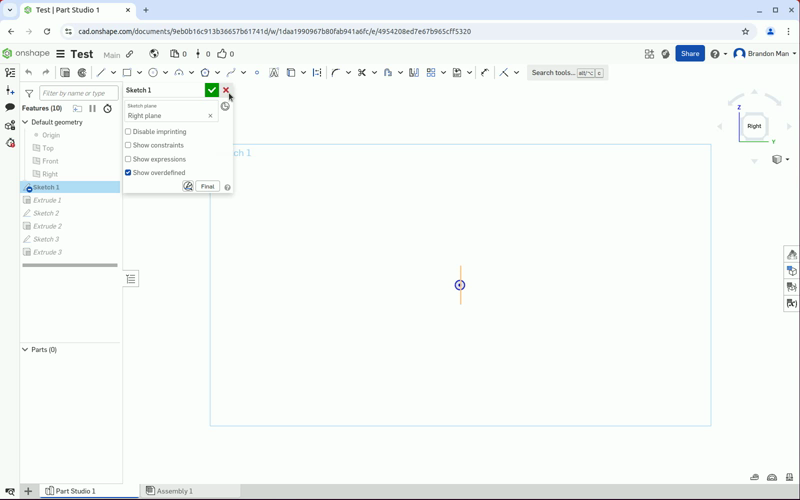
click(229, 92)
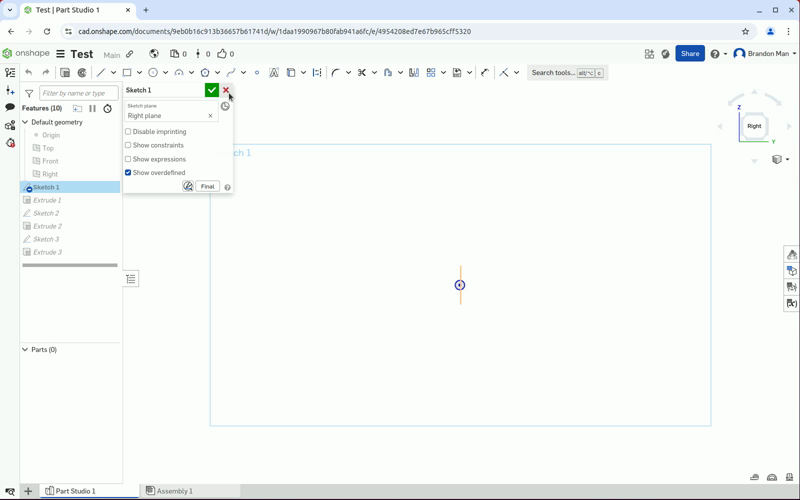
key(shift+s)
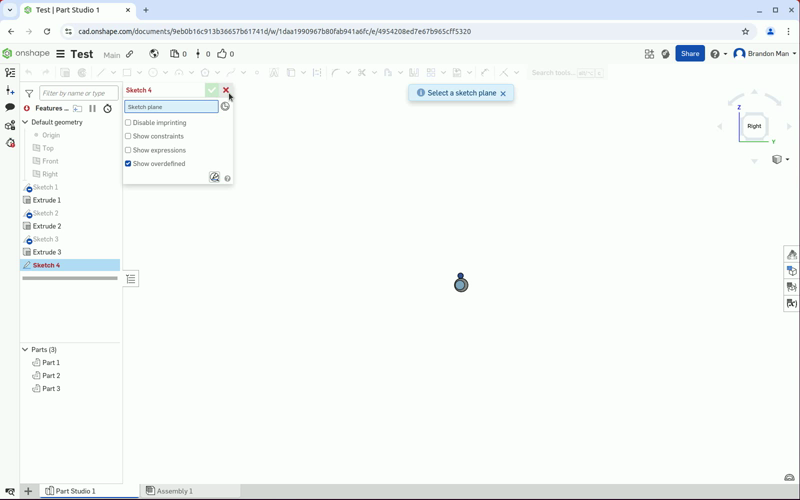
mouse_move(73, 176)
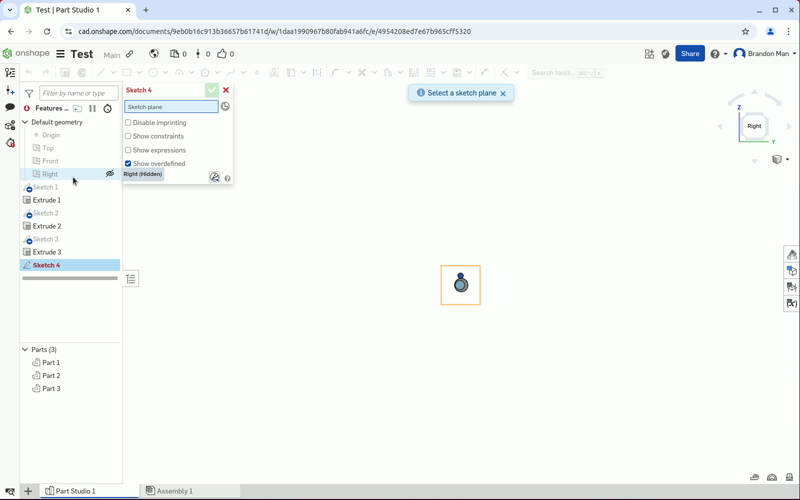
click(73, 176)
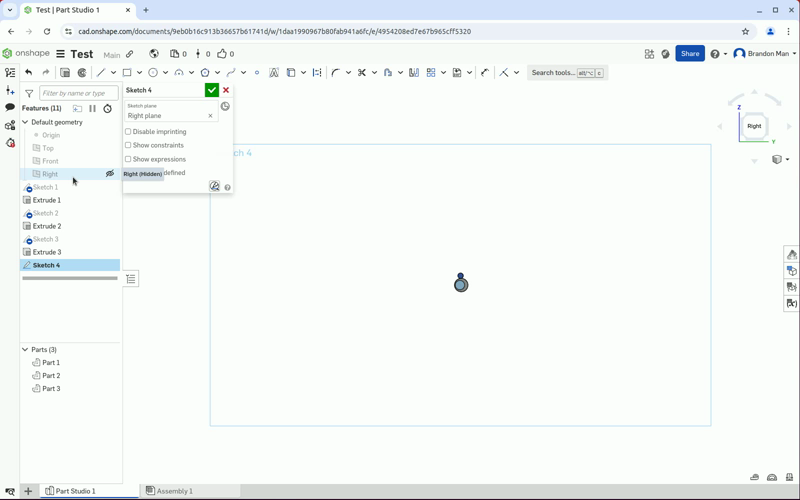
mouse_move(73, 352)
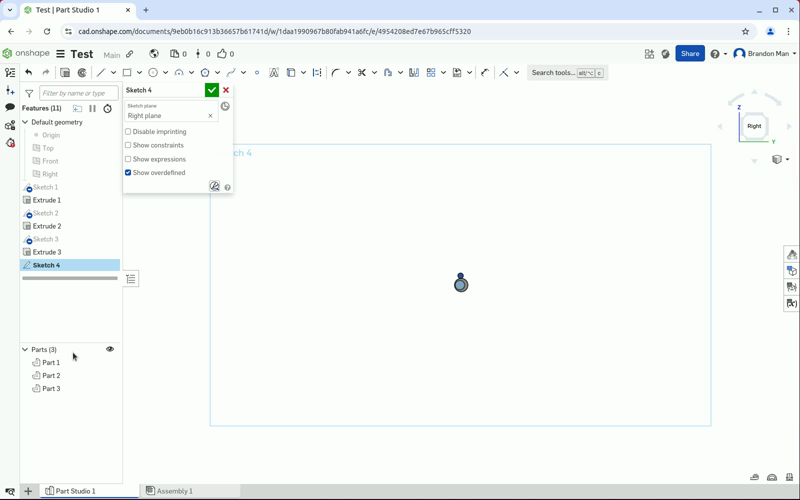
key(y)
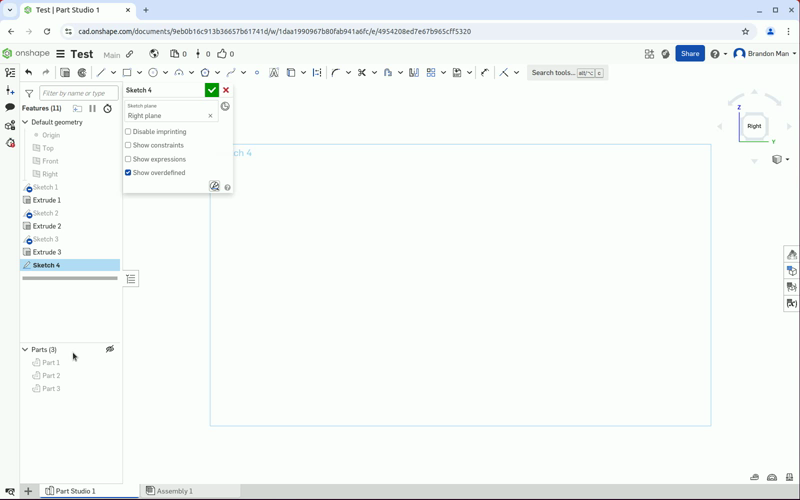
key(a)
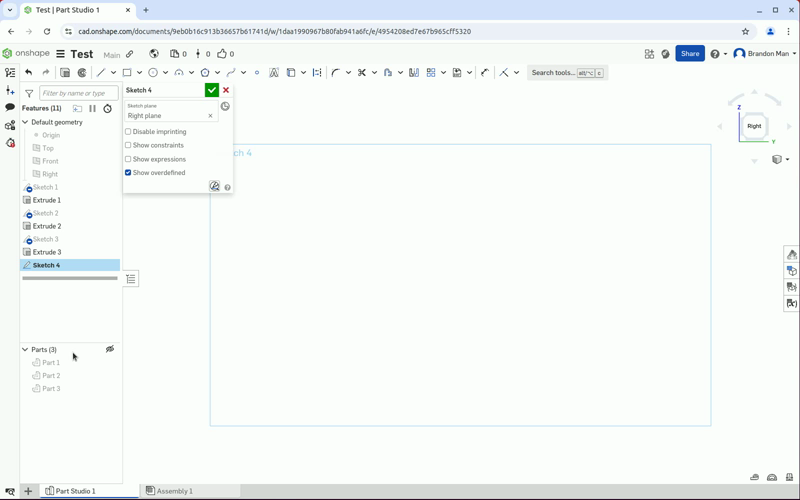
key_down(shift)
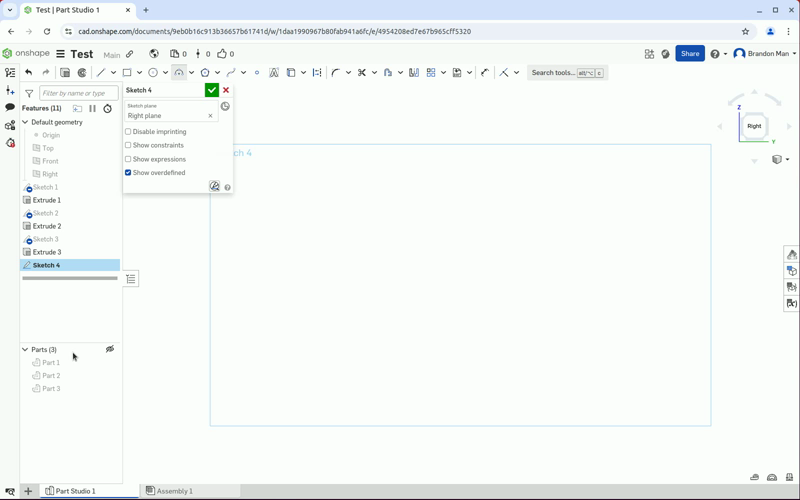
mouse_move(457, 280)
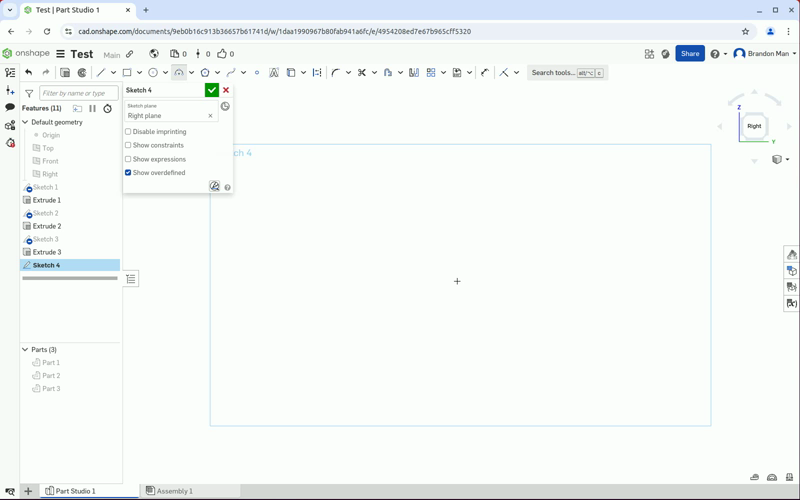
click(457, 280)
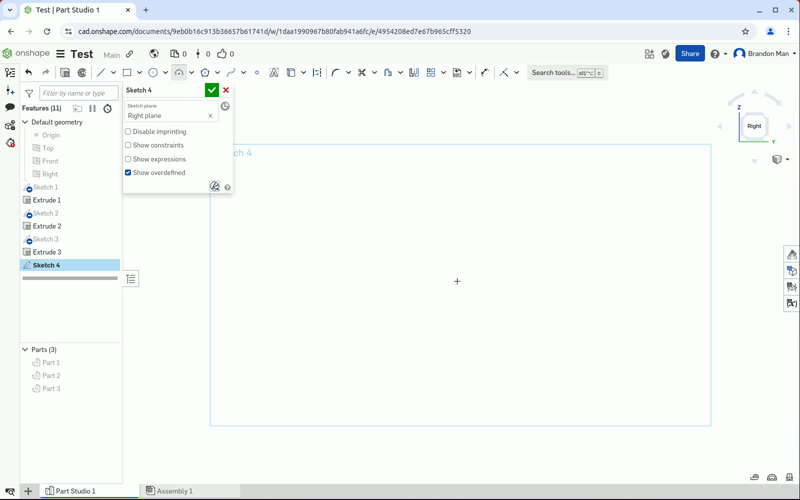
key_up(shift)
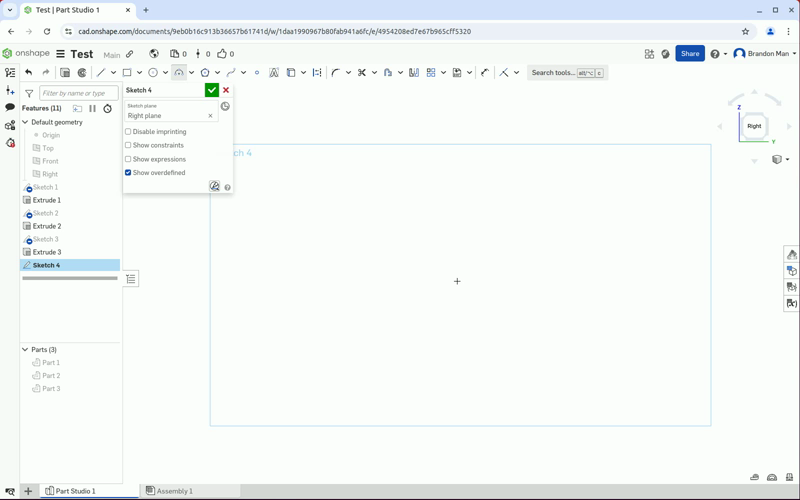
key_down(shift)
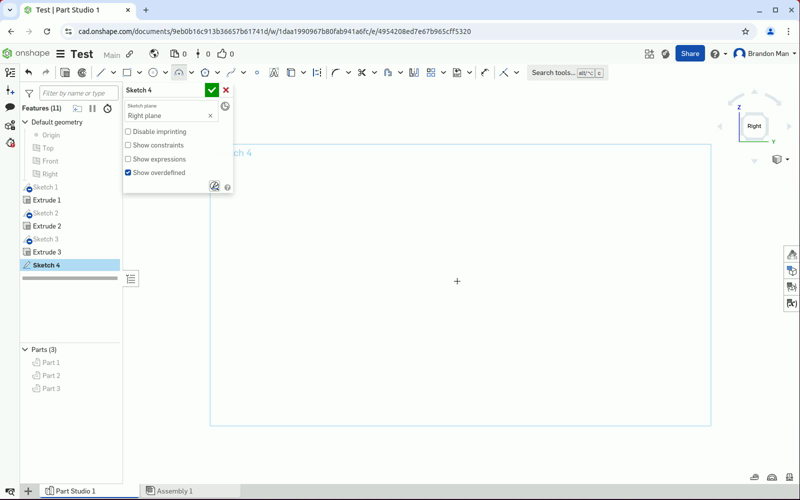
mouse_move(465, 280)
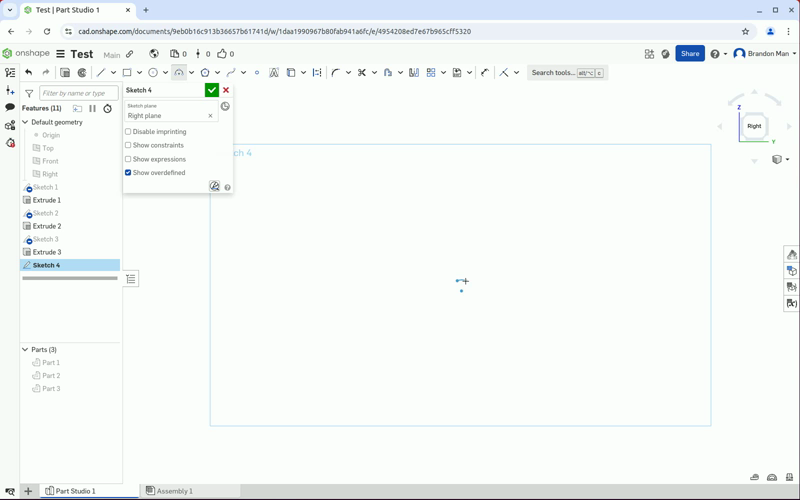
click(465, 280)
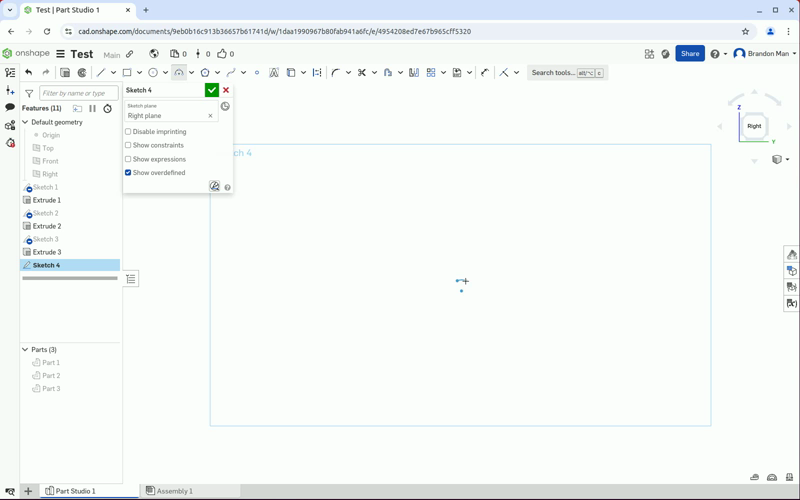
mouse_move(461, 278)
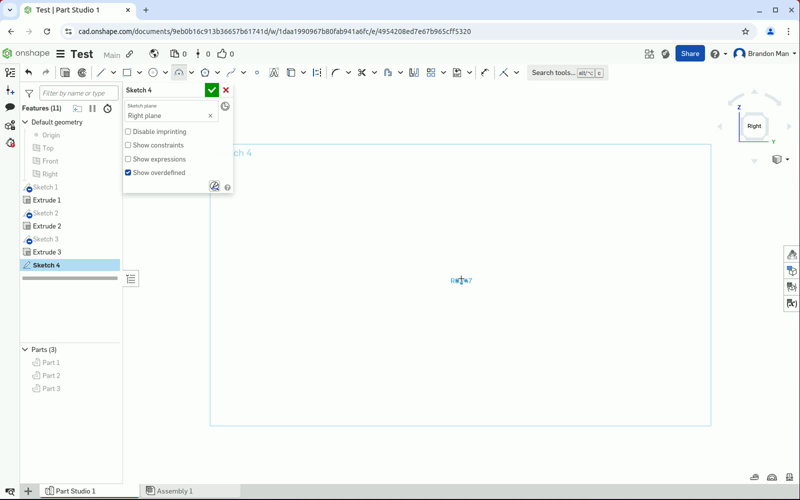
click(461, 278)
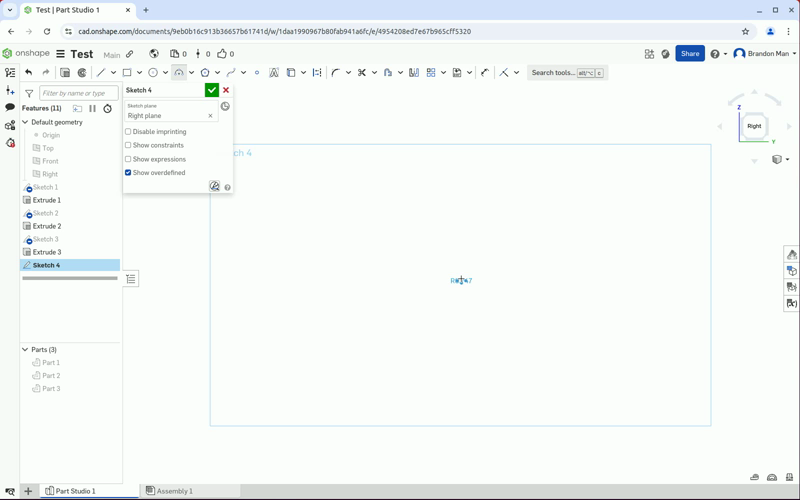
key_up(shift)
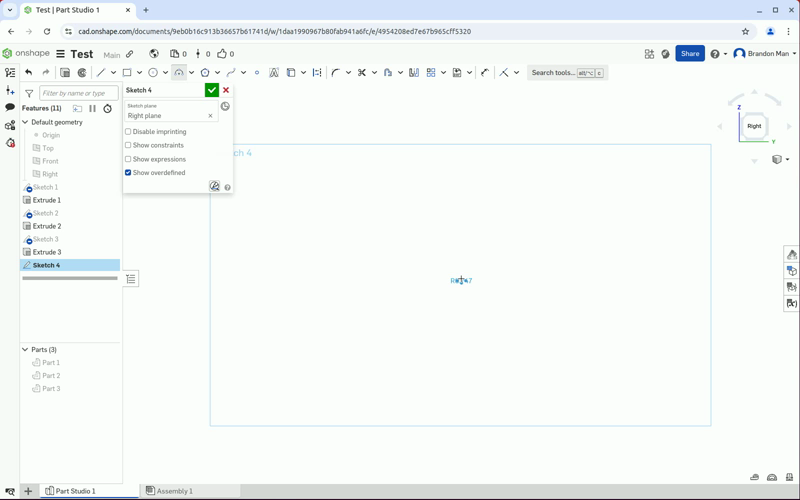
key(esc)
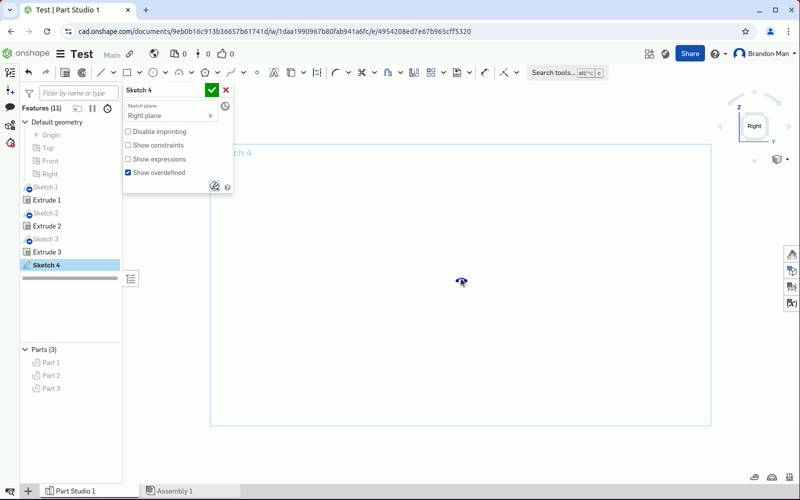
key(l)
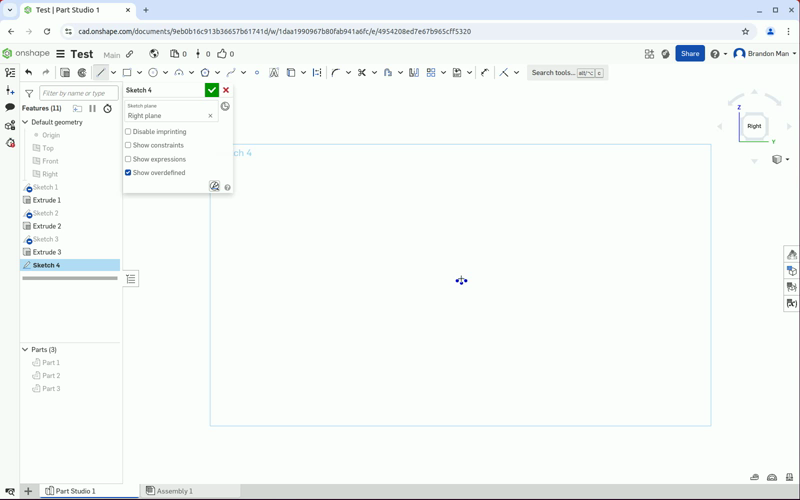
mouse_move(465, 280)
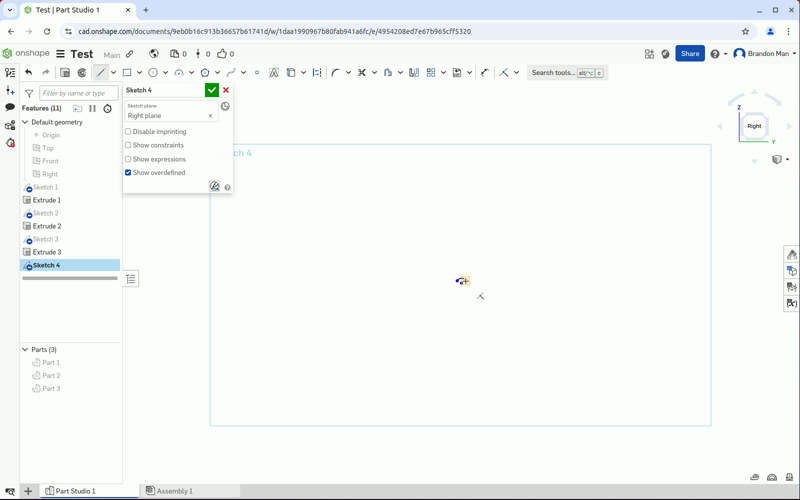
click(465, 280)
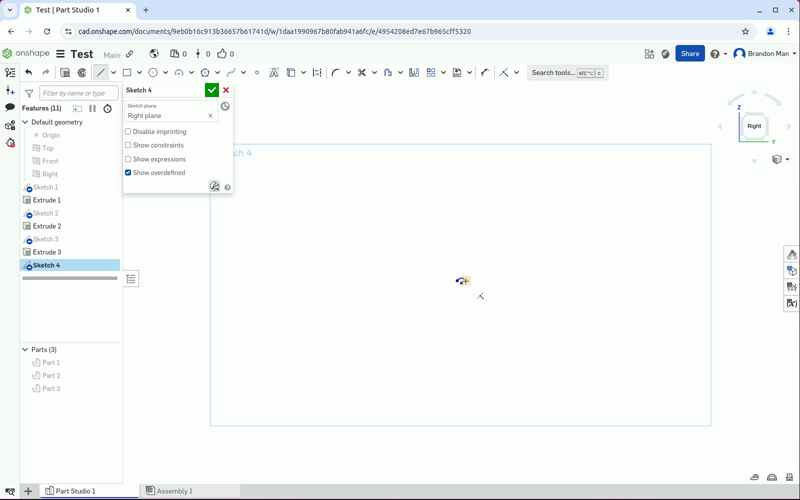
key_down(shift)
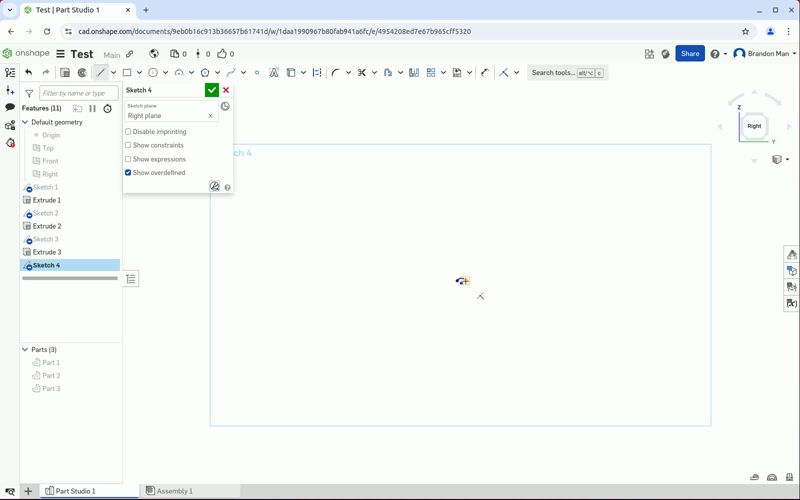
mouse_move(495, 280)
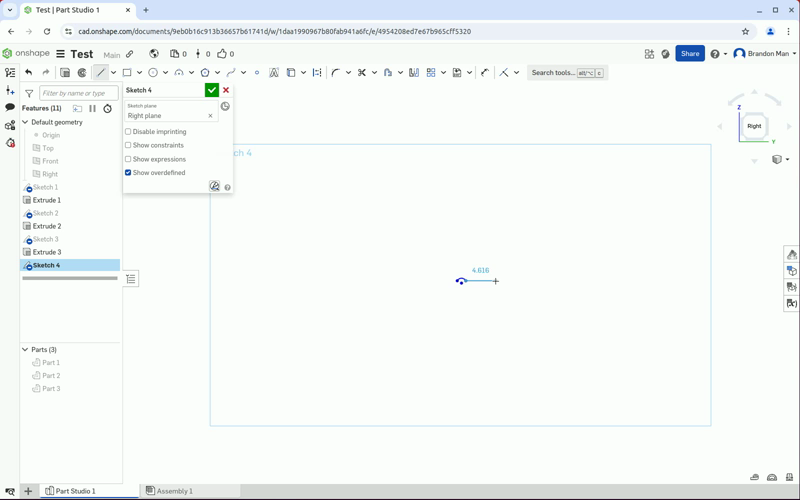
mouse_move(462, 273)
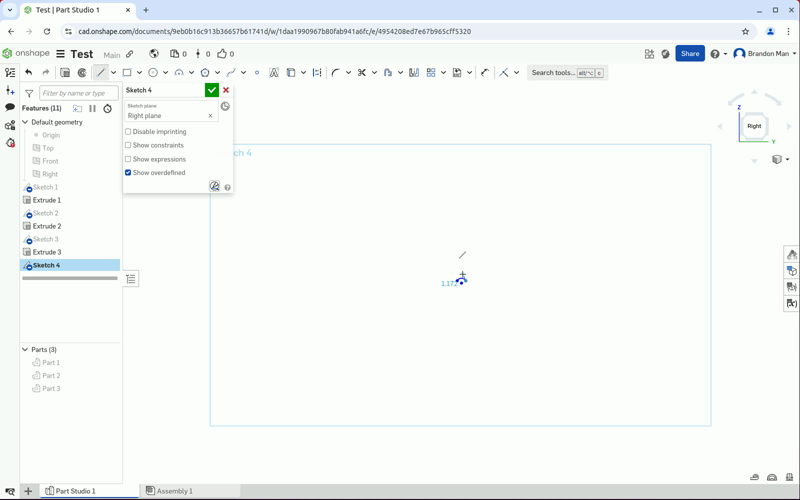
scroll(6)
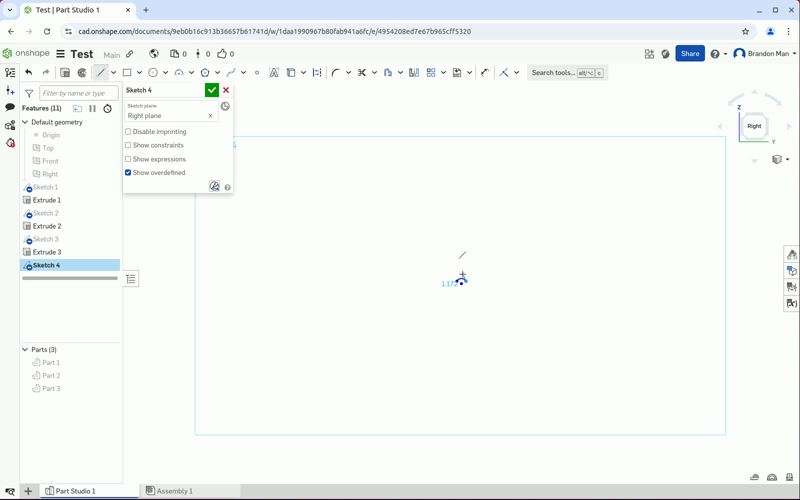
scroll(6)
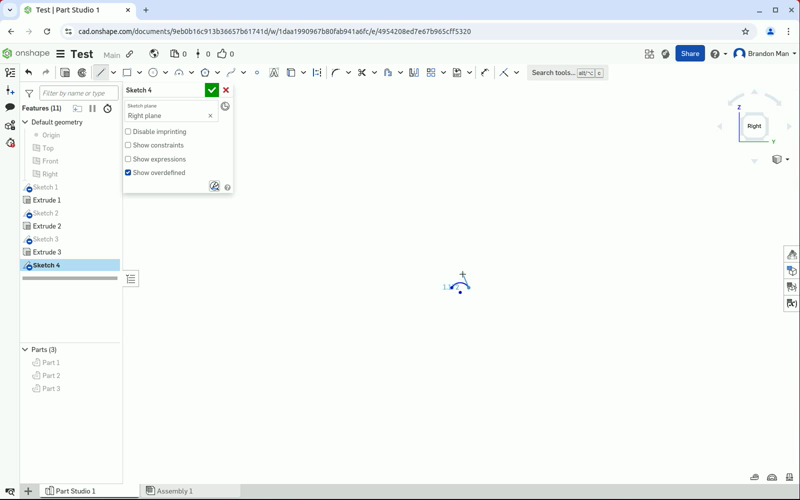
scroll(6)
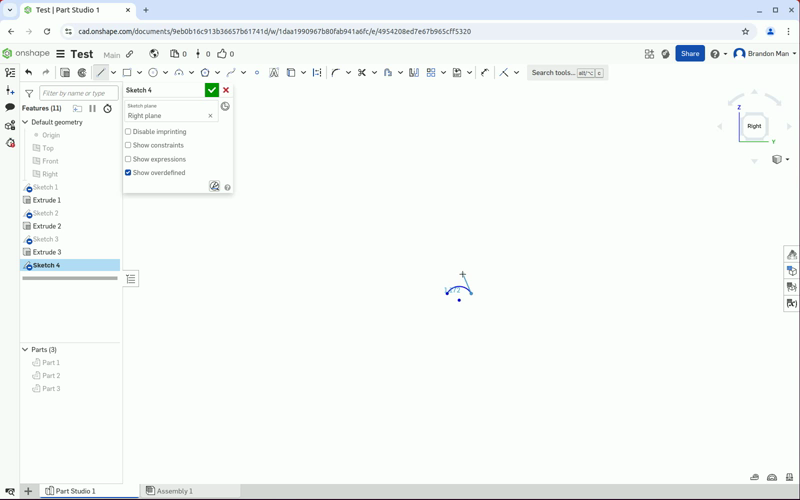
scroll(6)
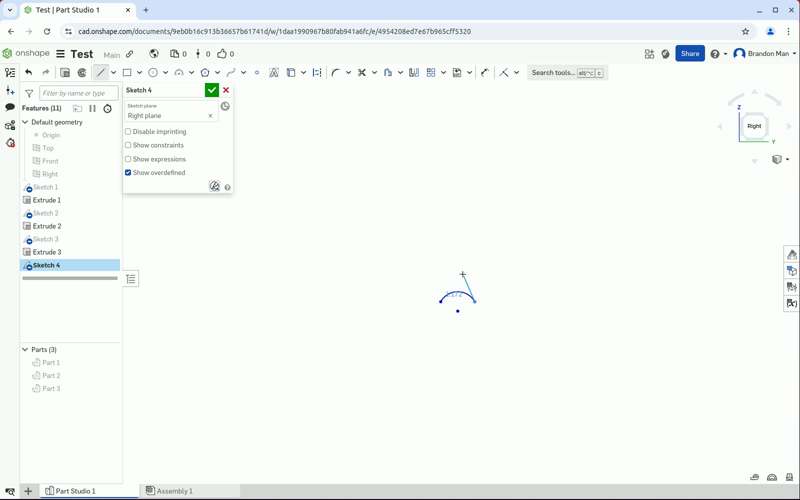
scroll(6)
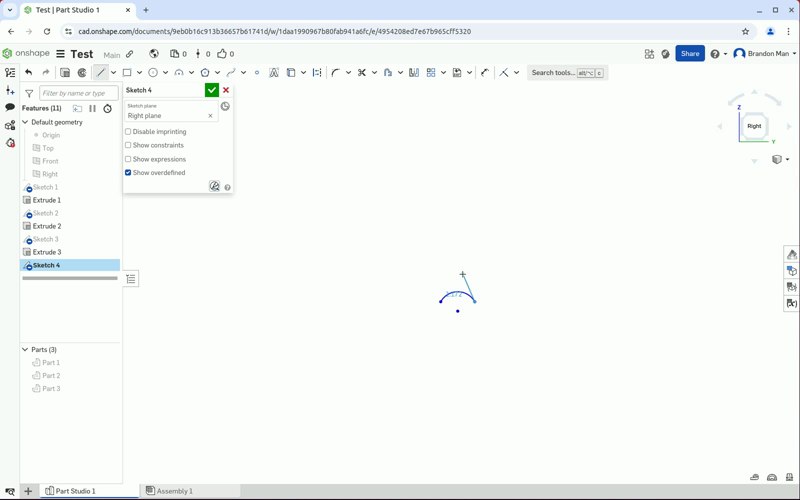
scroll(6)
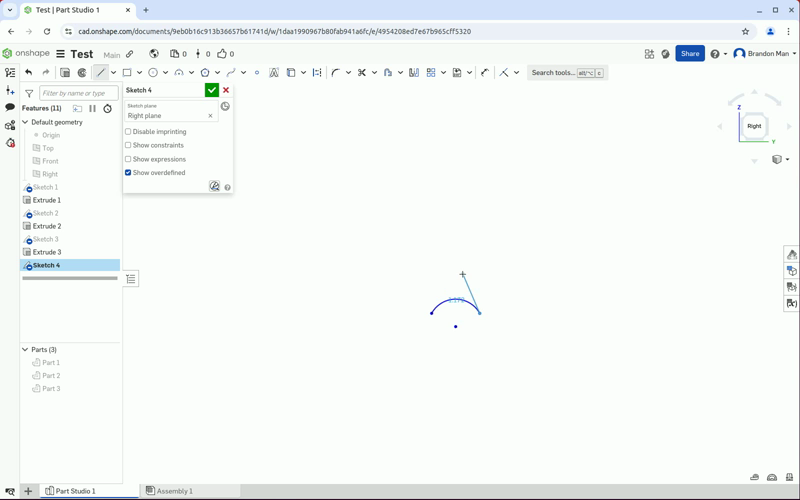
scroll(6)
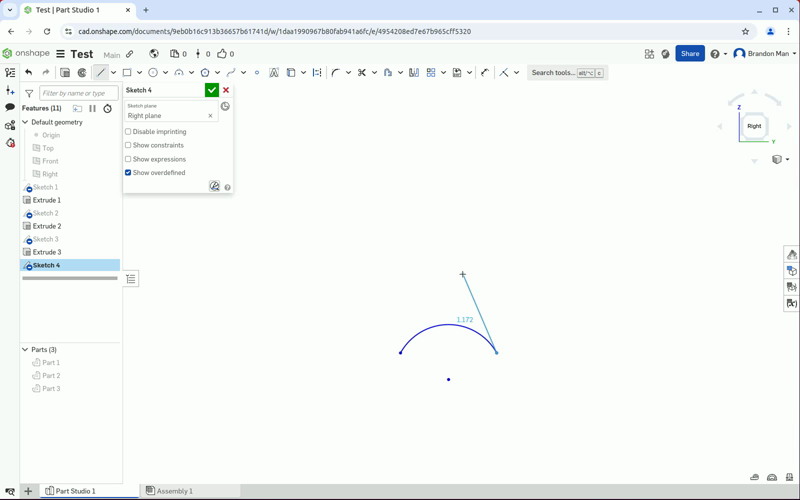
click(462, 273)
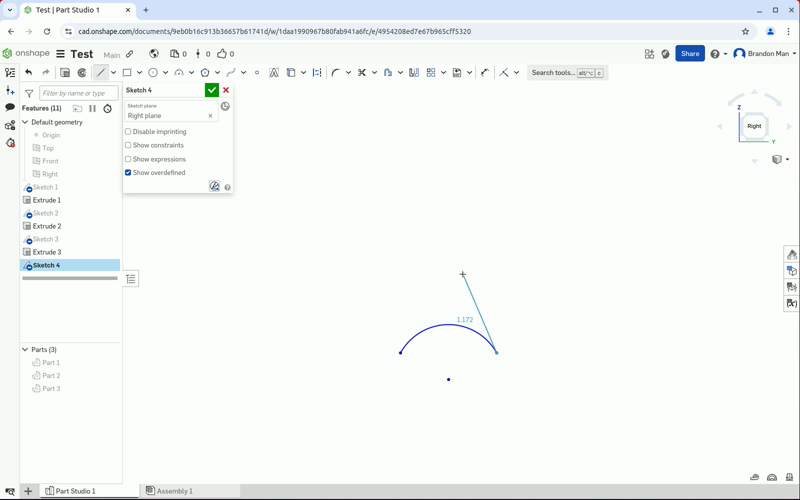
scroll(-6)
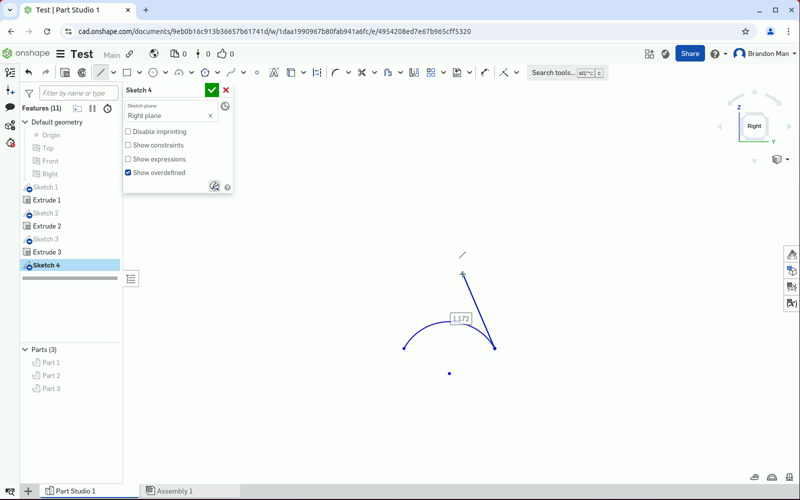
scroll(-6)
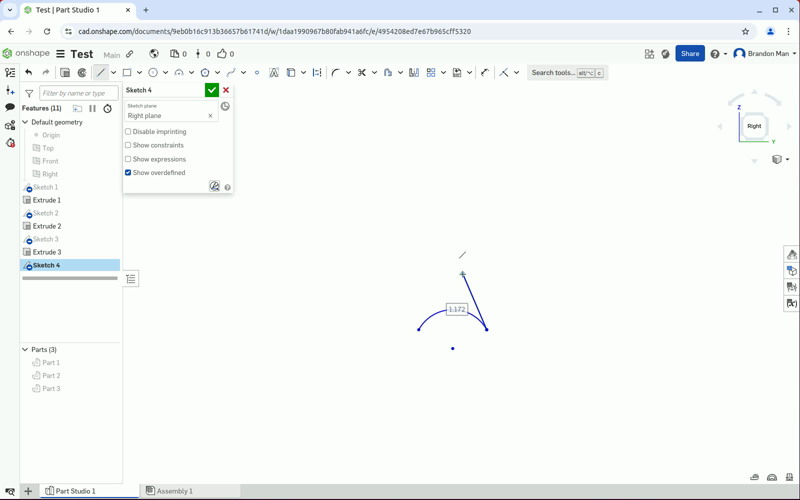
scroll(-6)
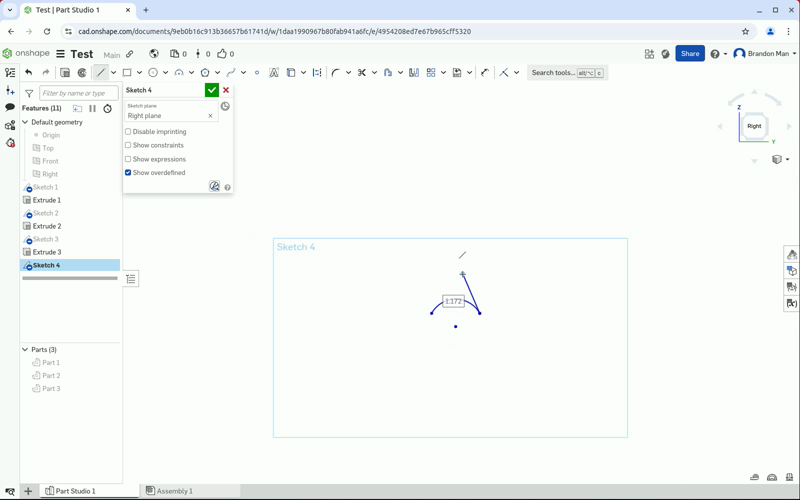
scroll(-6)
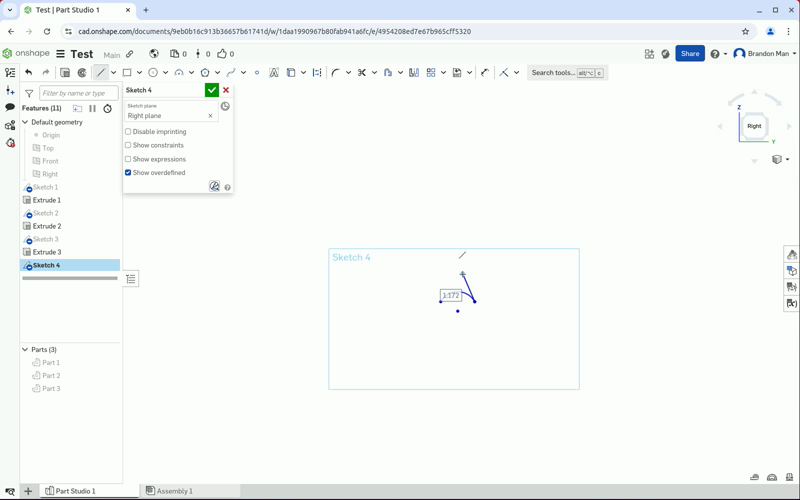
scroll(-6)
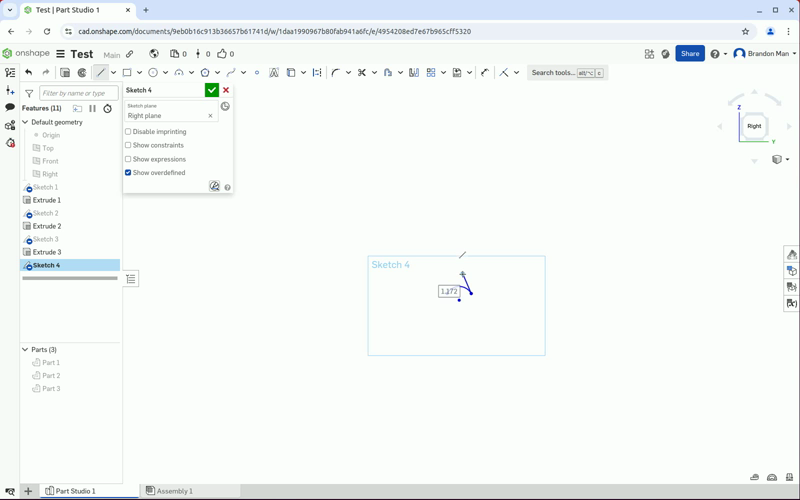
scroll(-6)
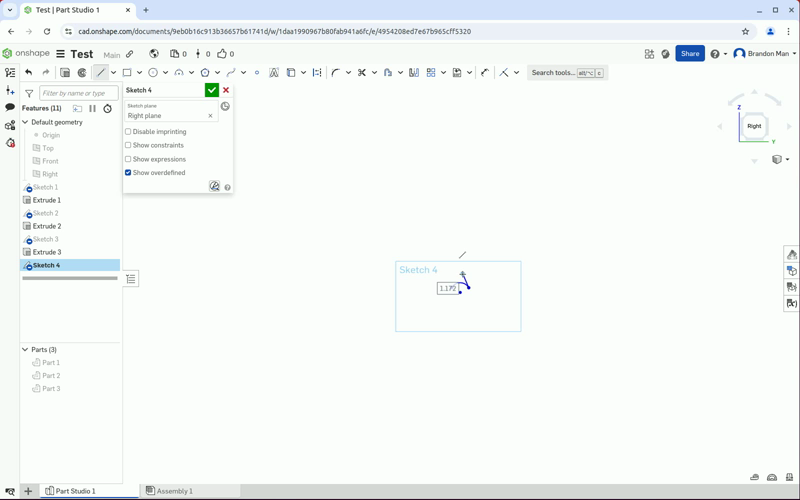
scroll(-6)
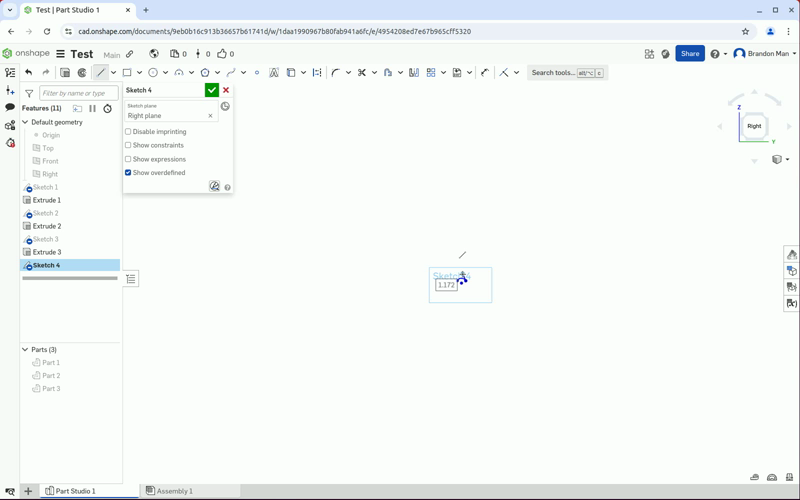
key_up(shift)
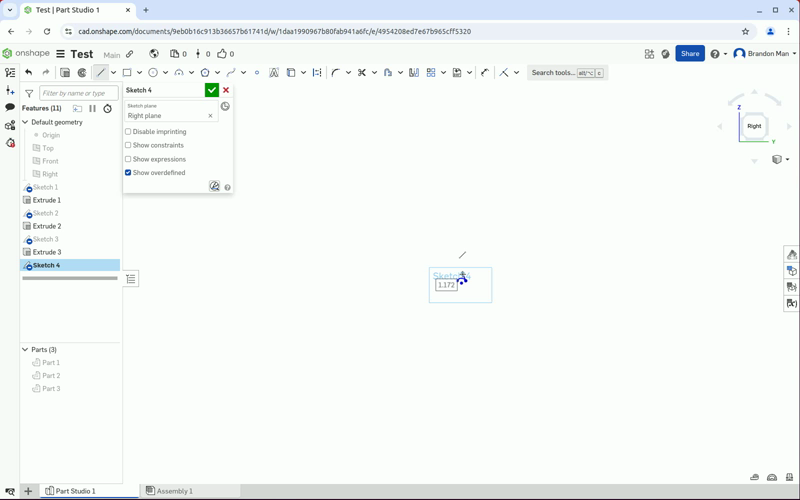
key(esc)
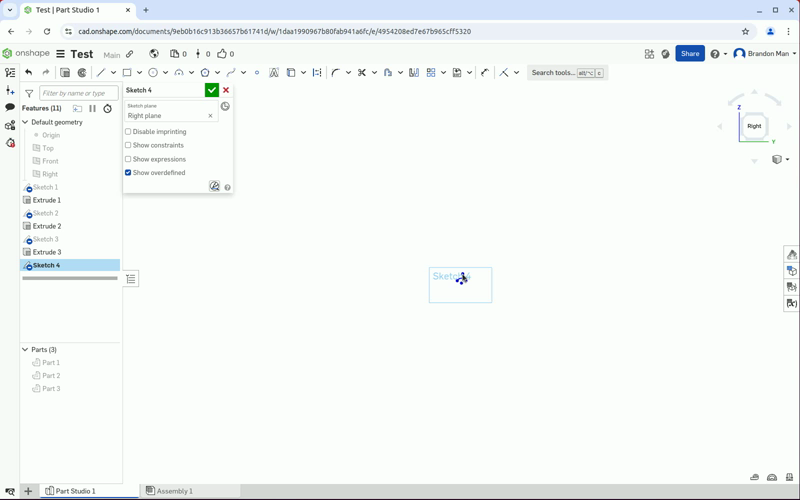
key(a)
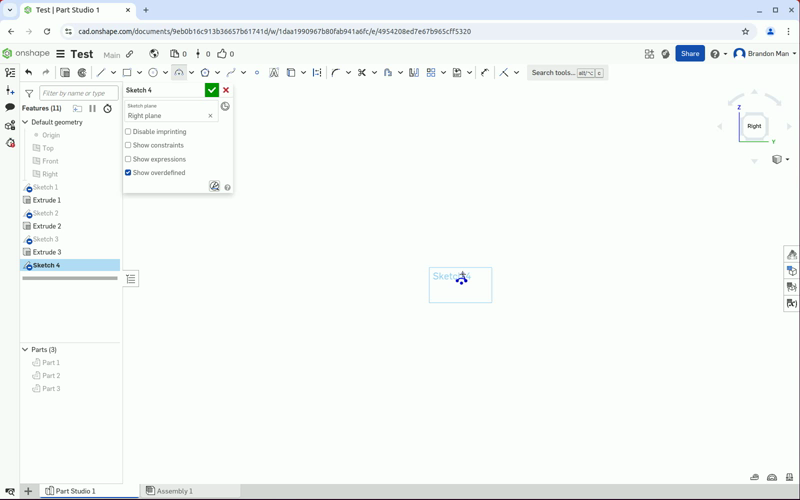
mouse_move(462, 273)
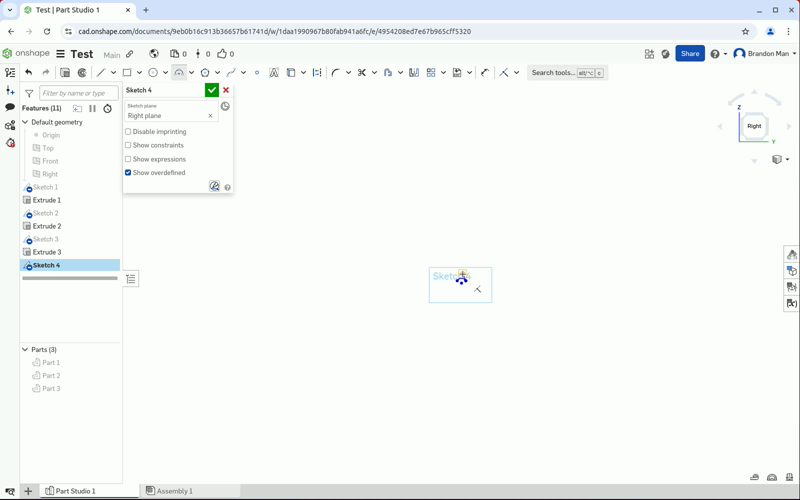
scroll(6)
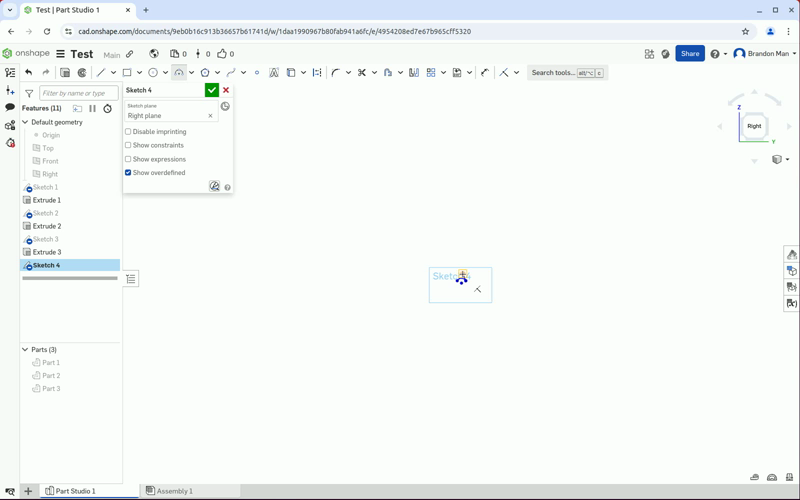
scroll(6)
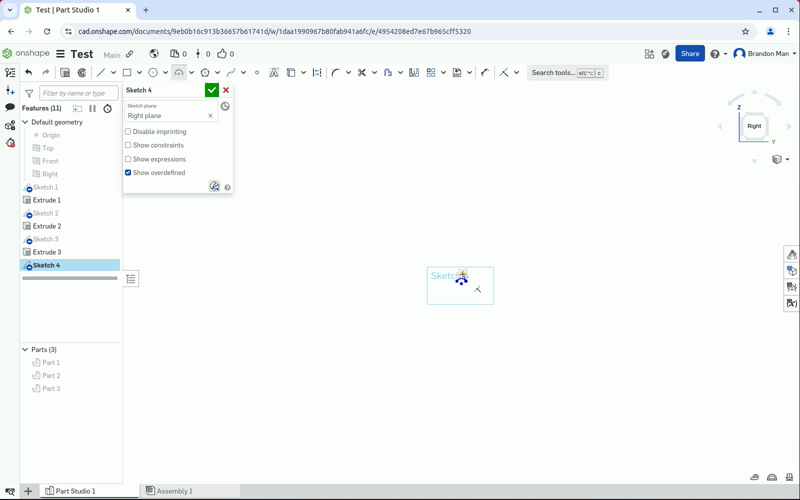
scroll(6)
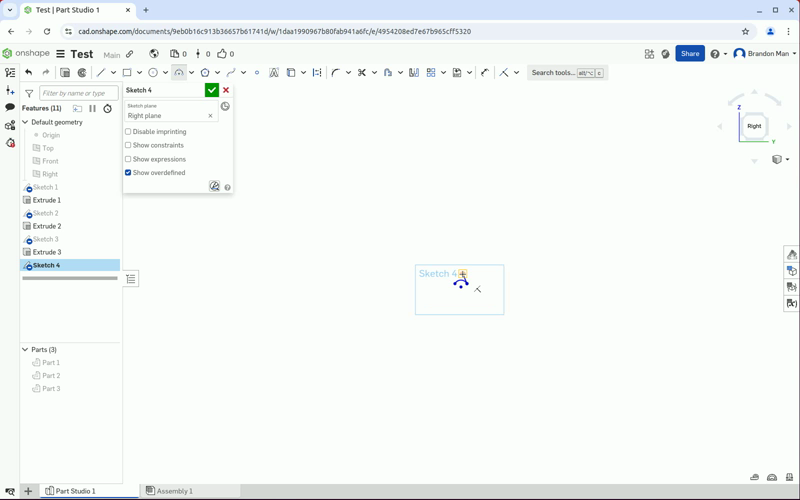
scroll(6)
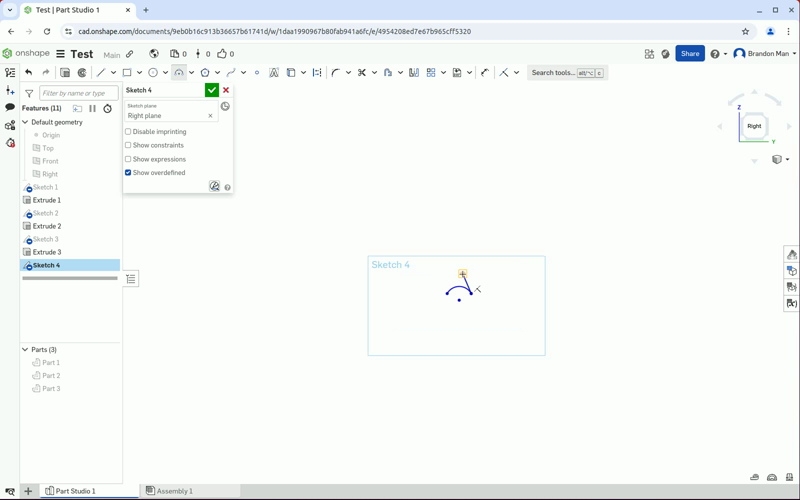
scroll(6)
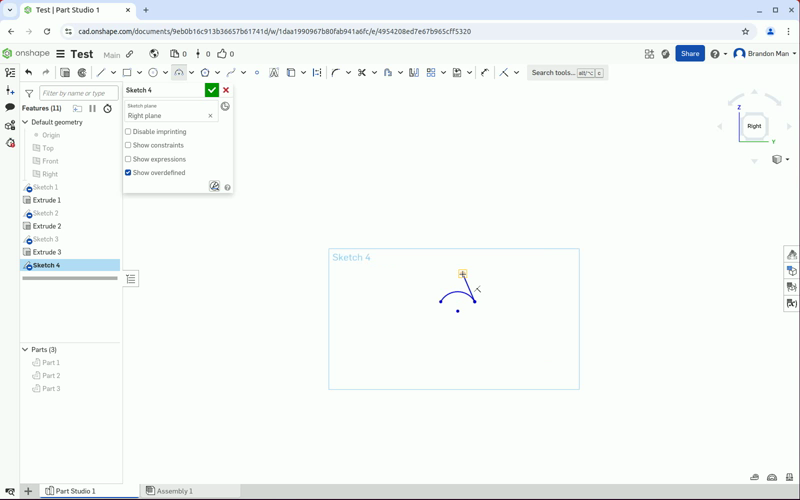
scroll(6)
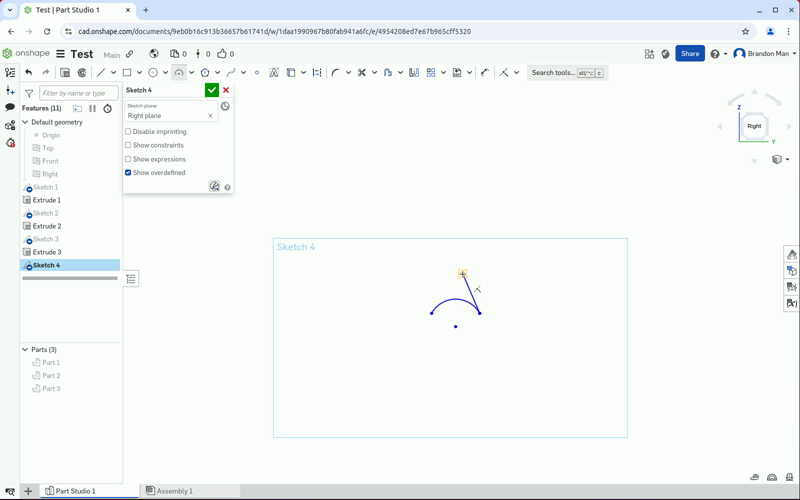
scroll(6)
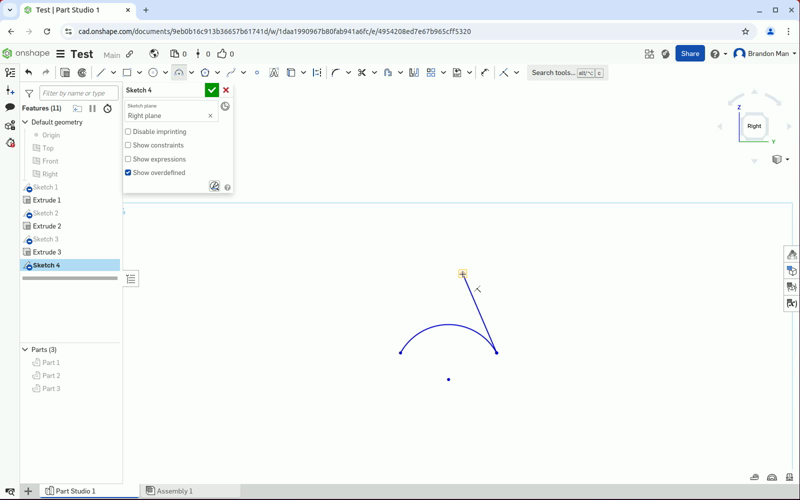
click(462, 273)
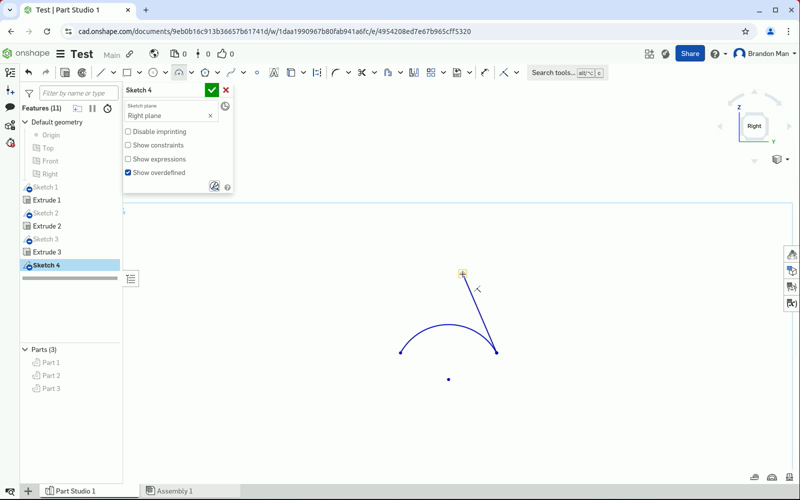
scroll(-6)
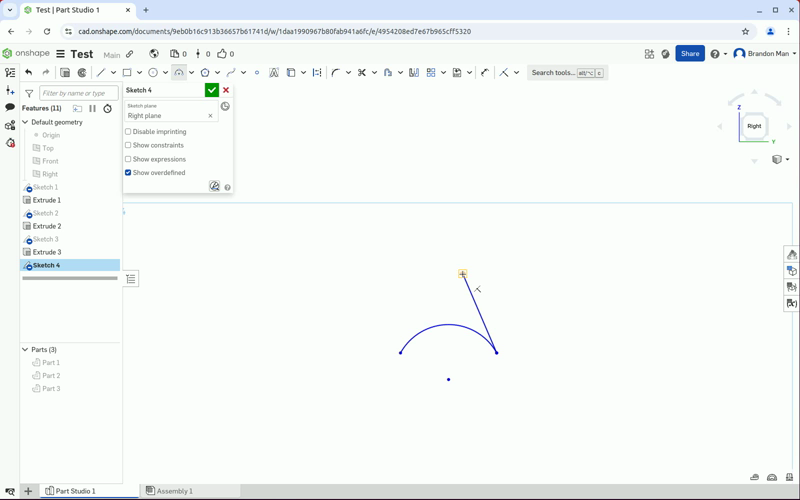
scroll(-6)
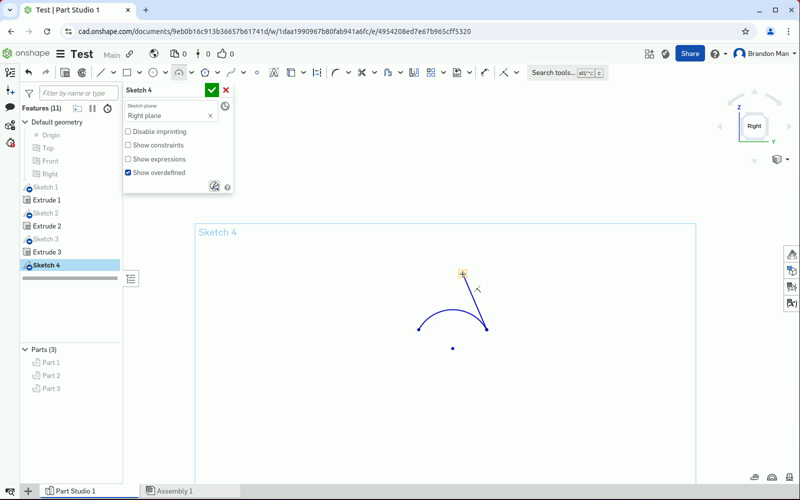
scroll(-6)
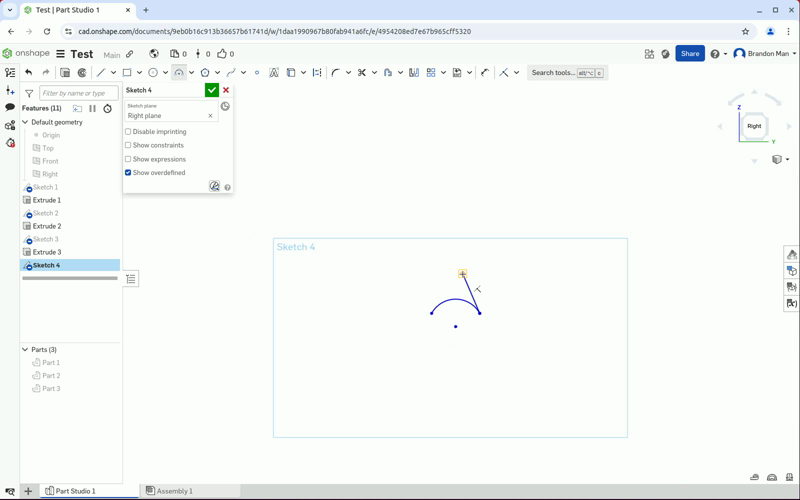
scroll(-6)
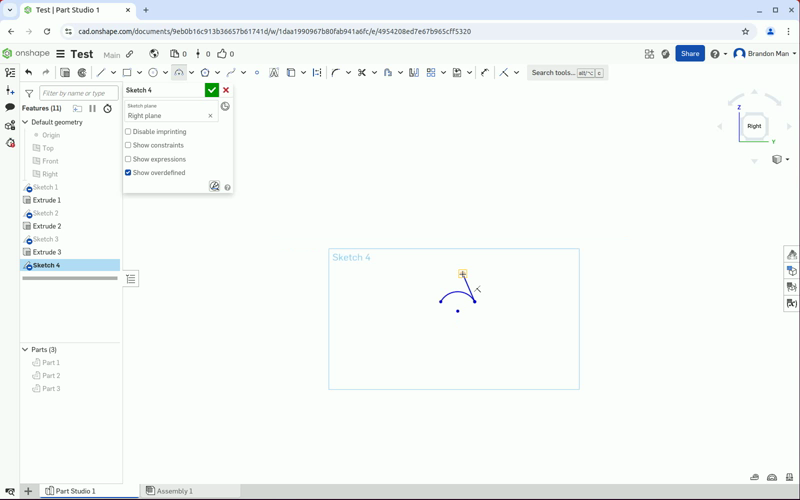
scroll(-6)
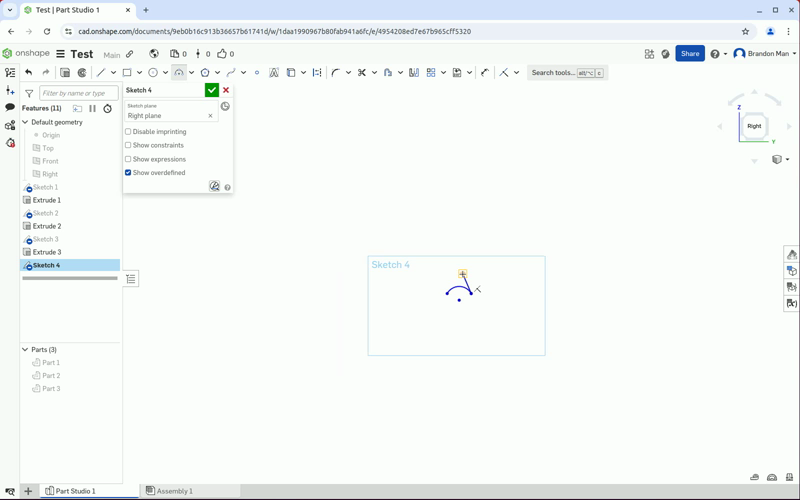
scroll(-6)
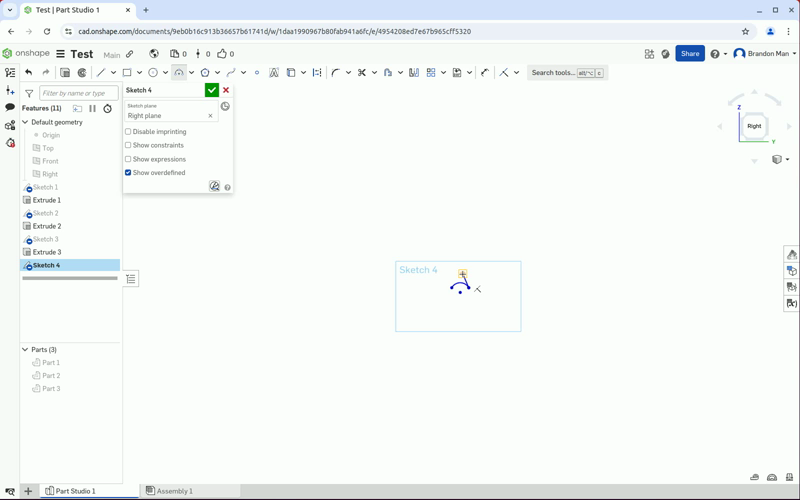
scroll(-6)
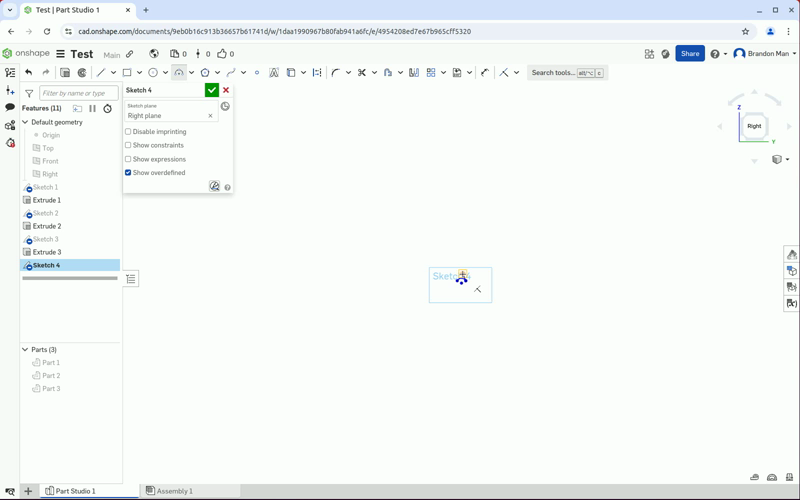
key_down(shift)
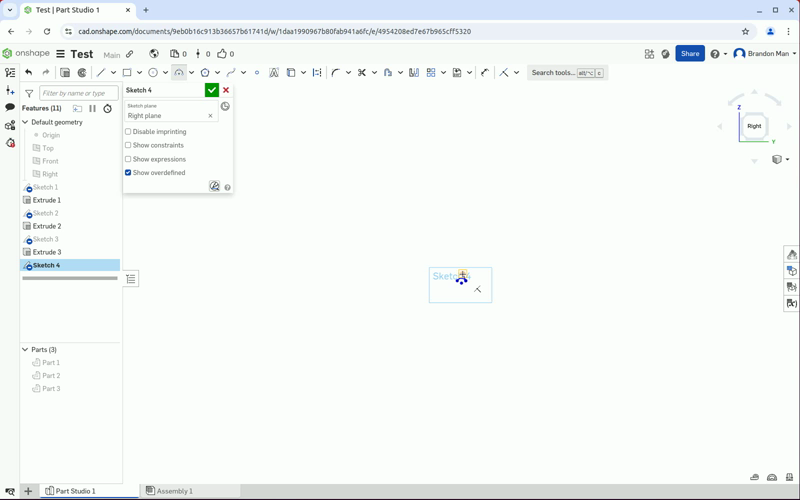
mouse_move(459, 273)
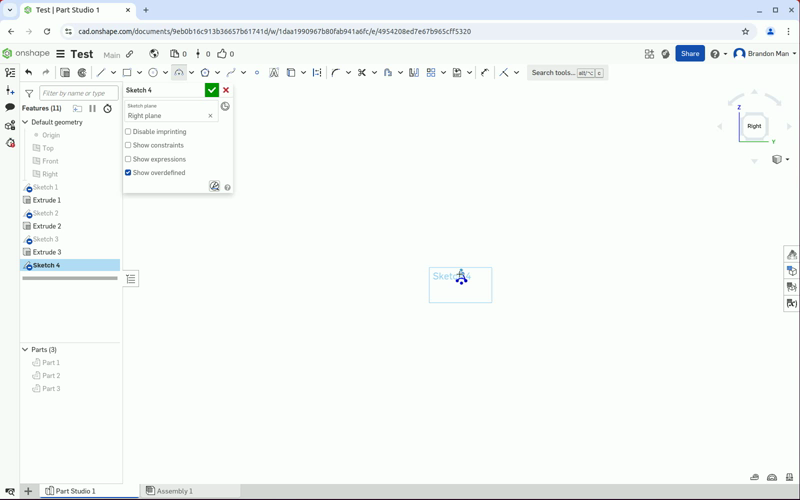
scroll(6)
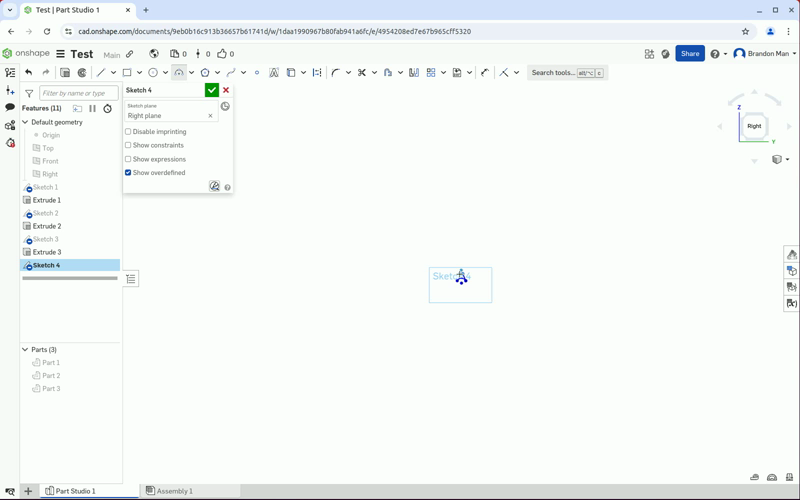
scroll(6)
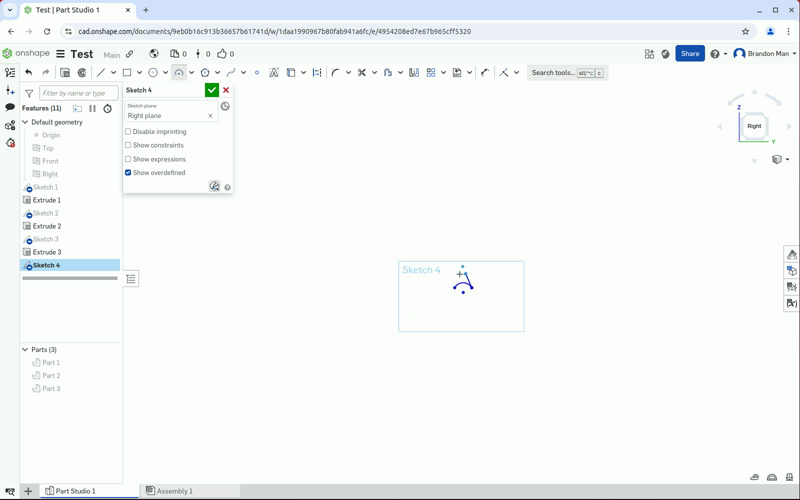
scroll(6)
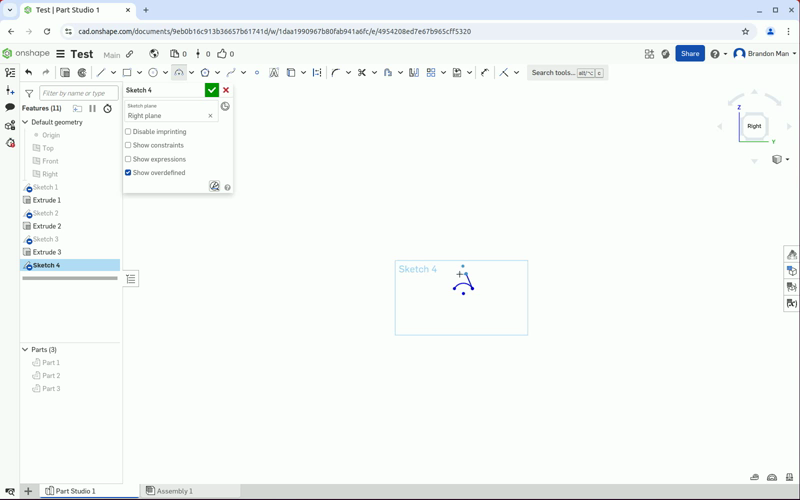
scroll(6)
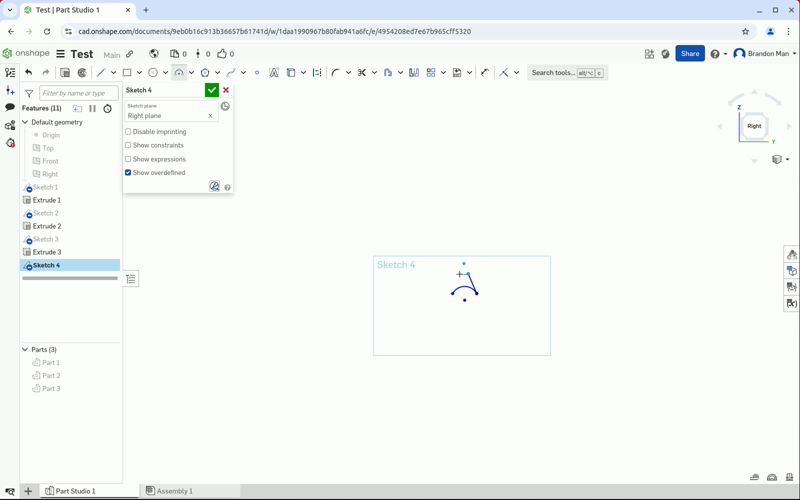
scroll(6)
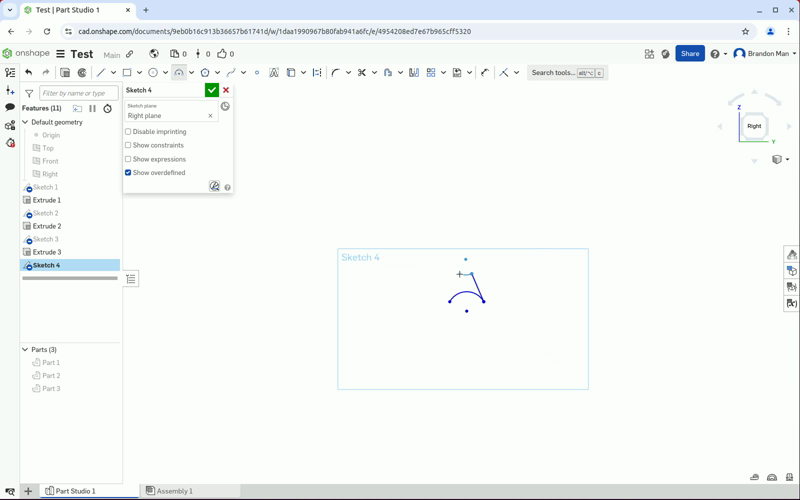
scroll(6)
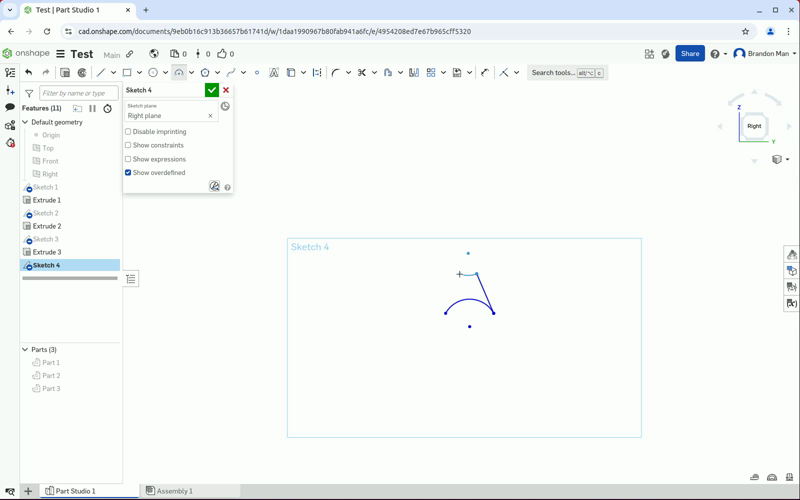
scroll(6)
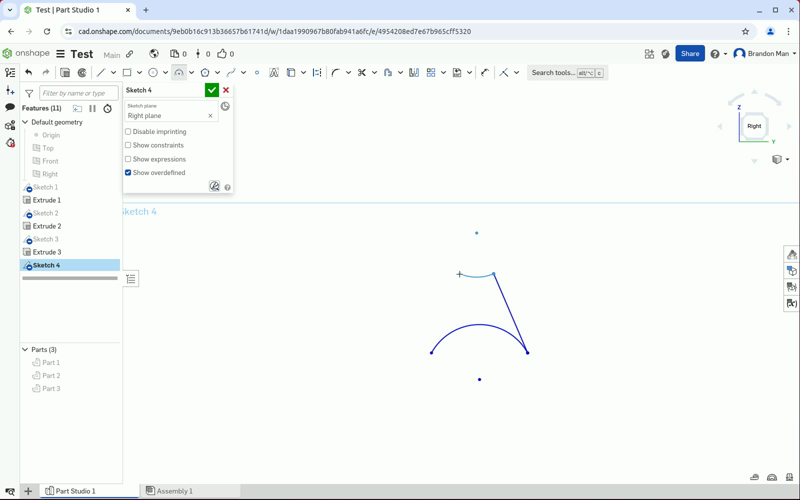
click(459, 273)
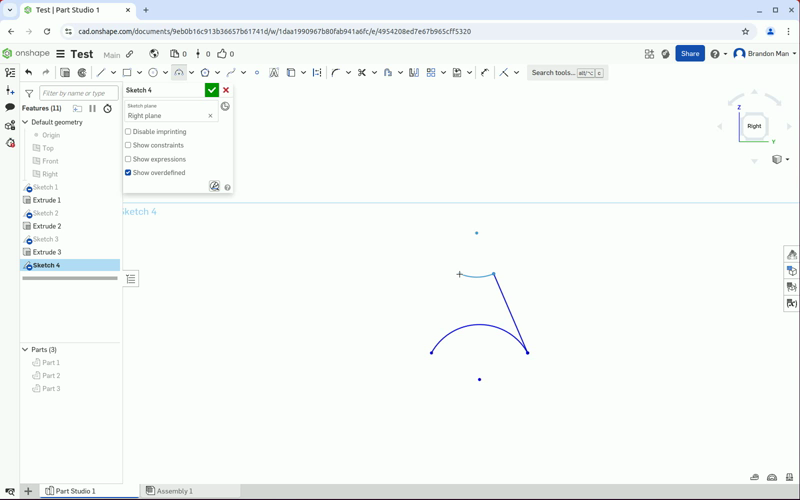
scroll(-6)
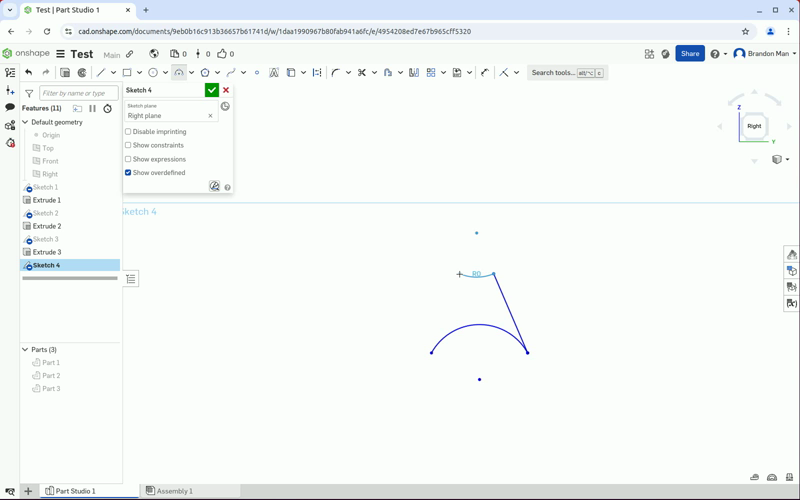
scroll(-6)
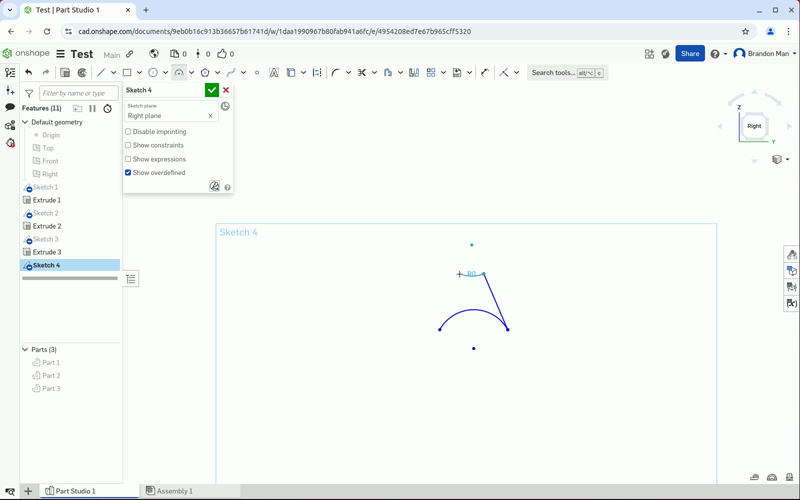
scroll(-6)
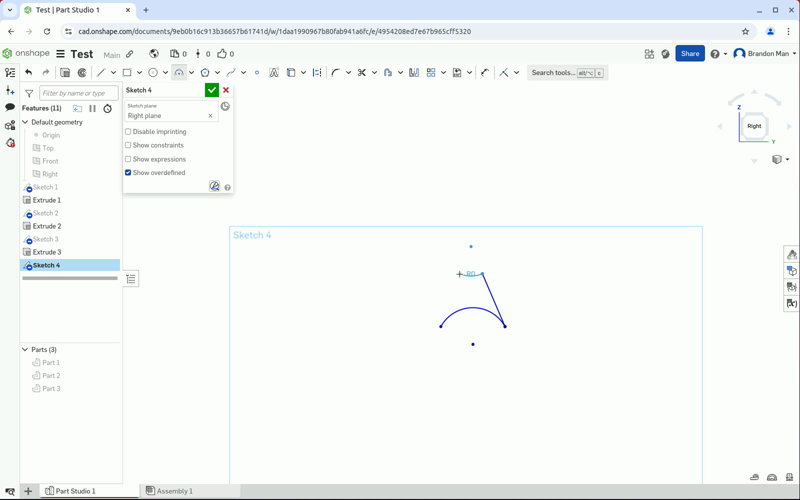
scroll(-6)
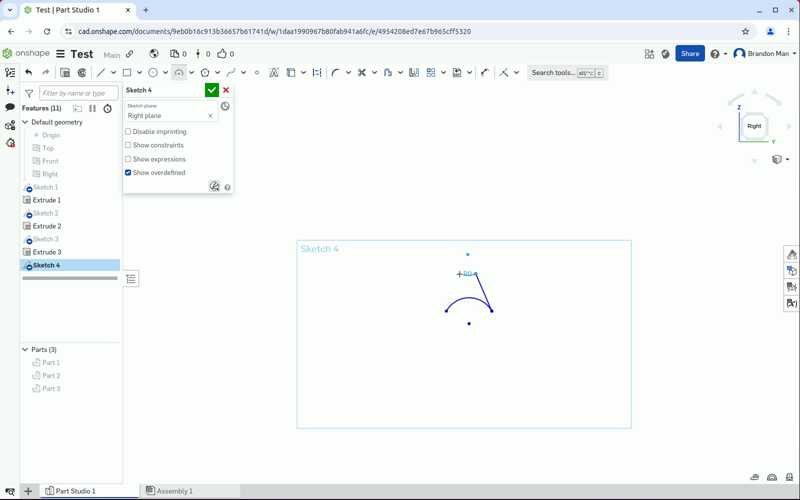
scroll(-6)
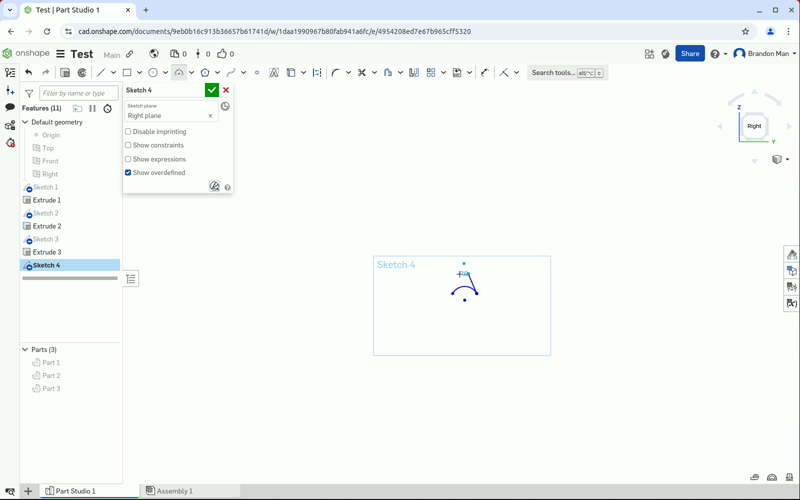
scroll(-6)
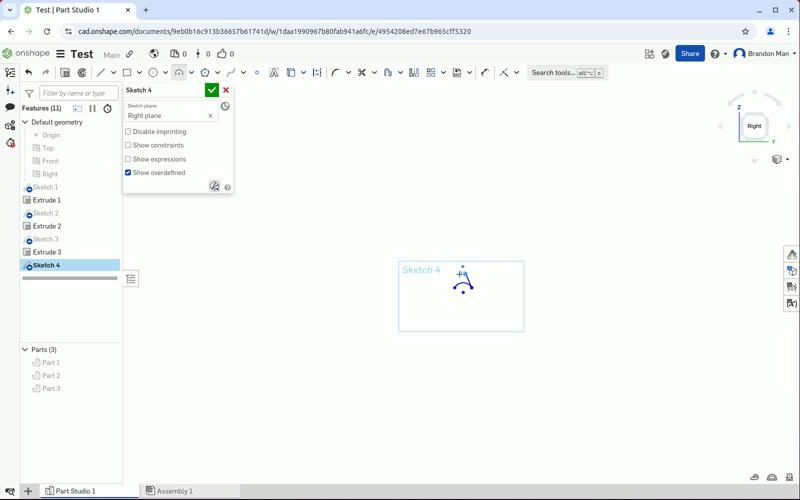
scroll(-6)
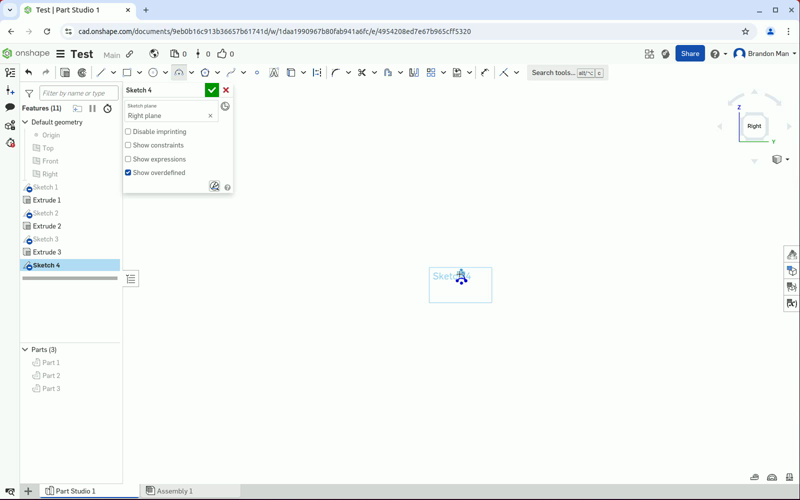
mouse_move(461, 276)
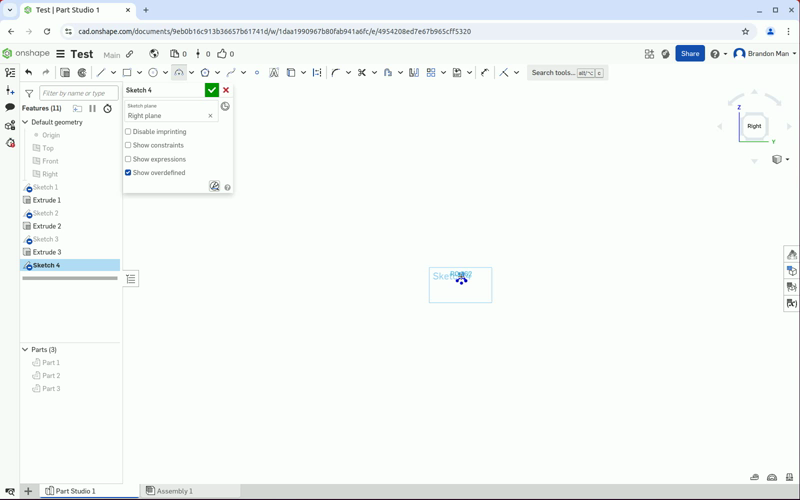
scroll(6)
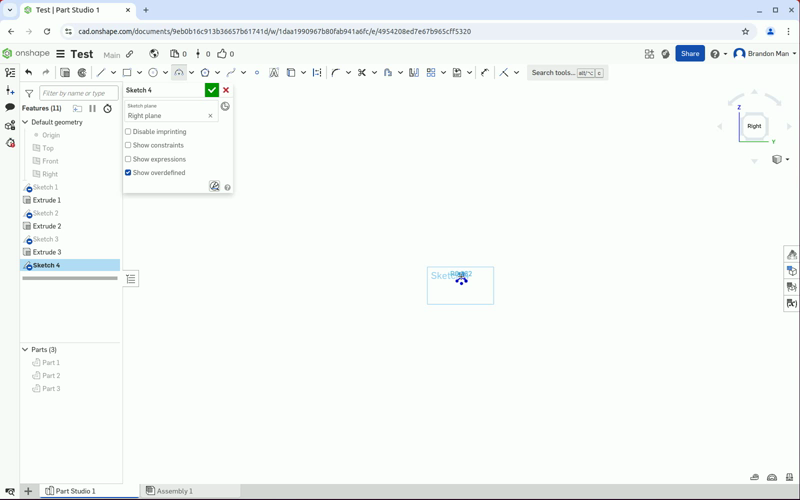
scroll(6)
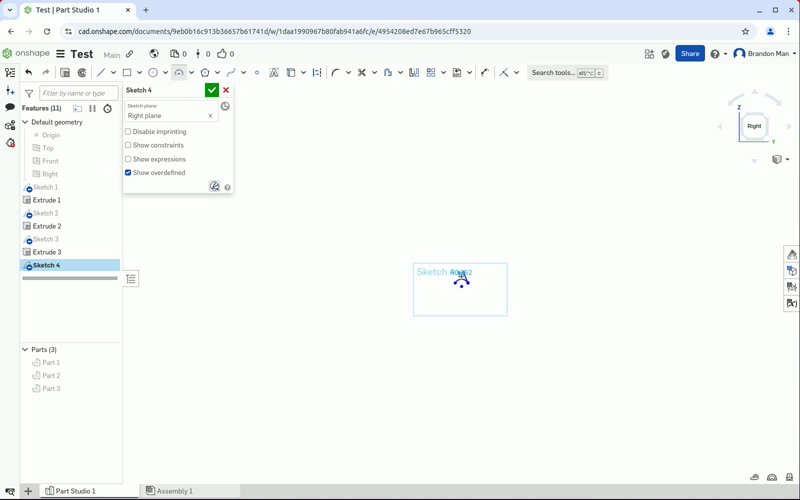
scroll(6)
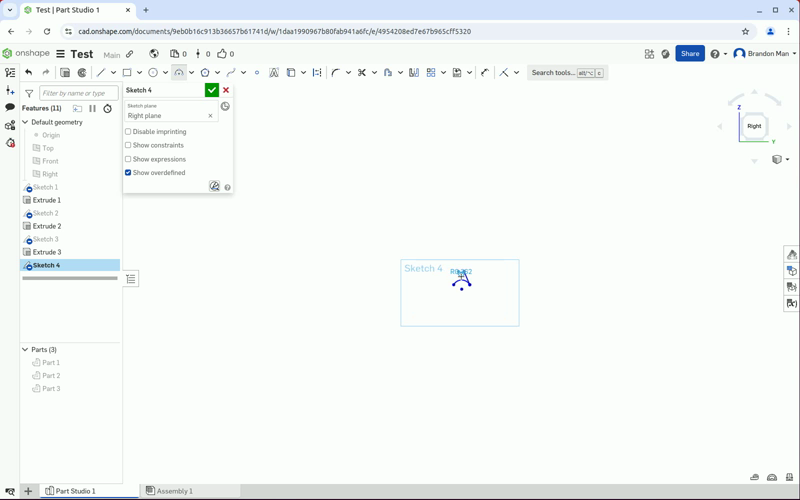
scroll(6)
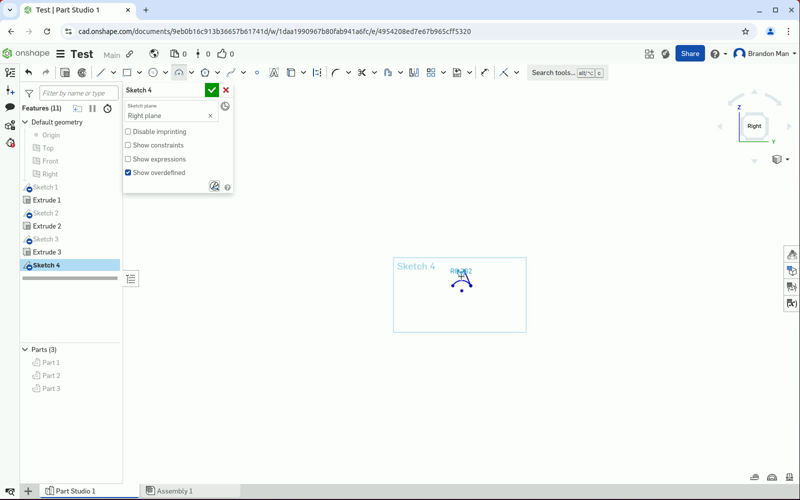
scroll(6)
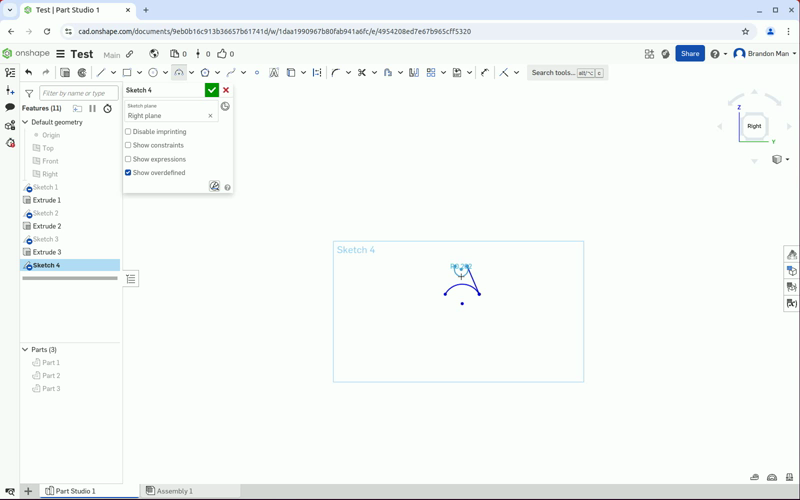
scroll(6)
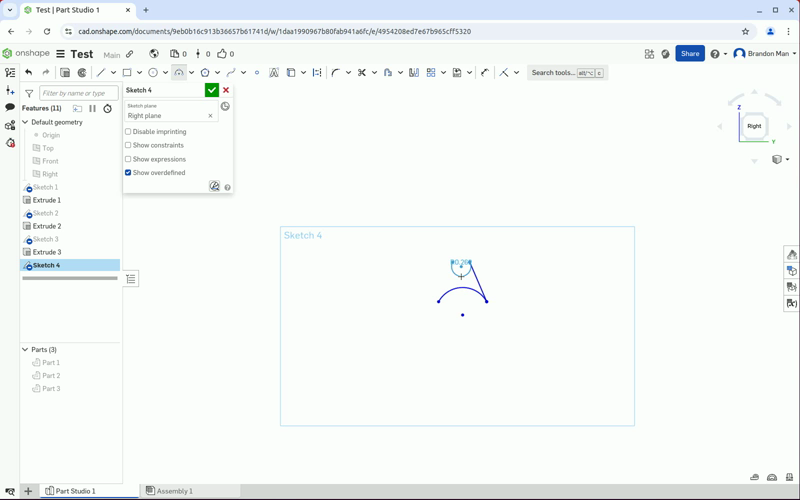
scroll(6)
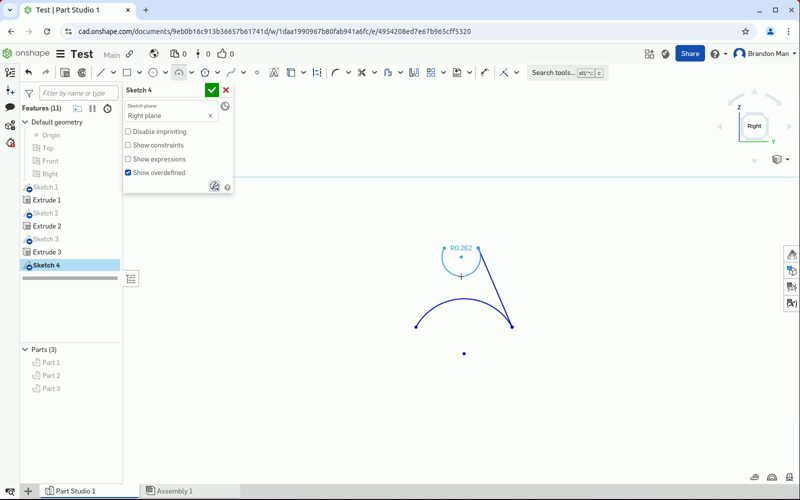
click(461, 276)
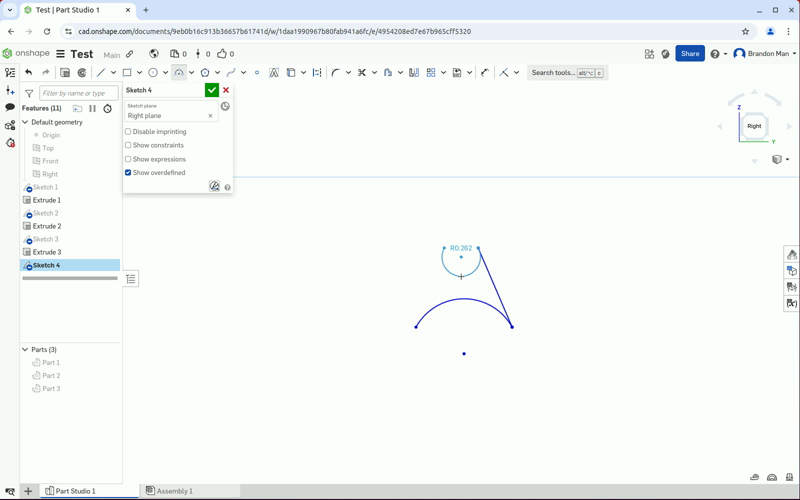
scroll(-6)
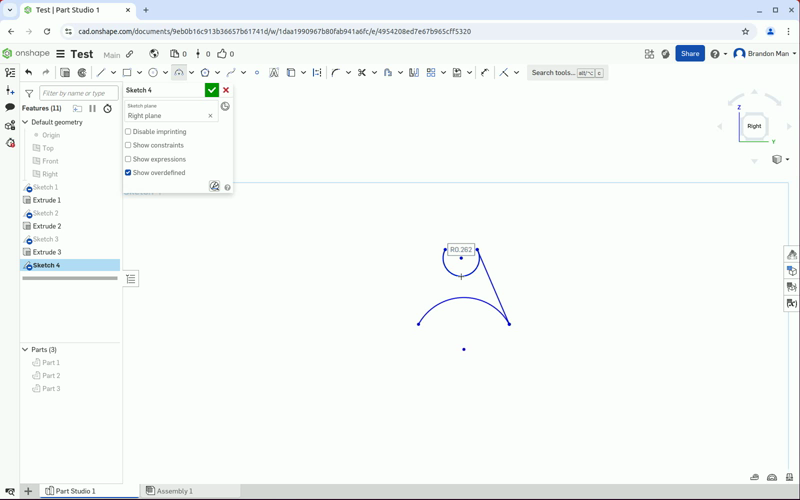
scroll(-6)
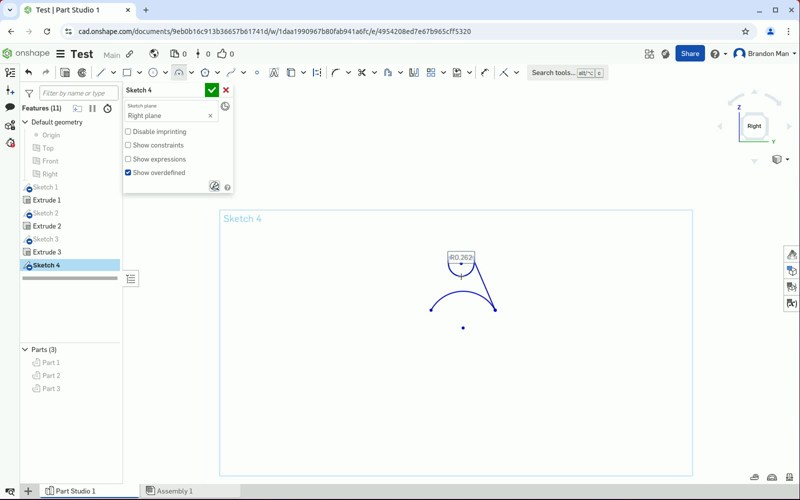
scroll(-6)
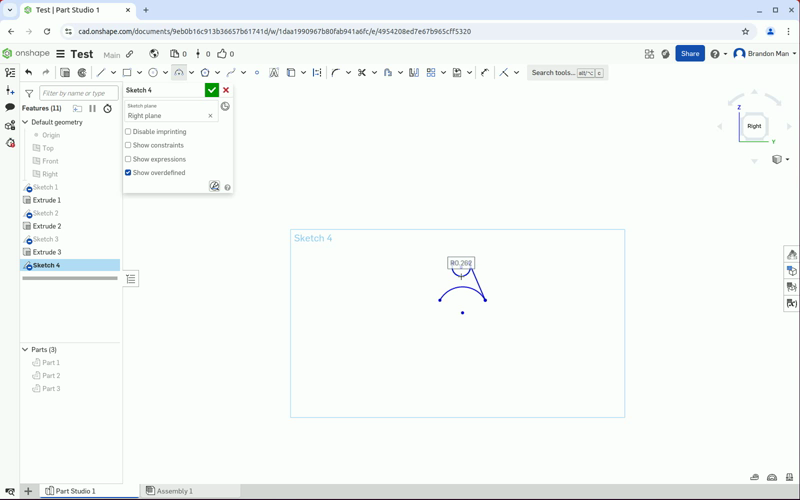
scroll(-6)
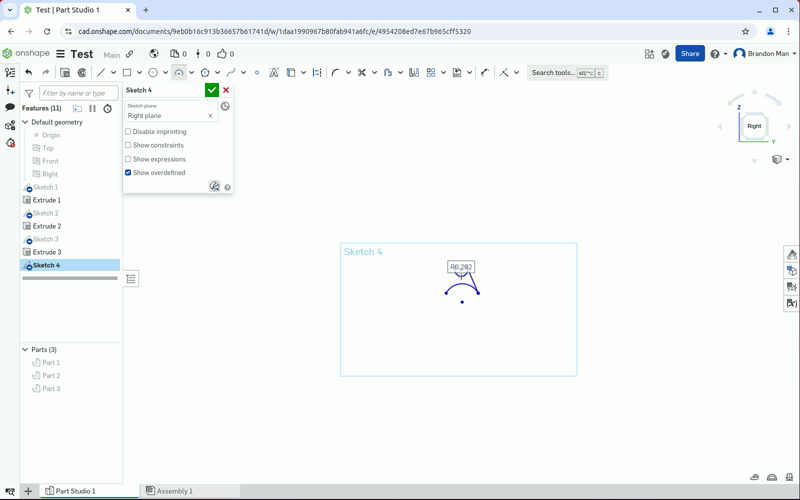
scroll(-6)
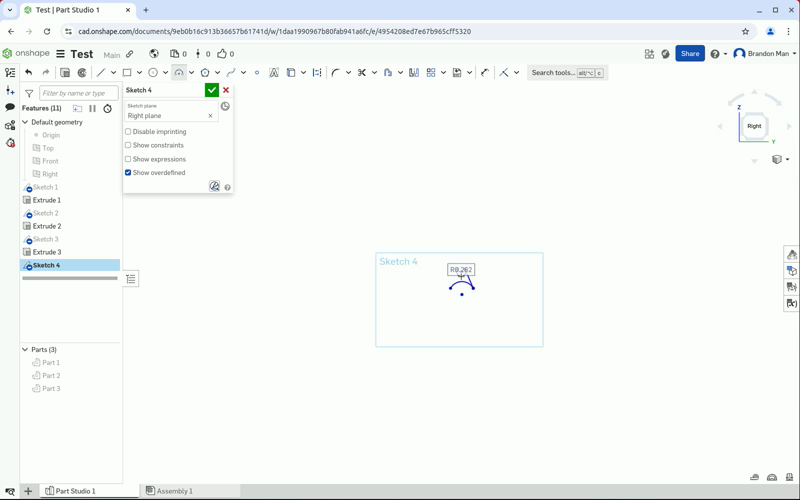
scroll(-6)
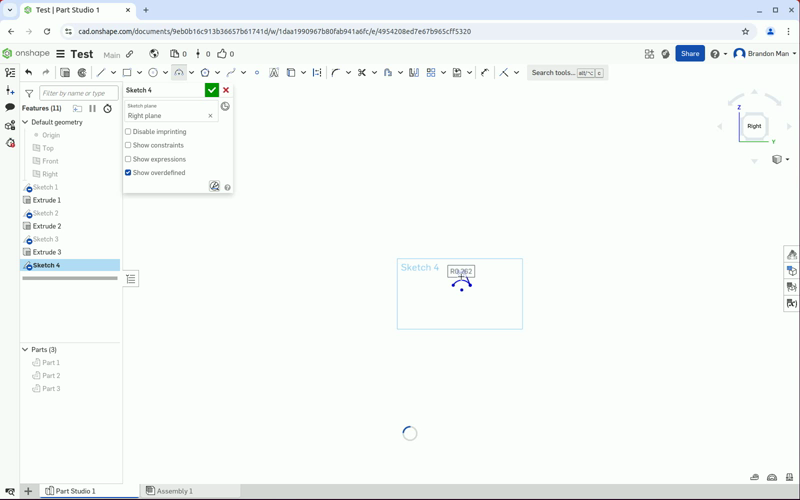
scroll(-6)
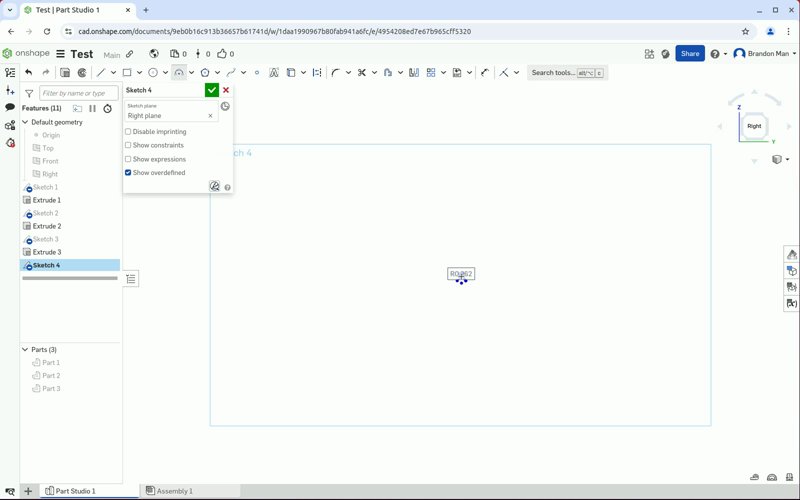
key_up(shift)
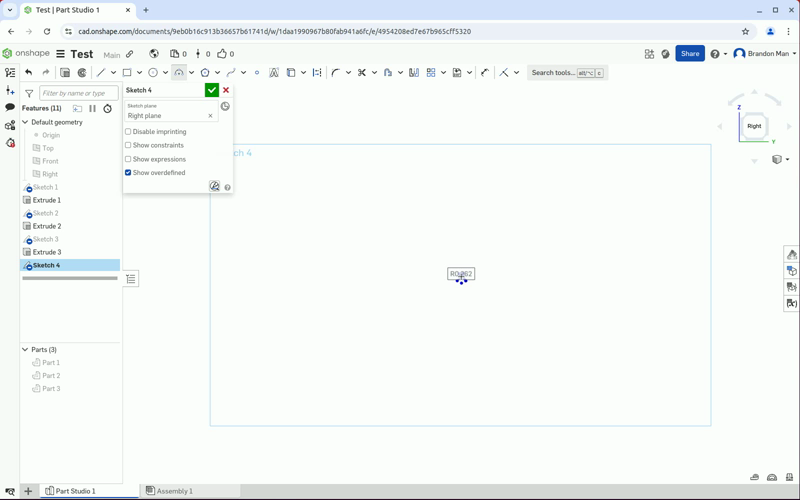
key(esc)
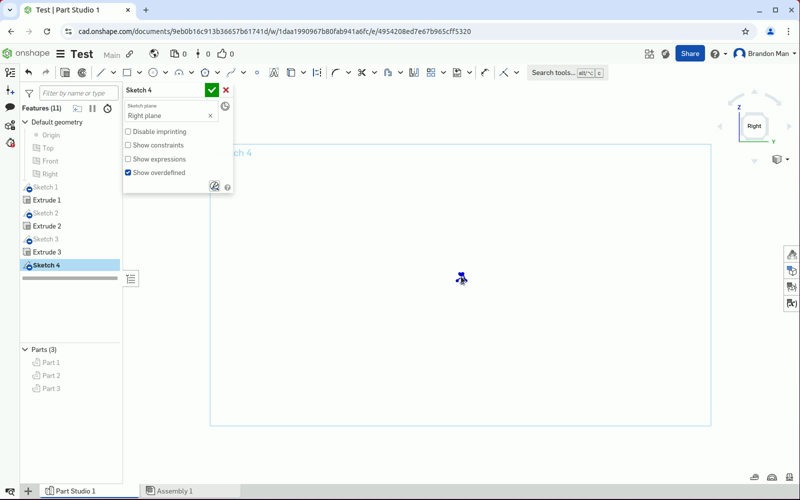
key(l)
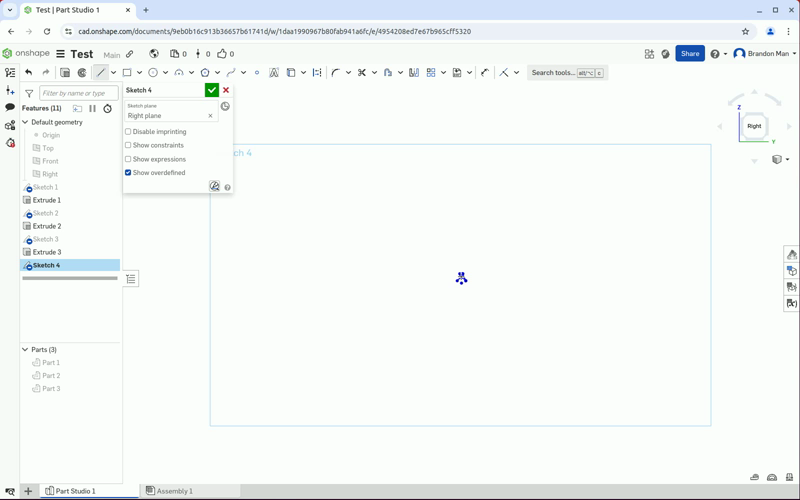
mouse_move(459, 273)
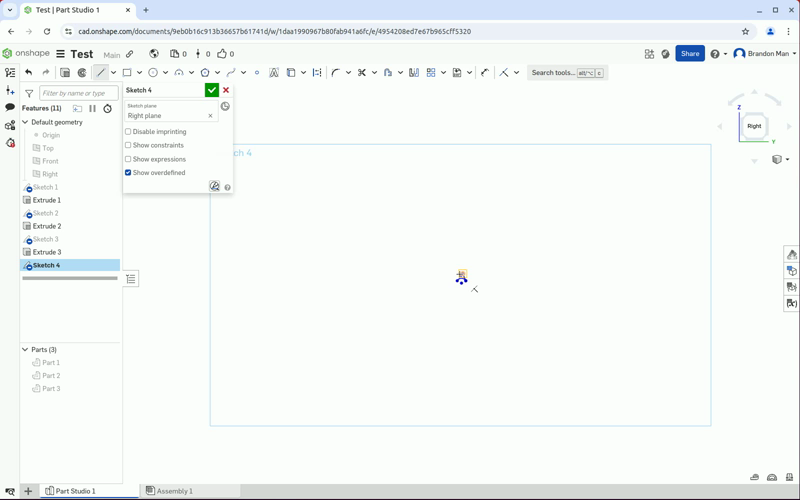
scroll(6)
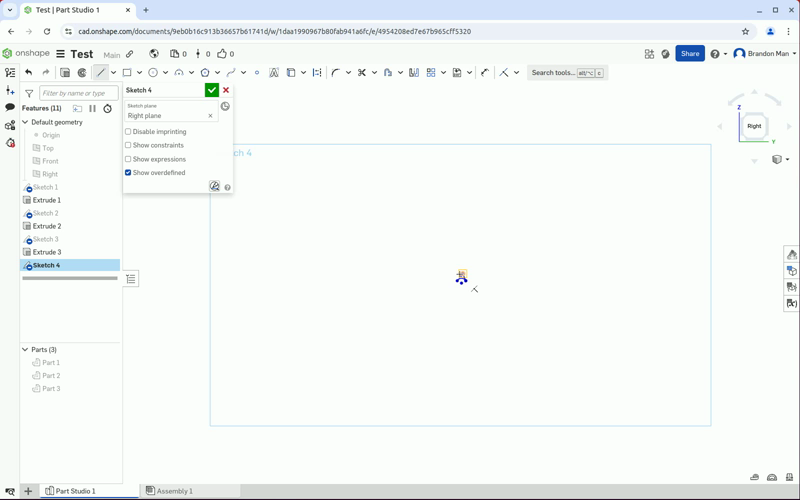
scroll(6)
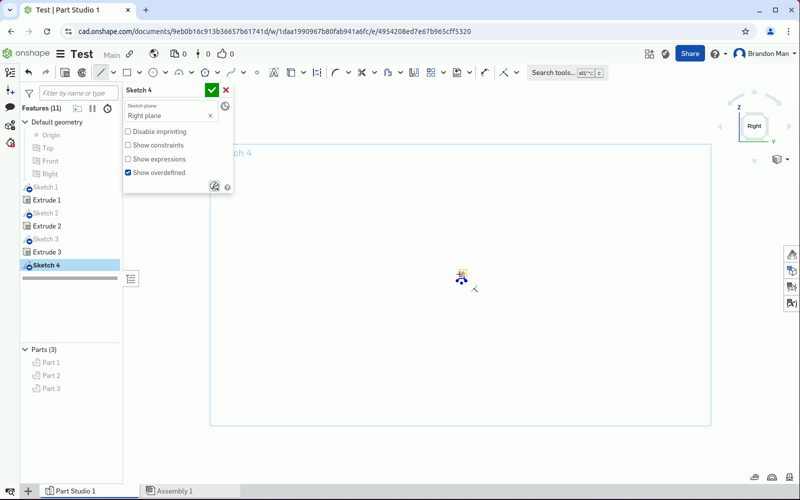
scroll(6)
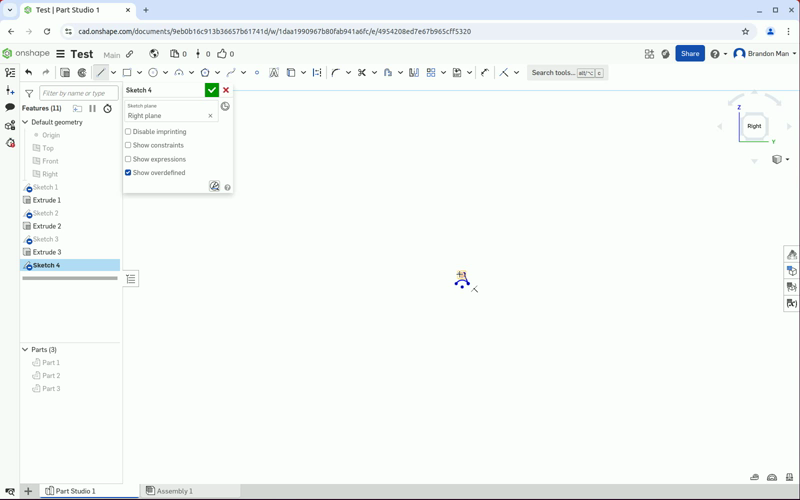
scroll(6)
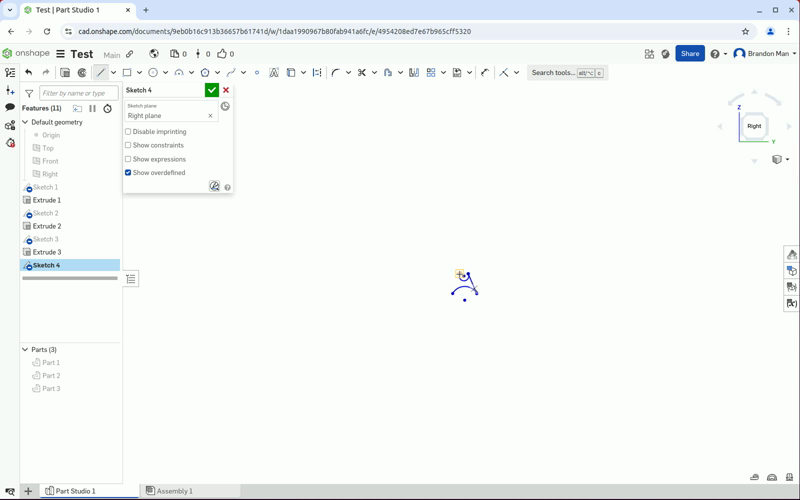
scroll(6)
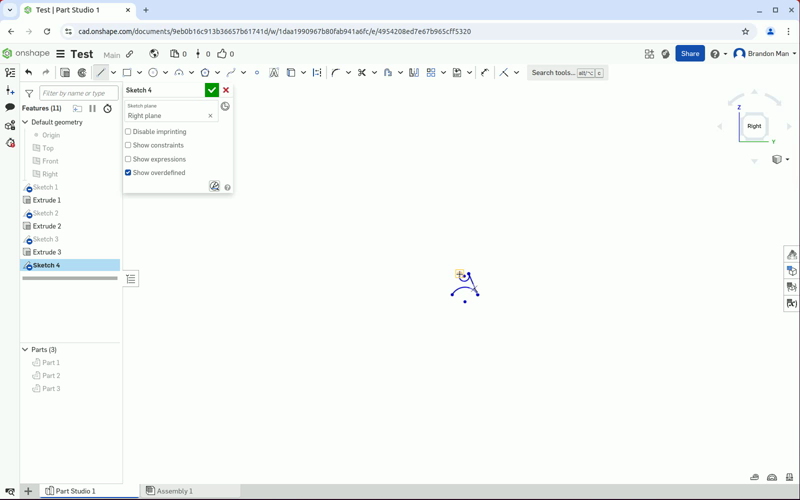
scroll(6)
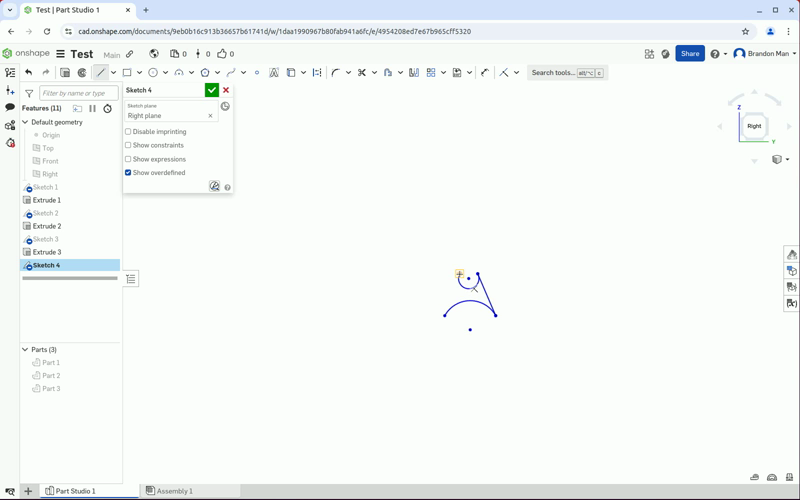
scroll(6)
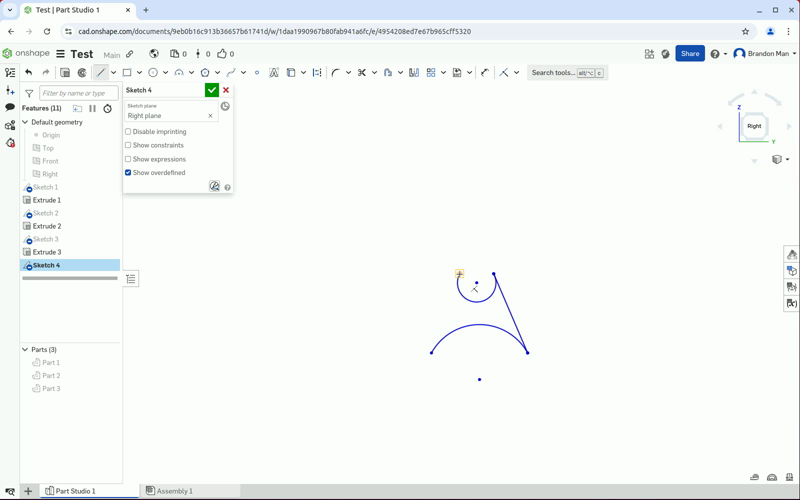
click(459, 273)
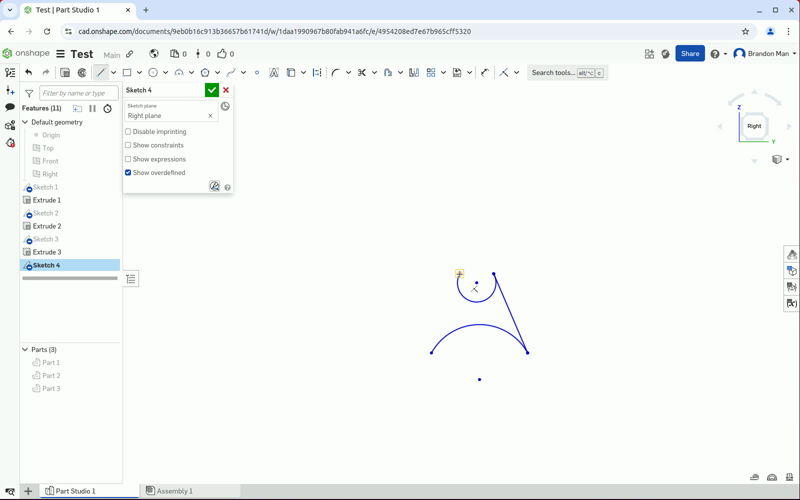
scroll(-6)
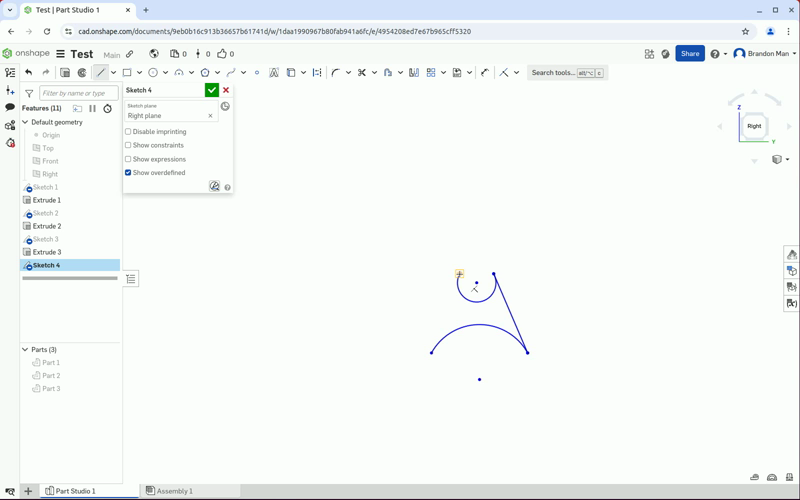
scroll(-6)
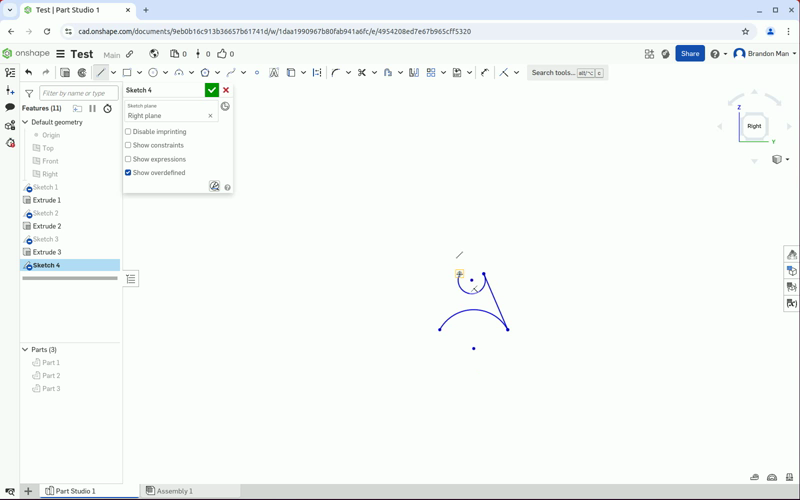
scroll(-6)
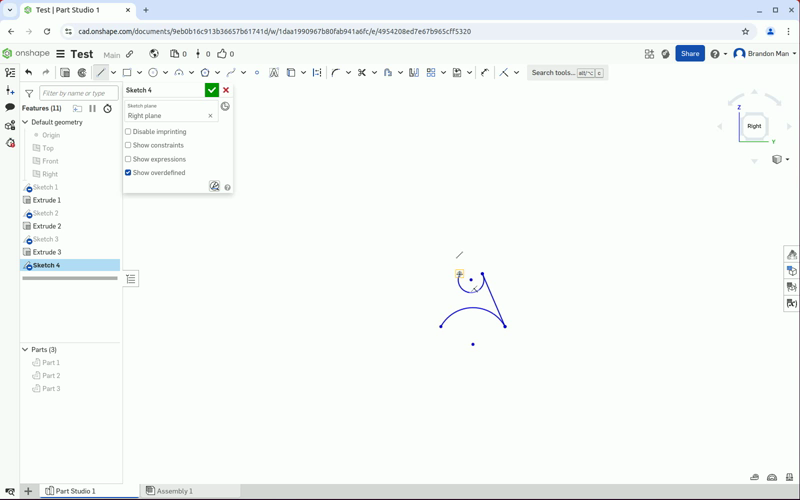
scroll(-6)
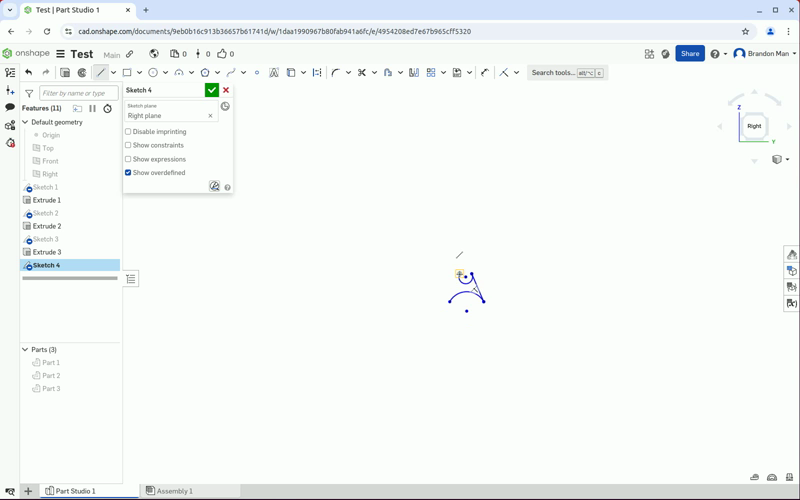
scroll(-6)
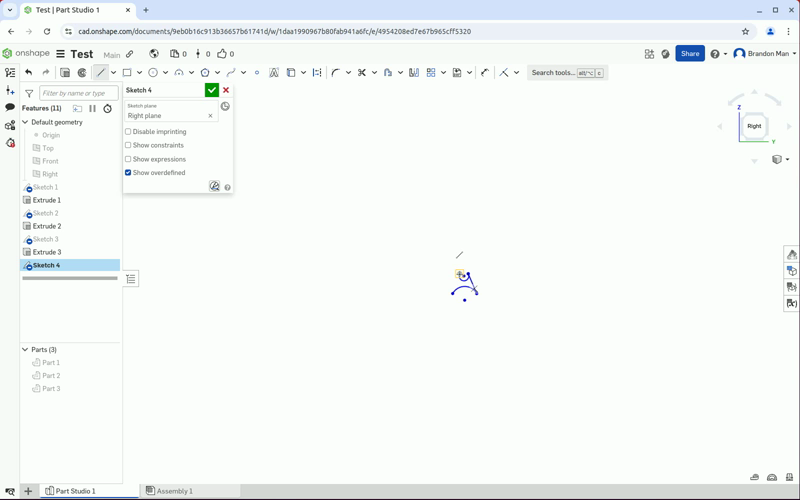
scroll(-6)
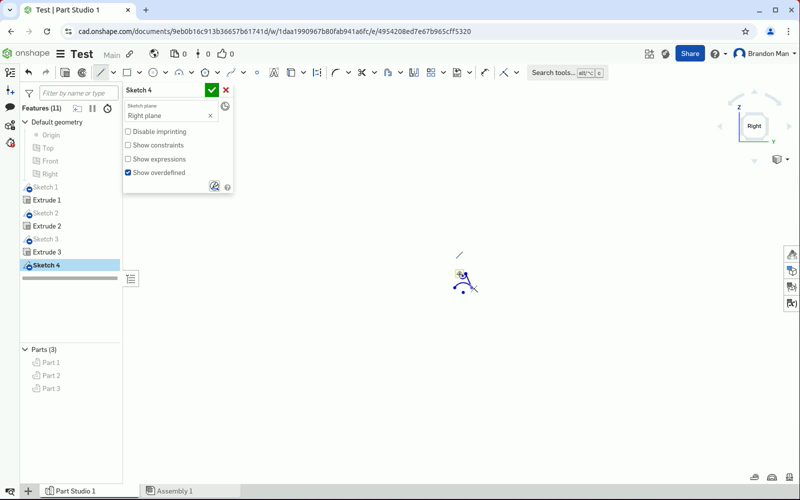
scroll(-6)
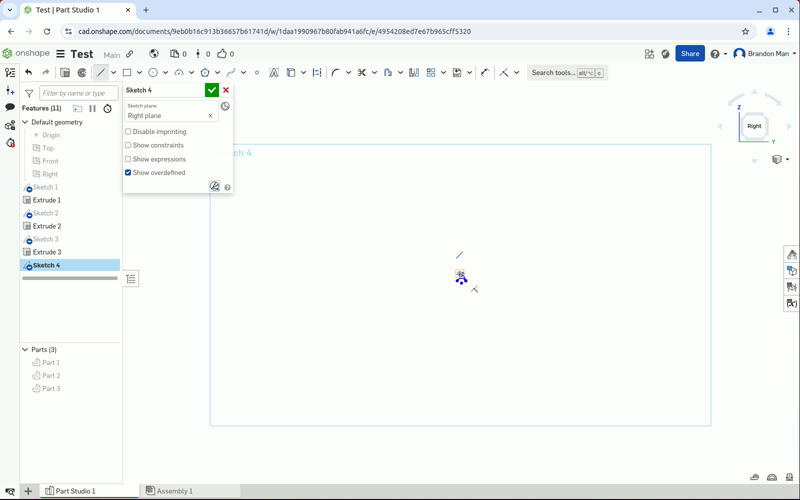
mouse_move(489, 273)
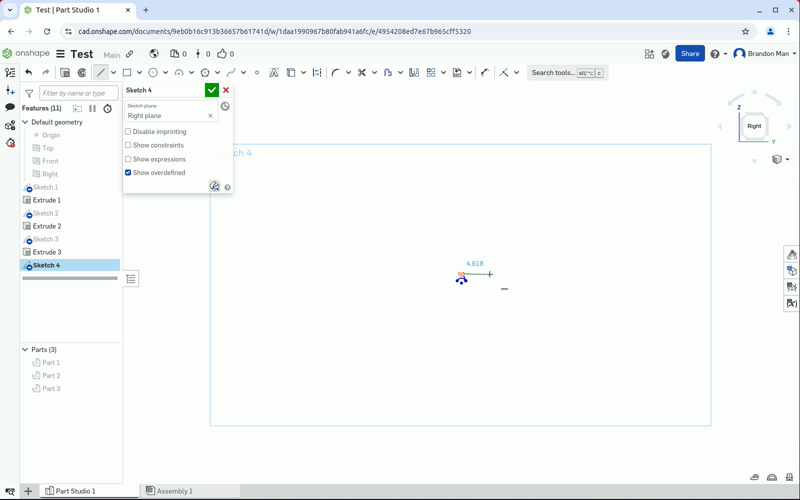
key_down(shift)
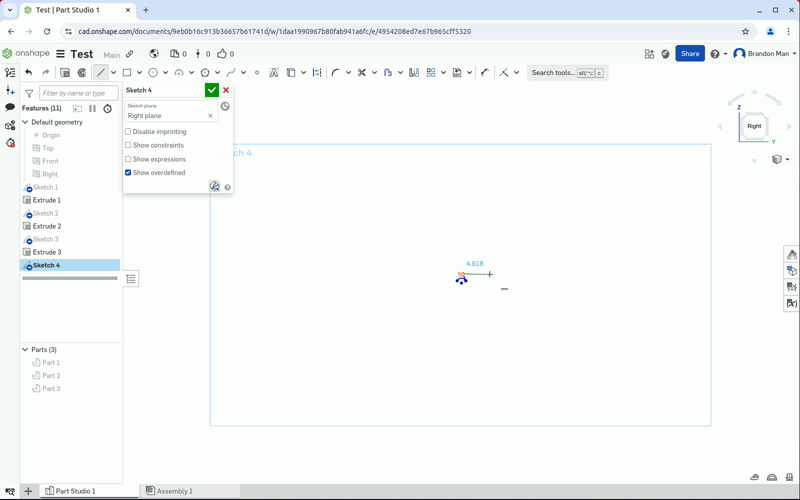
mouse_move(457, 280)
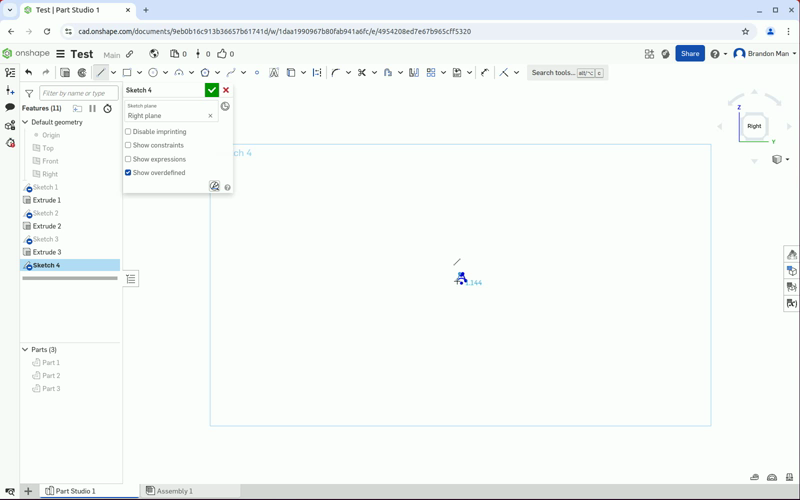
scroll(6)
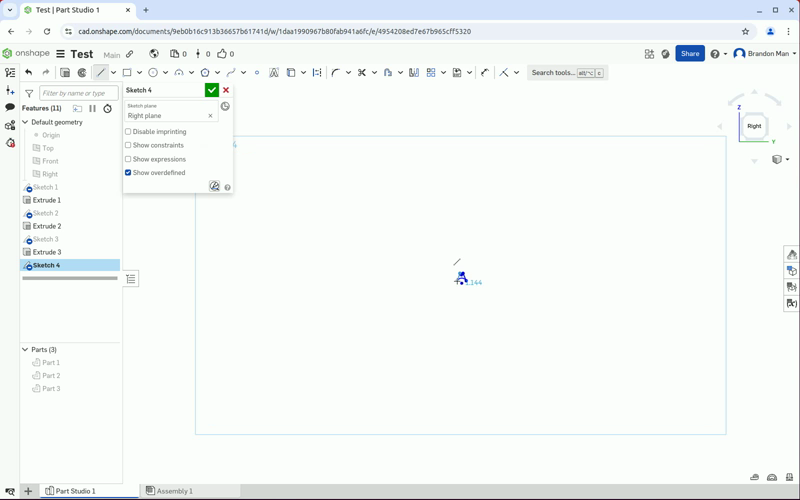
scroll(6)
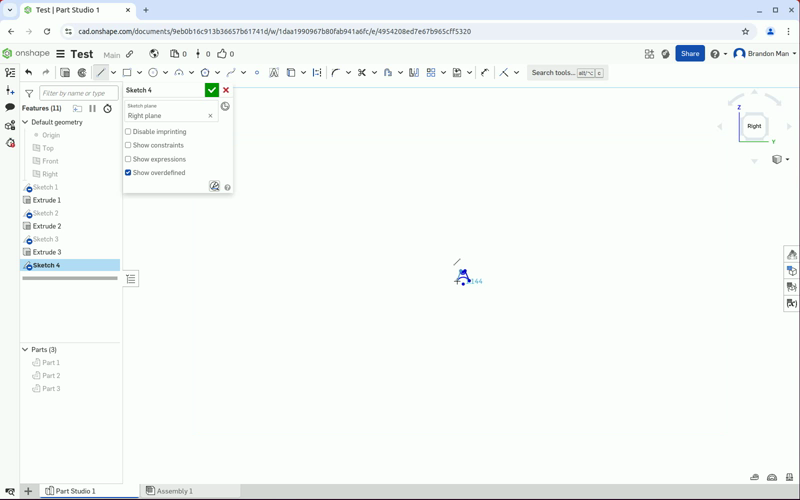
scroll(6)
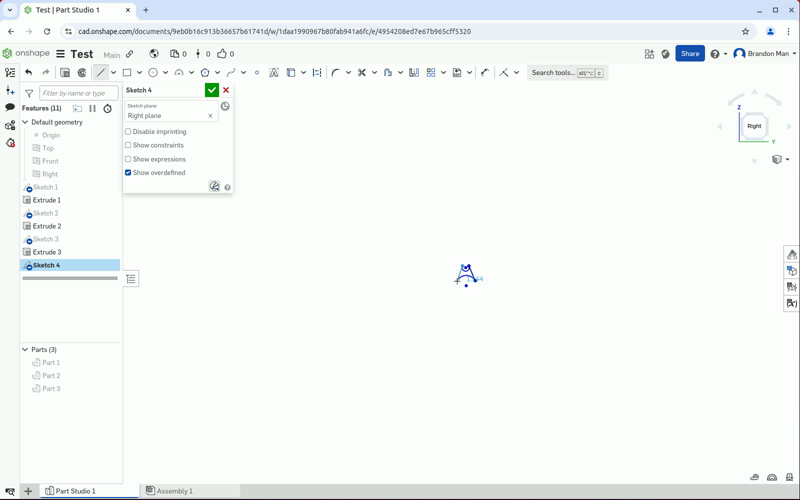
scroll(6)
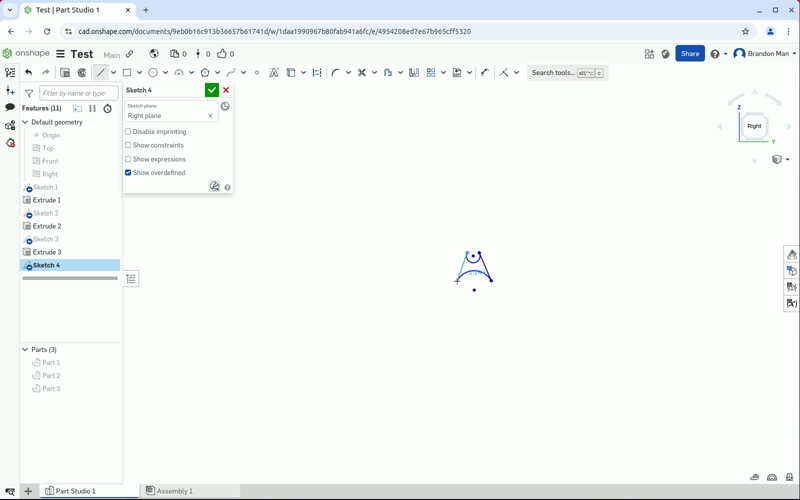
scroll(6)
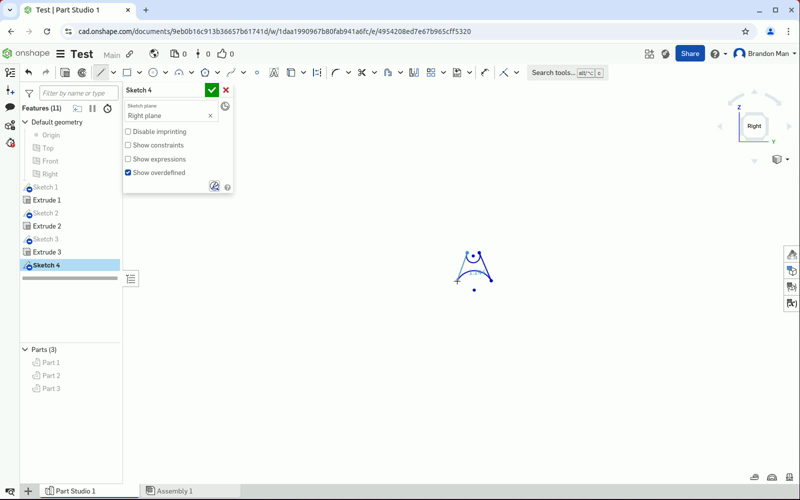
scroll(6)
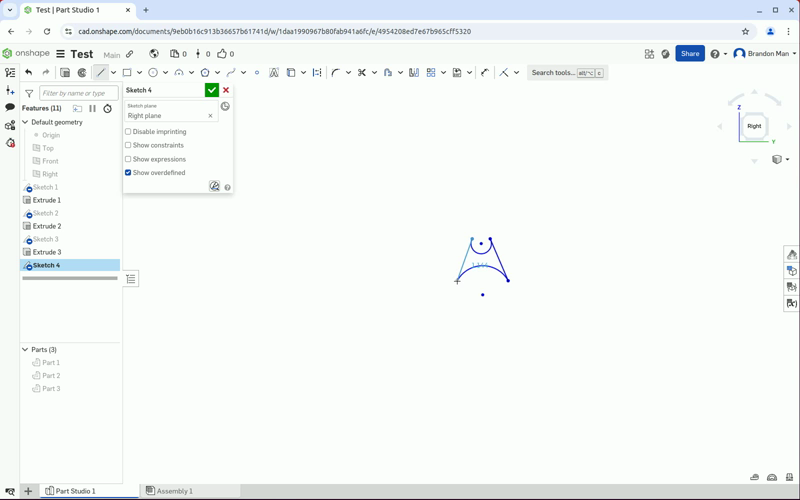
scroll(6)
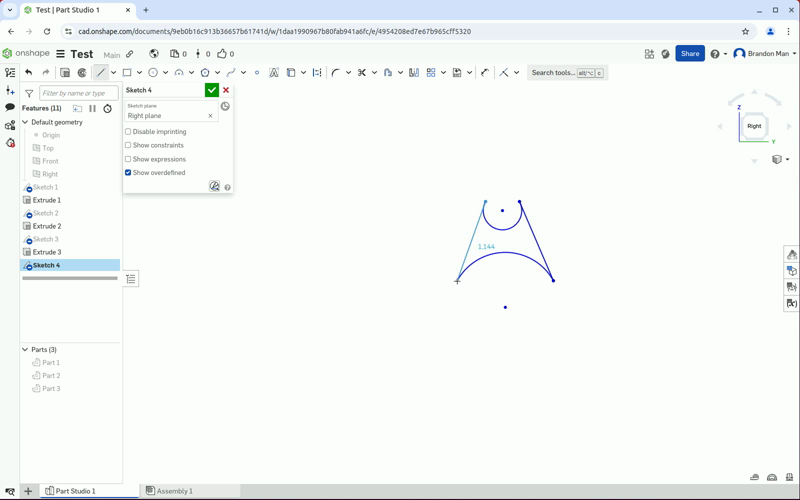
key_up(shift)
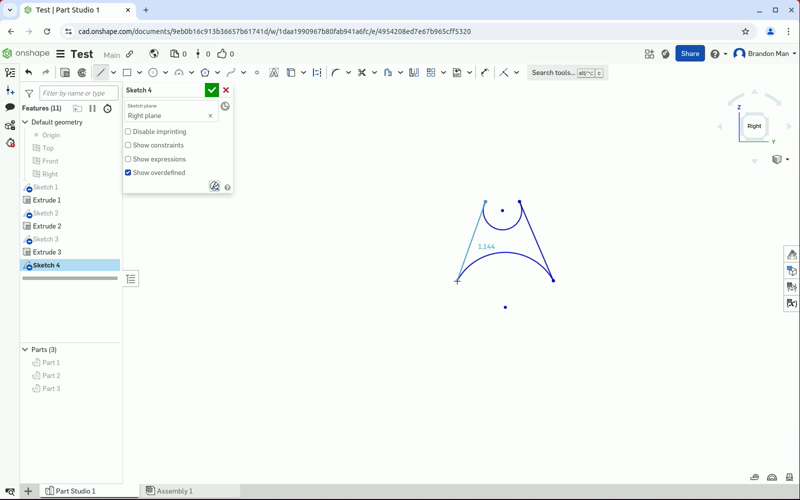
click(457, 280)
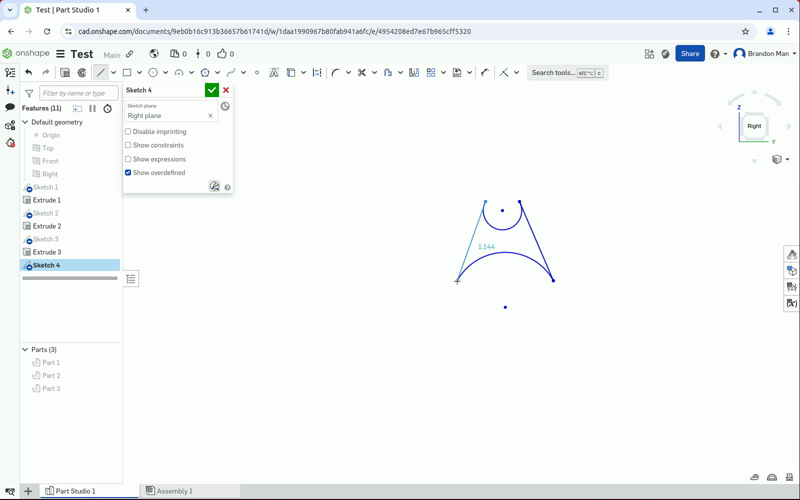
scroll(-6)
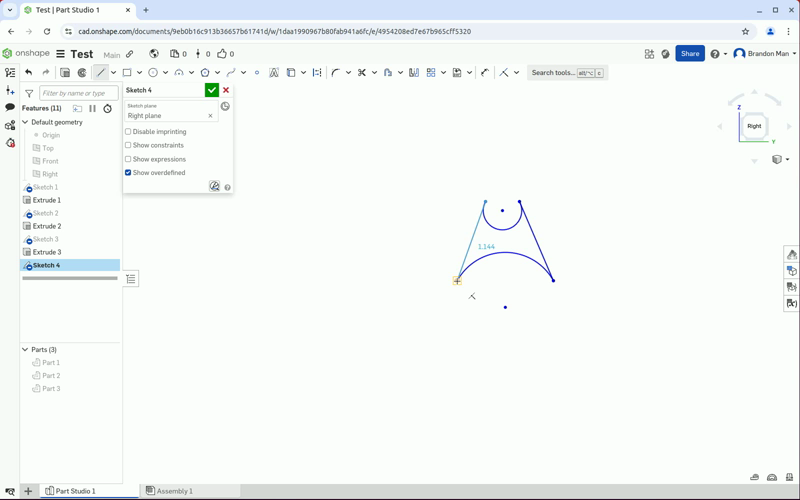
scroll(-6)
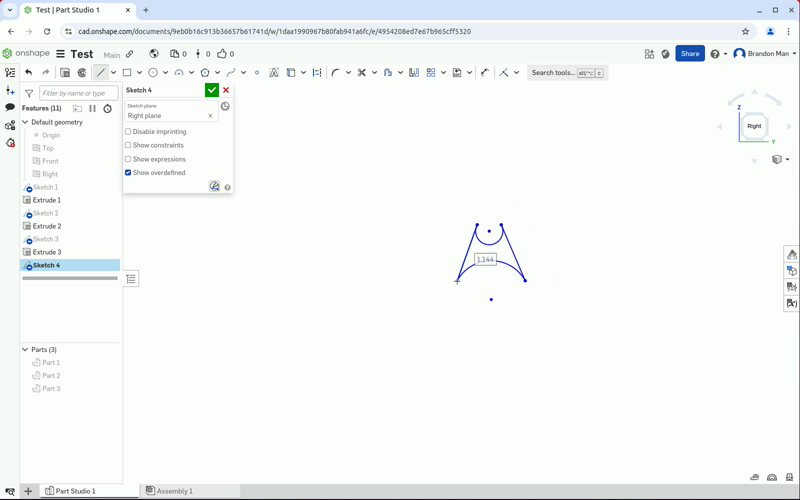
scroll(-6)
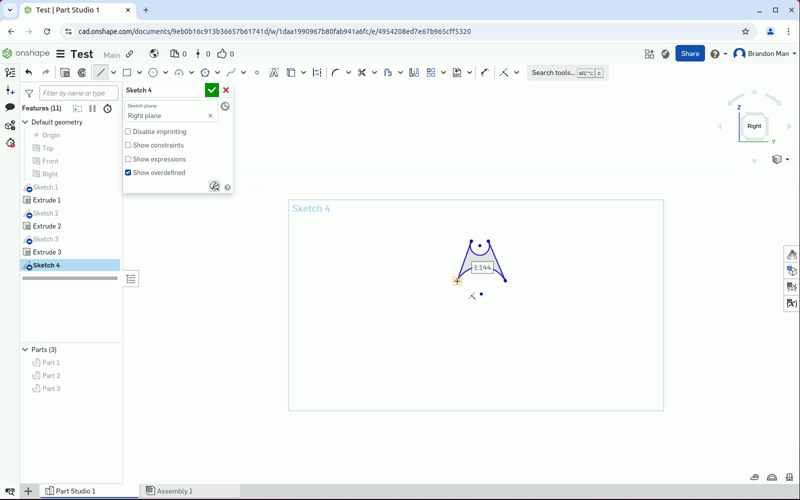
scroll(-6)
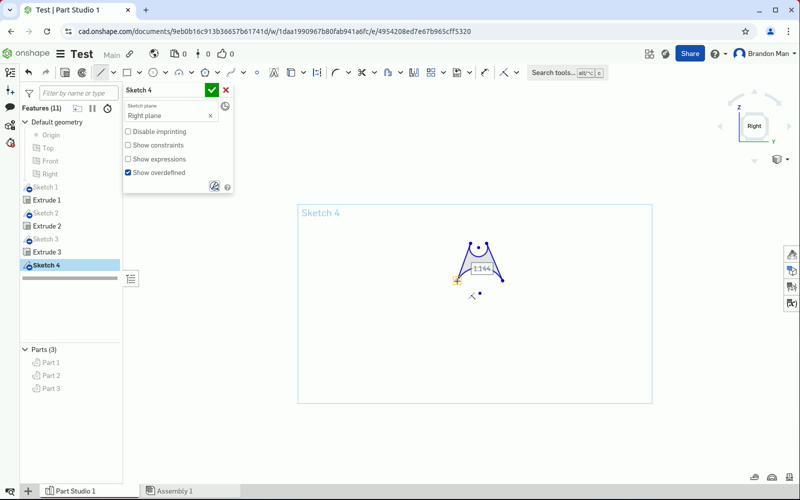
scroll(-6)
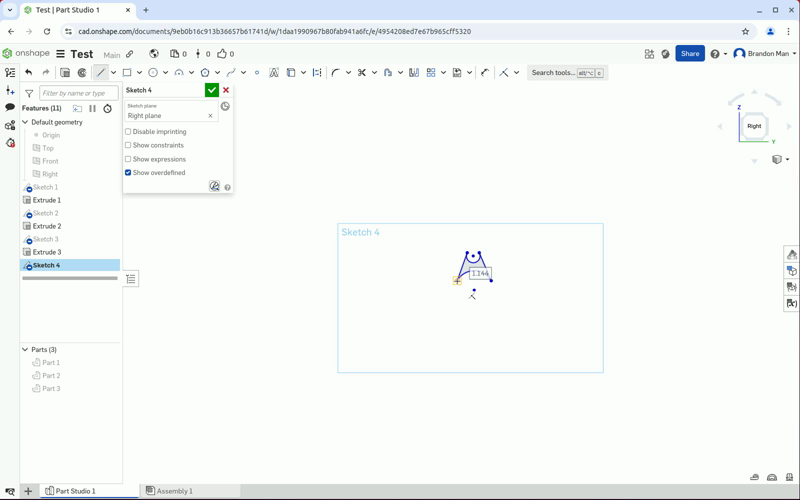
scroll(-6)
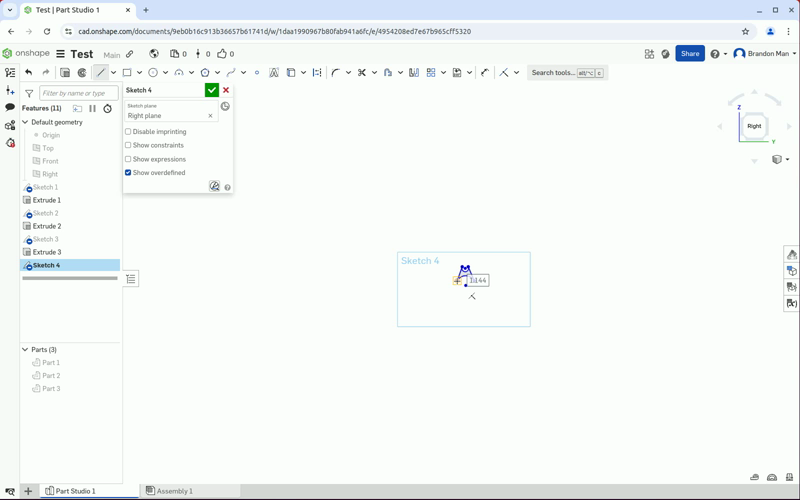
scroll(-6)
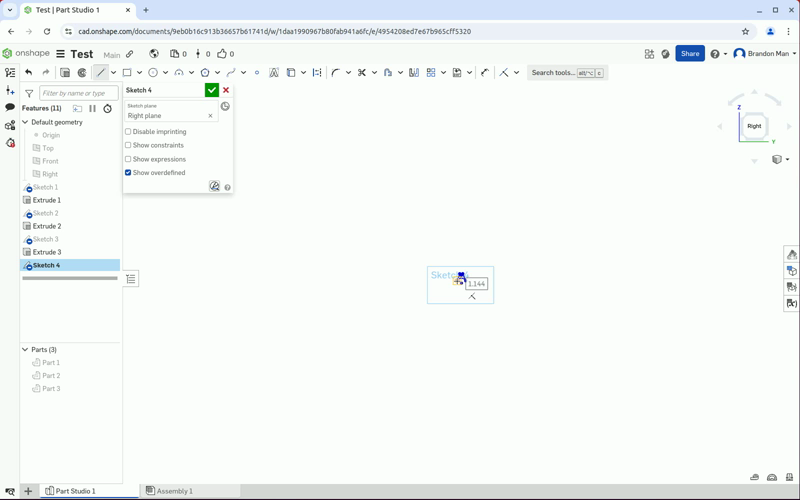
key(esc)
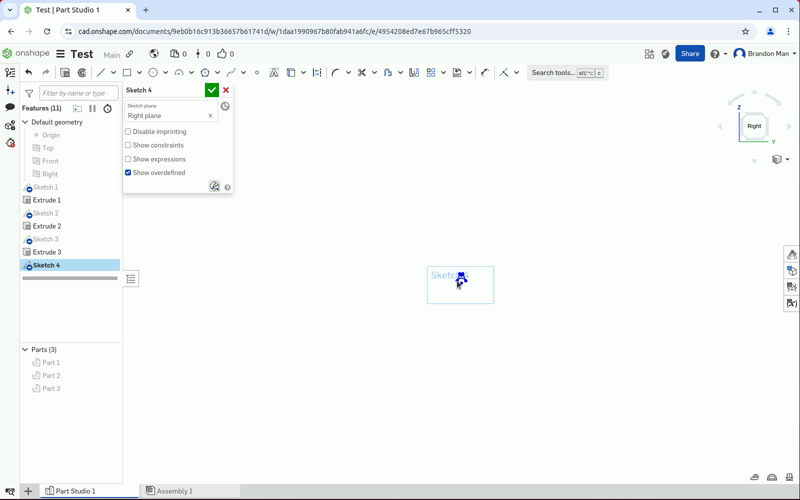
mouse_move(461, 276)
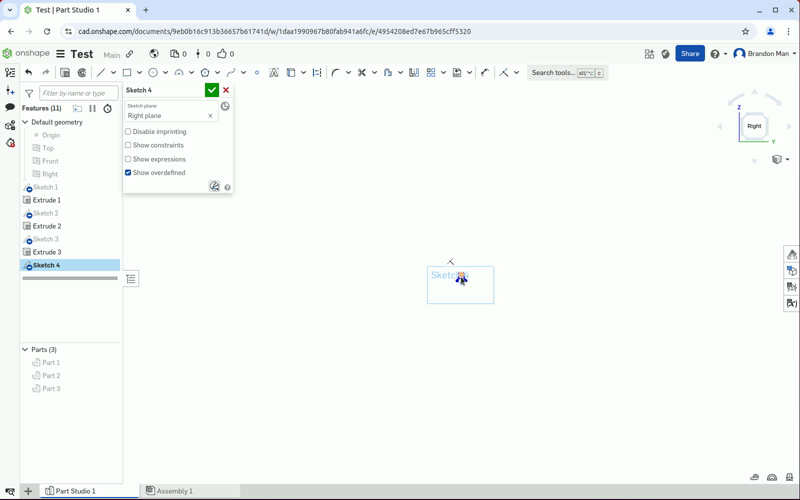
scroll(6)
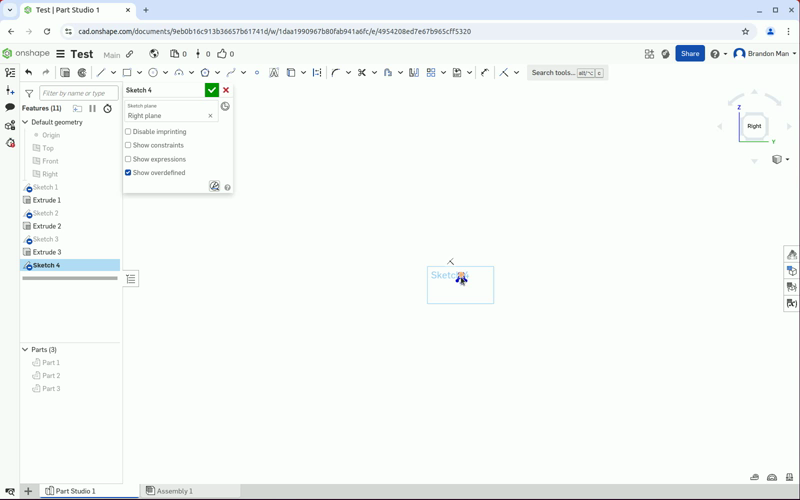
scroll(6)
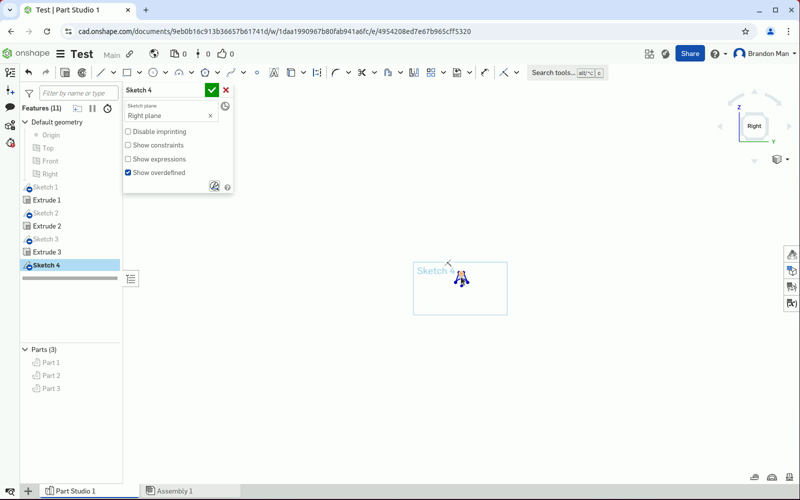
scroll(6)
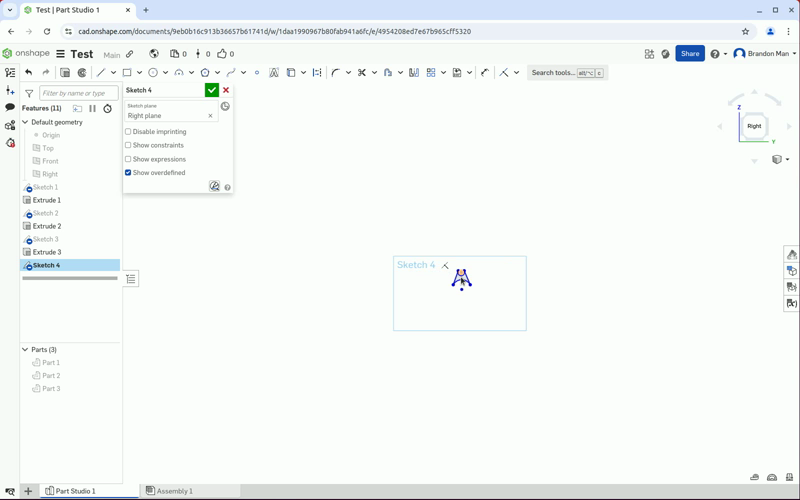
scroll(6)
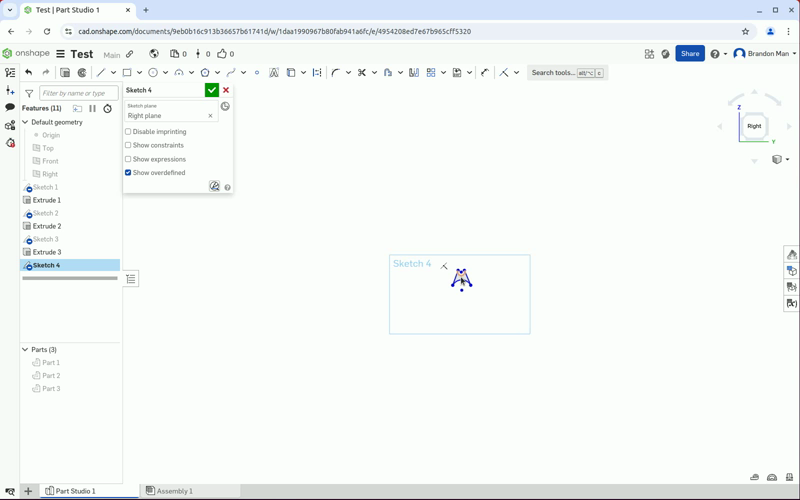
scroll(6)
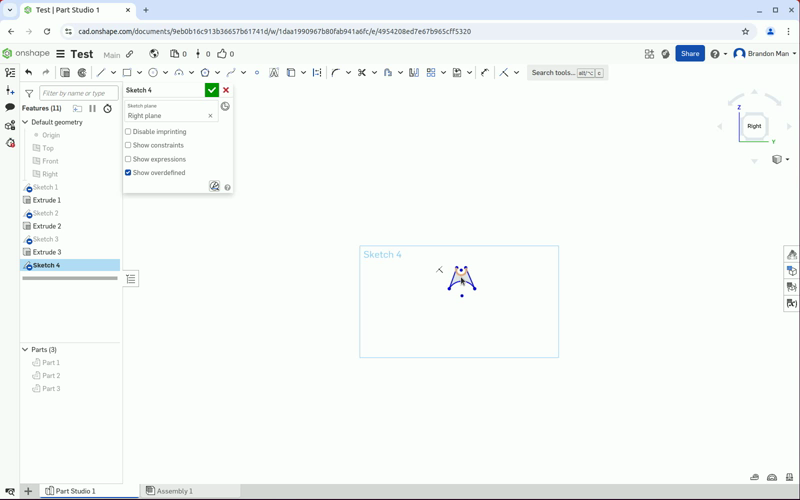
scroll(6)
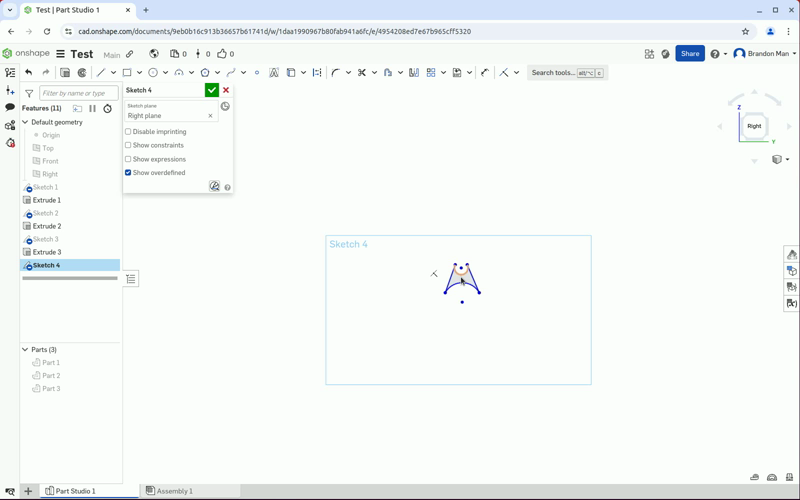
scroll(6)
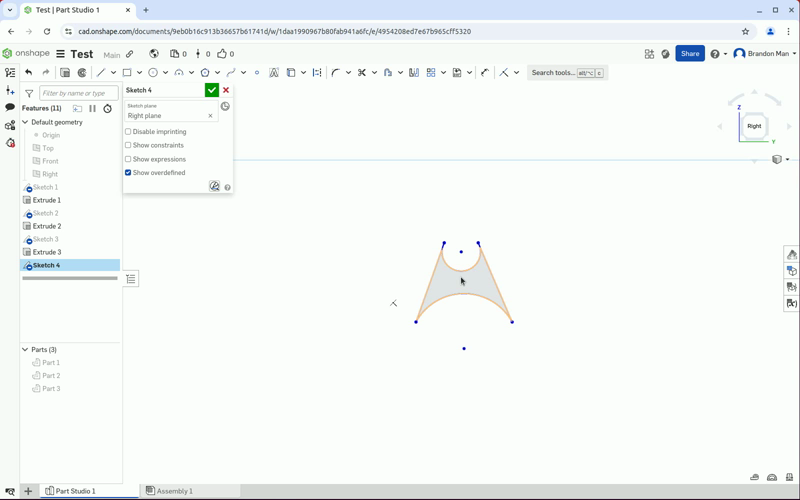
click(461, 276)
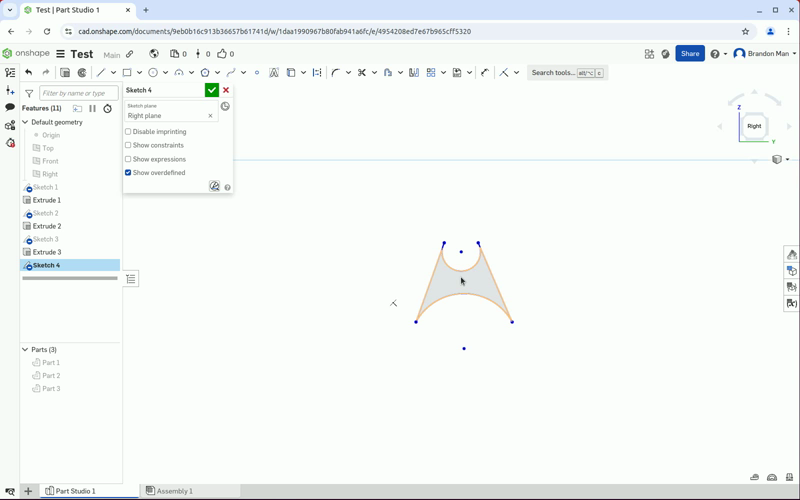
scroll(-6)
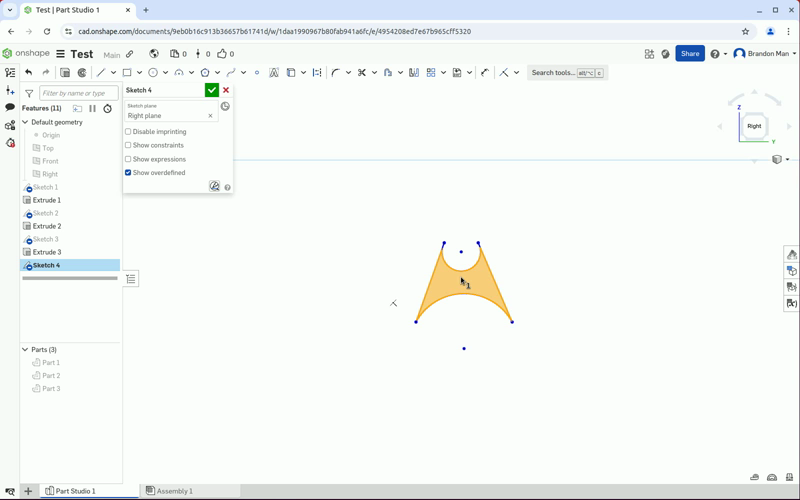
scroll(-6)
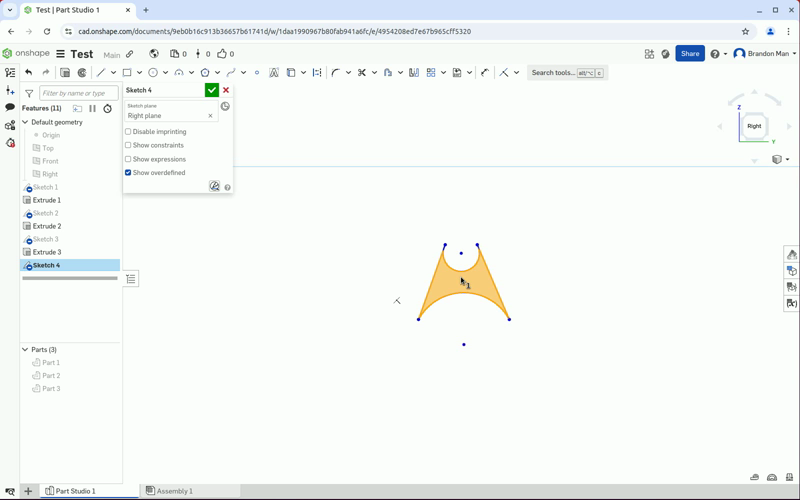
scroll(-6)
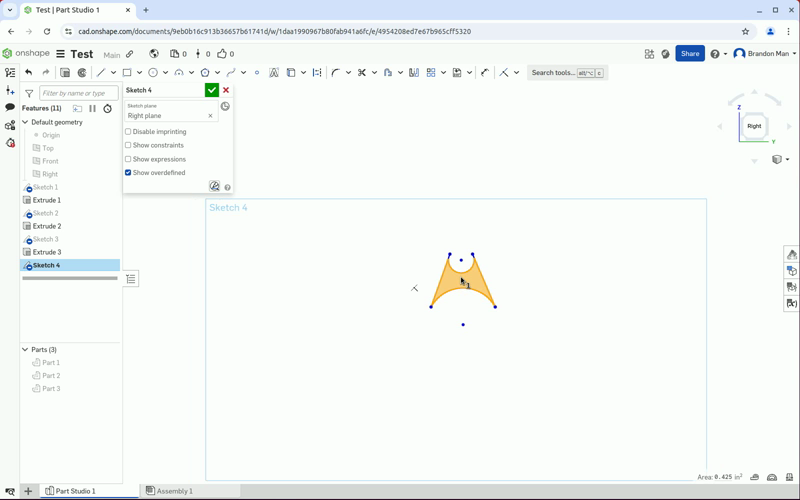
scroll(-6)
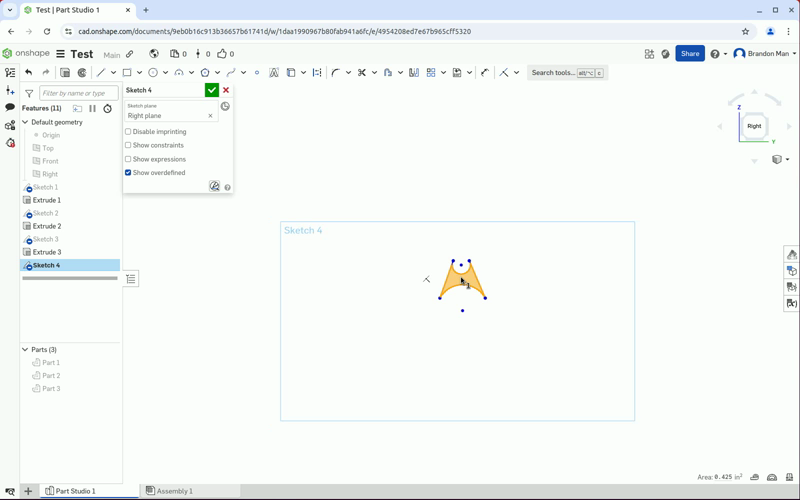
scroll(-6)
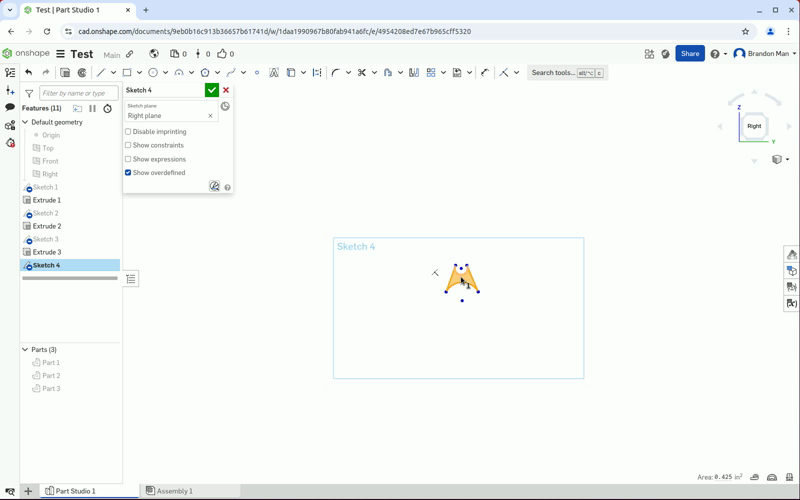
scroll(-6)
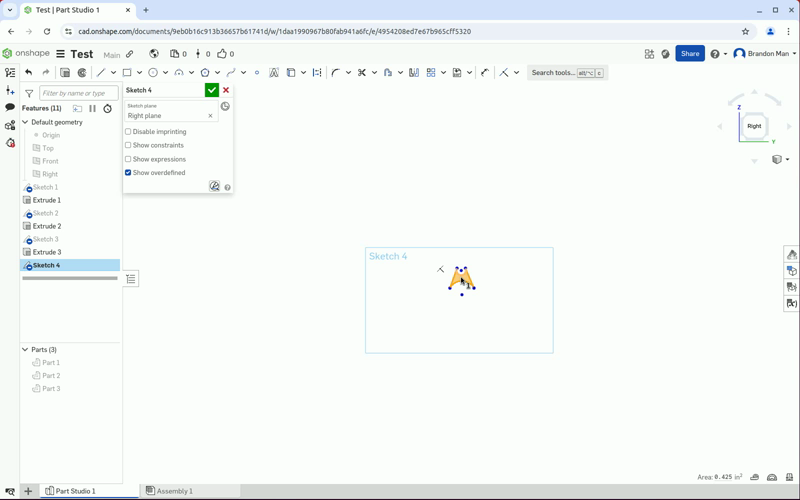
scroll(-6)
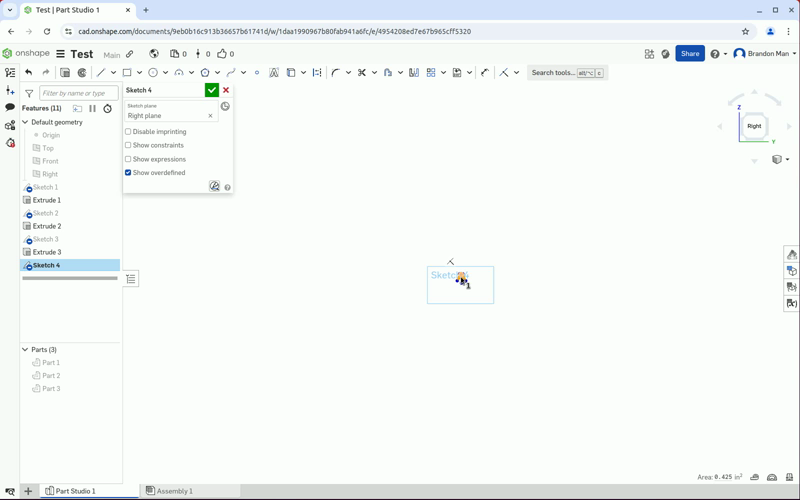
mouse_move(73, 352)
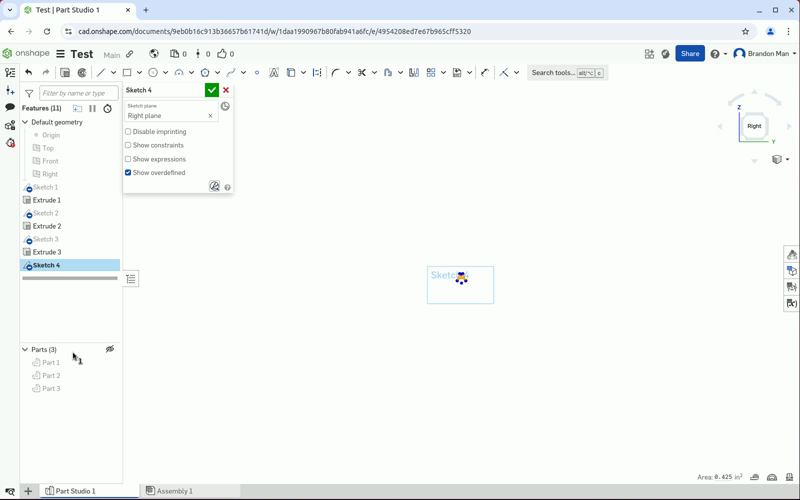
key(shift+y)
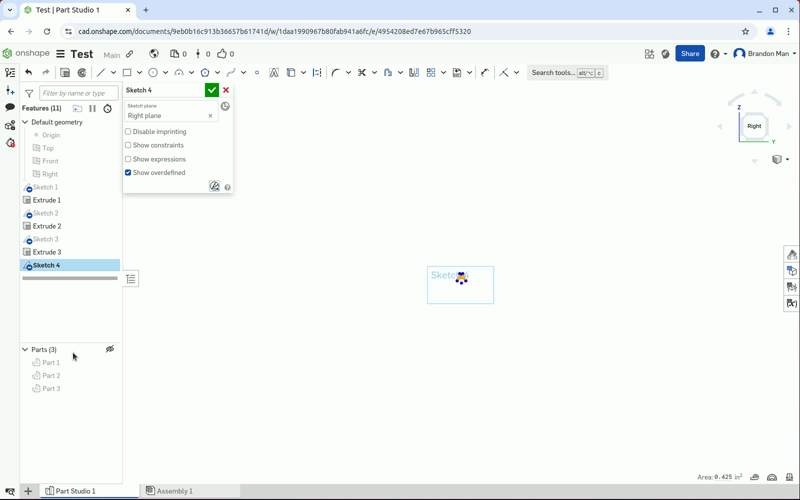
key(shift+e)
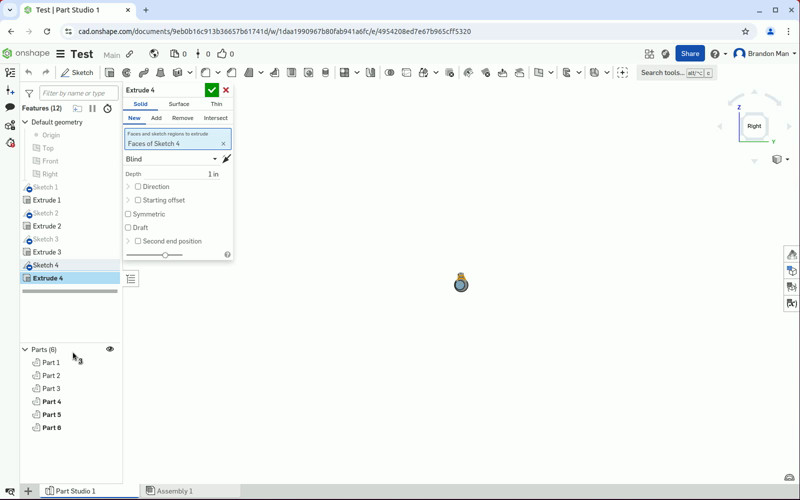
mouse_move(143, 106)
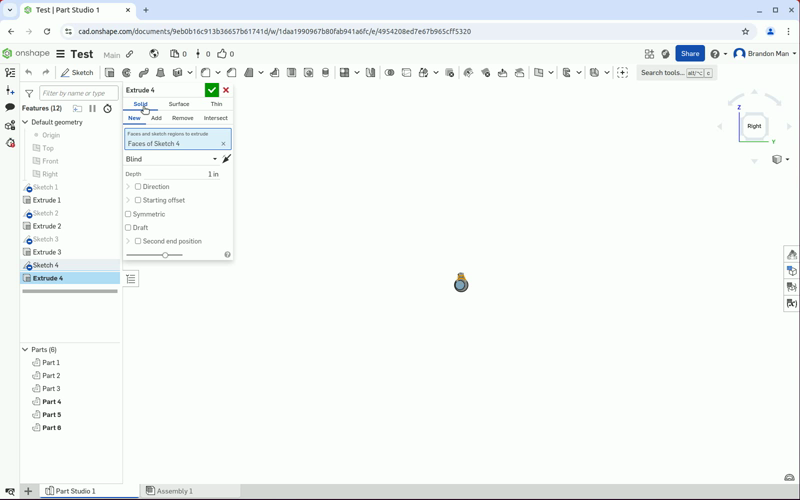
click(143, 106)
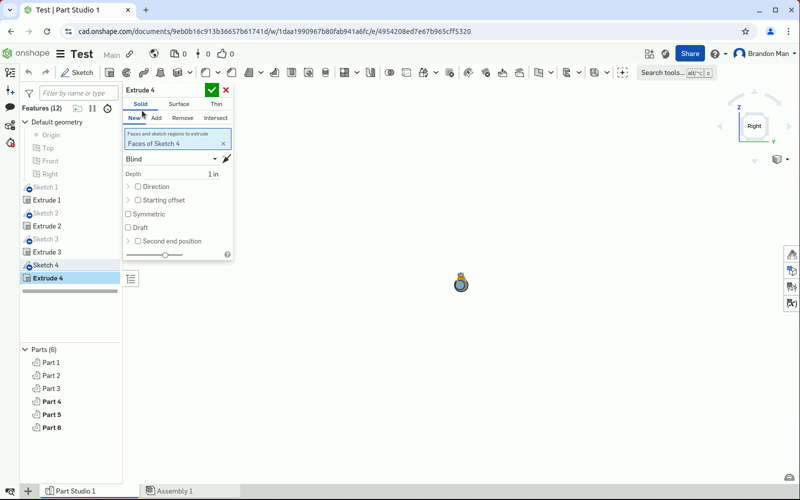
mouse_move(137, 120)
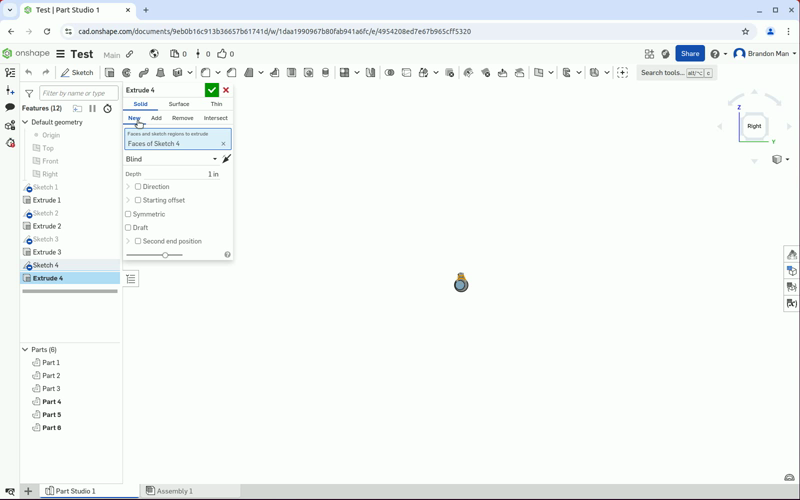
click(137, 120)
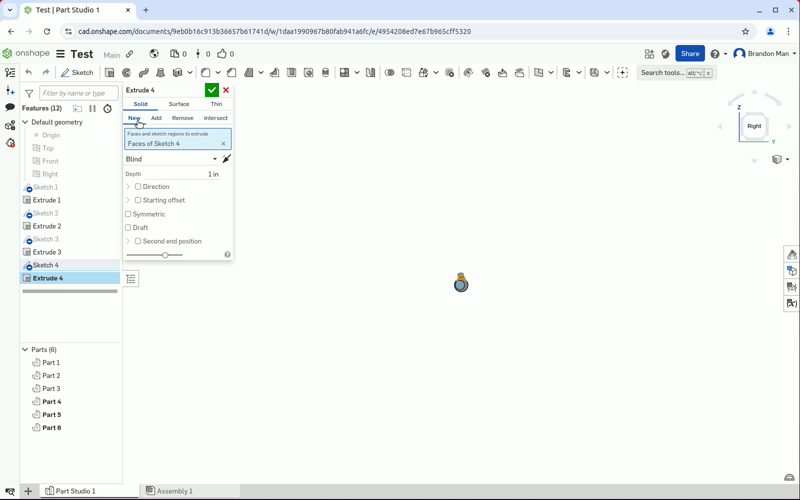
key(tab, 4)
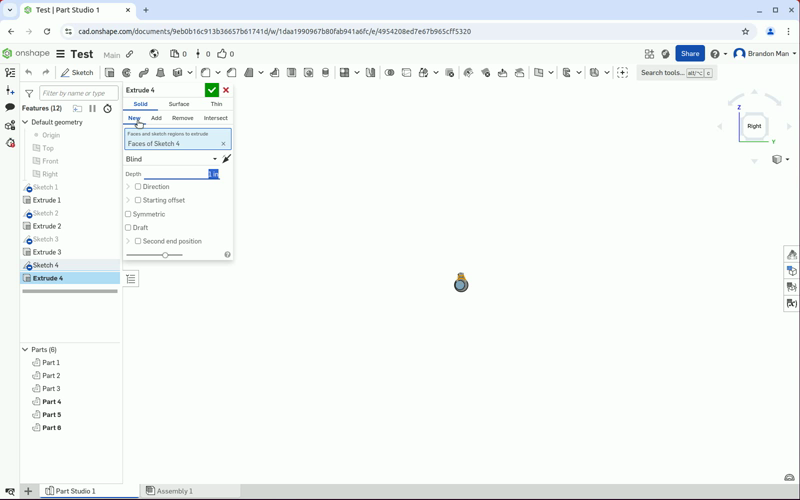
text(-23.108)
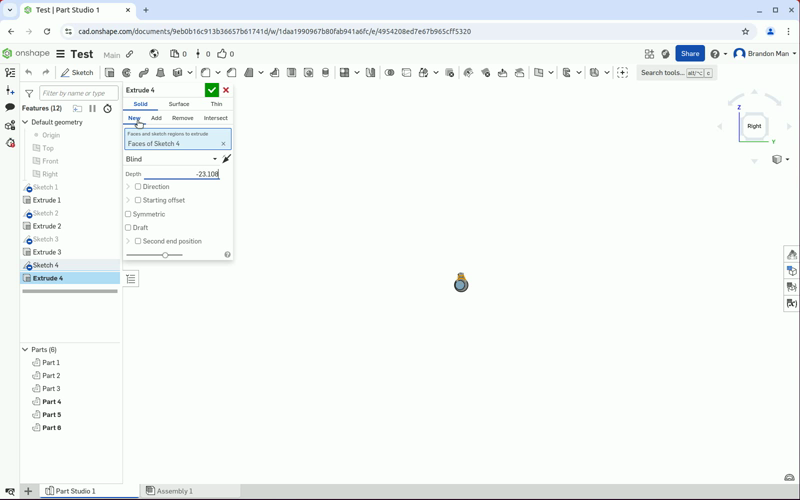
key(enter)
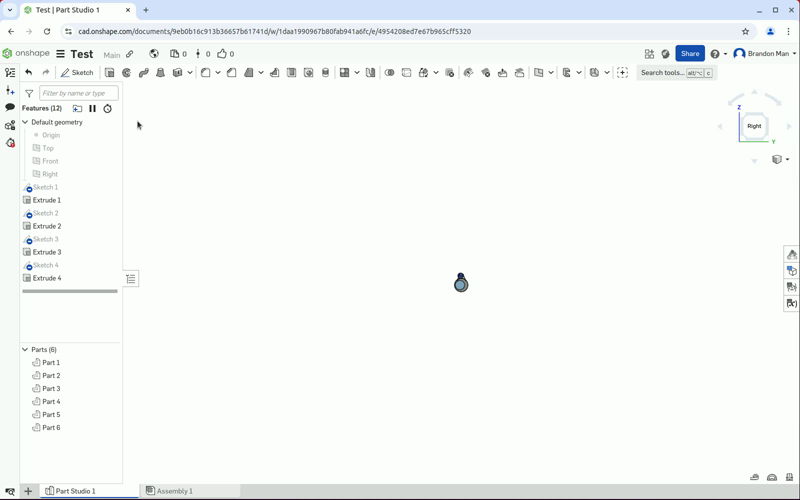
key(shift+h)
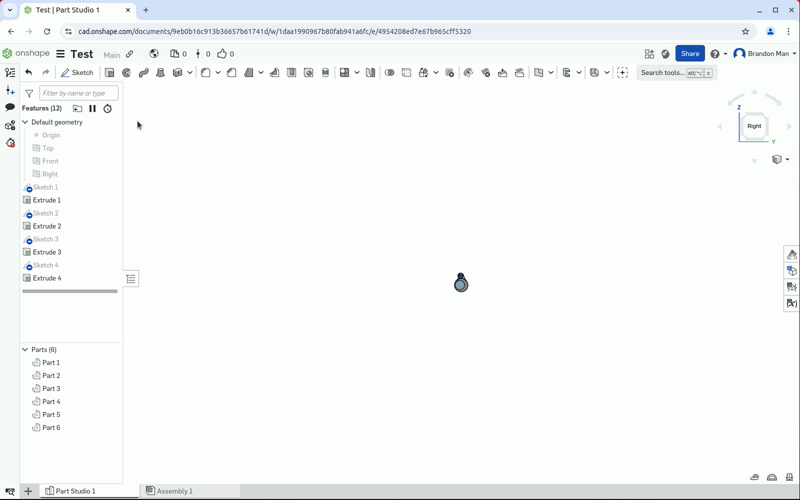
key(shift+h)
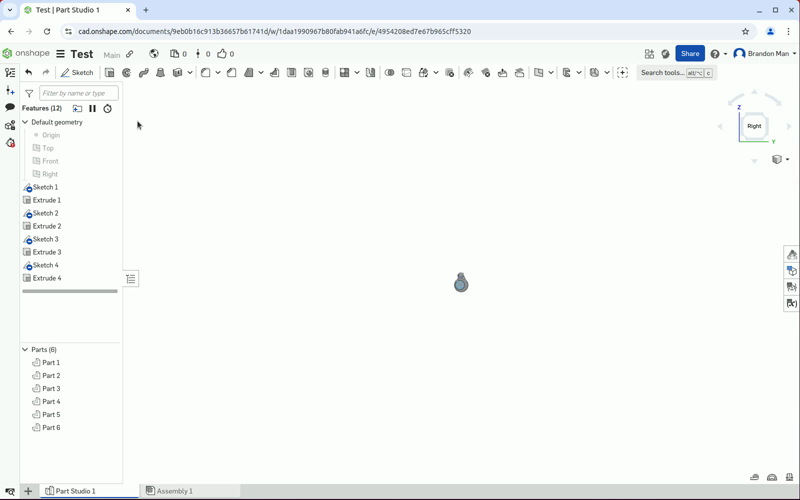
key(shift+7)
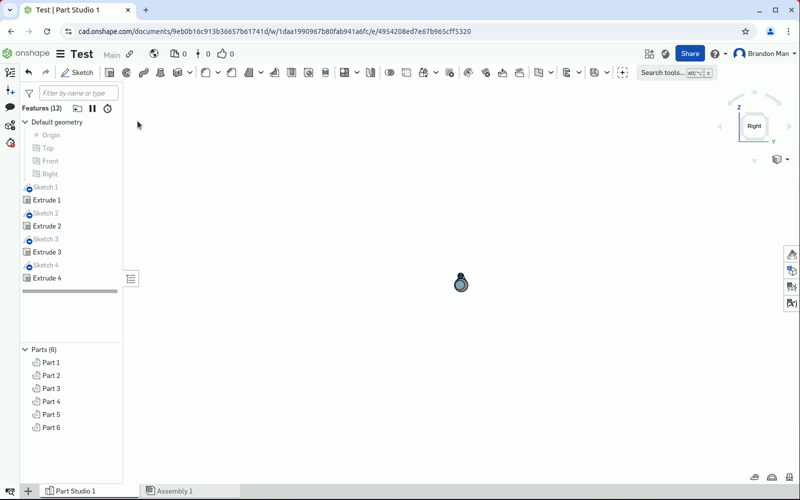
key(right, 2)
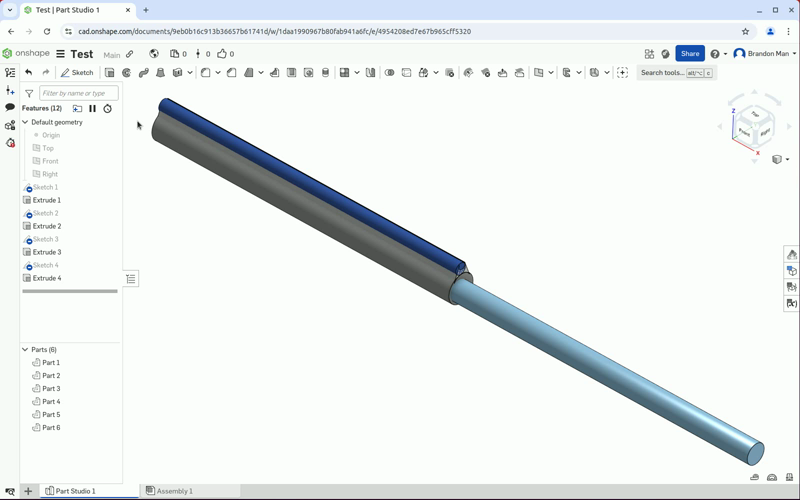
key(down, 2)
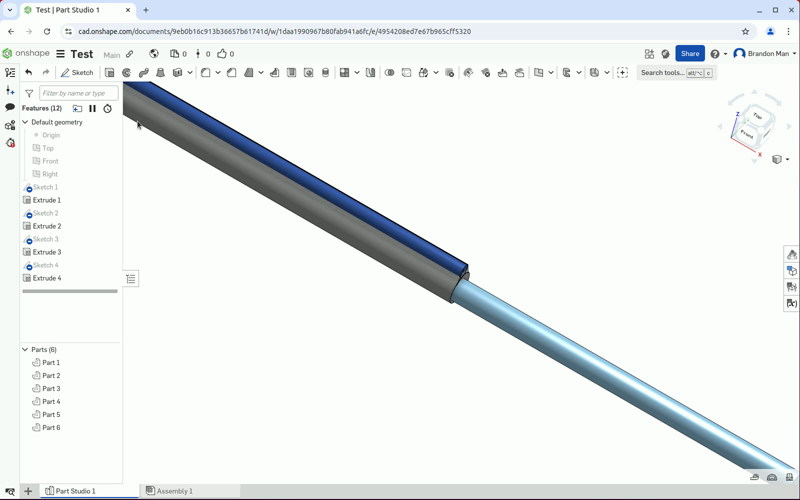
key(up, 2)
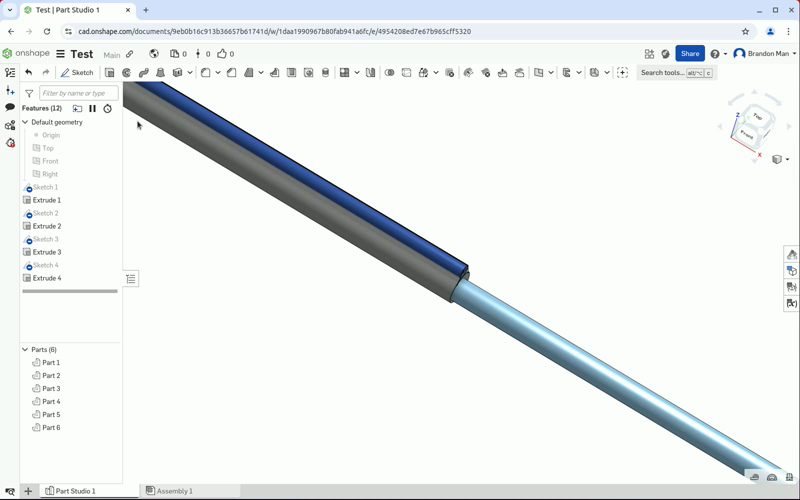
key(left, 2)
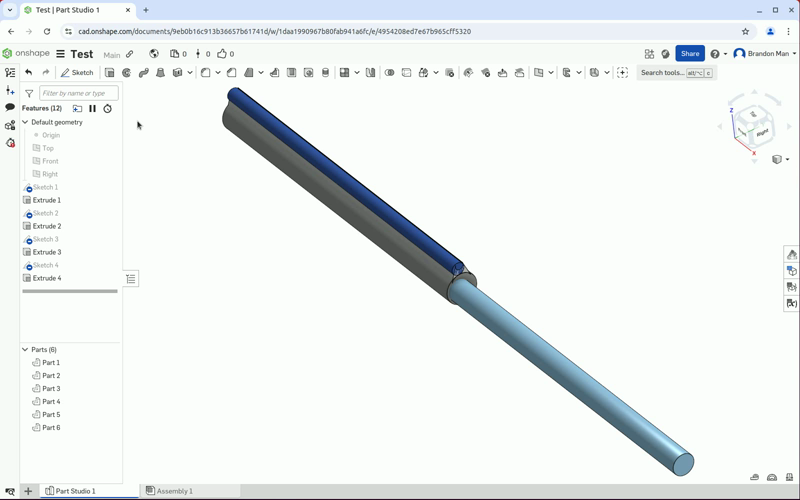
mouse_move(73, 189)
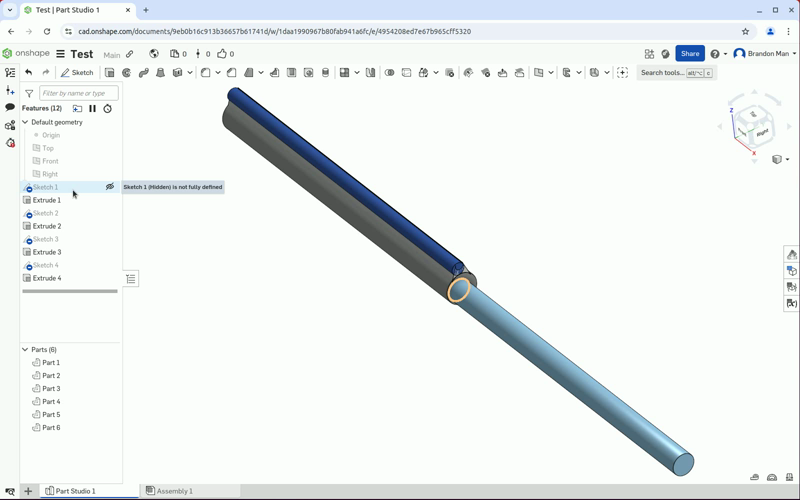
click(73, 189)